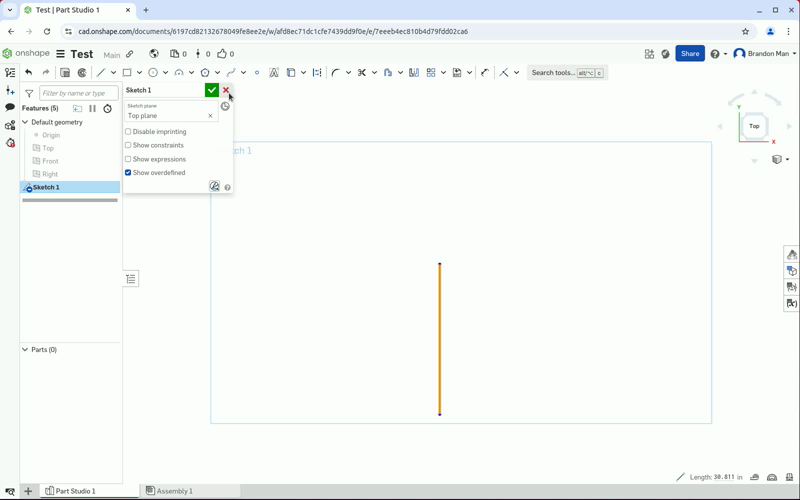
key(shift+h)
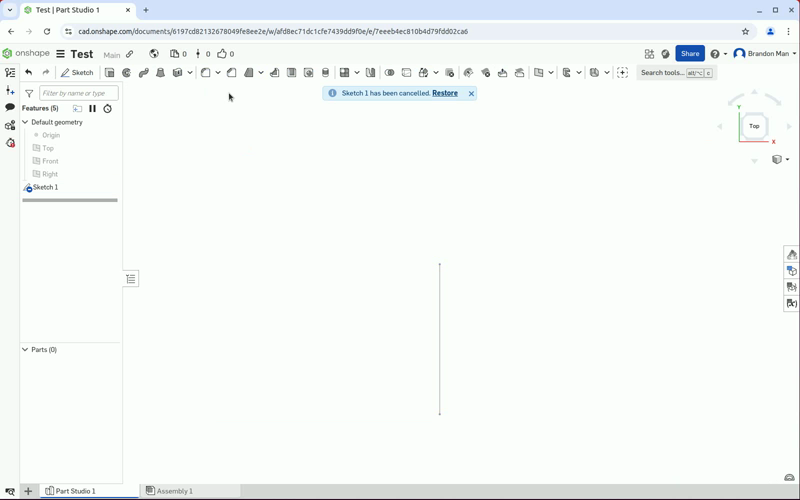
key(shift+s)
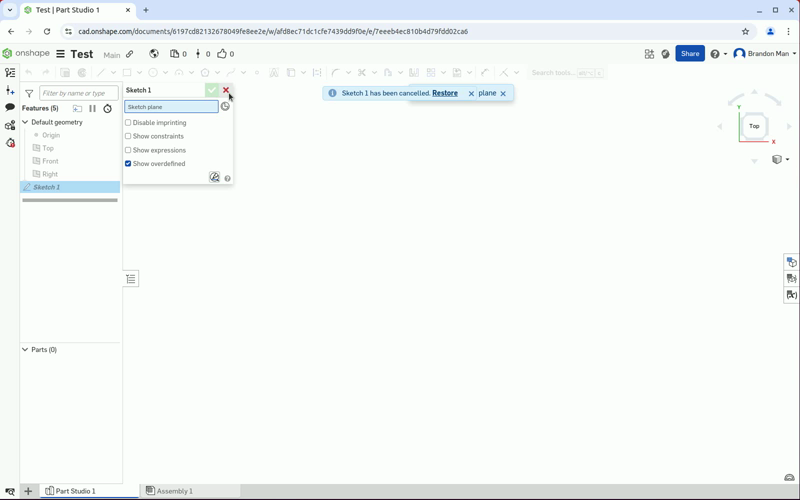
mouse_move(73, 150)
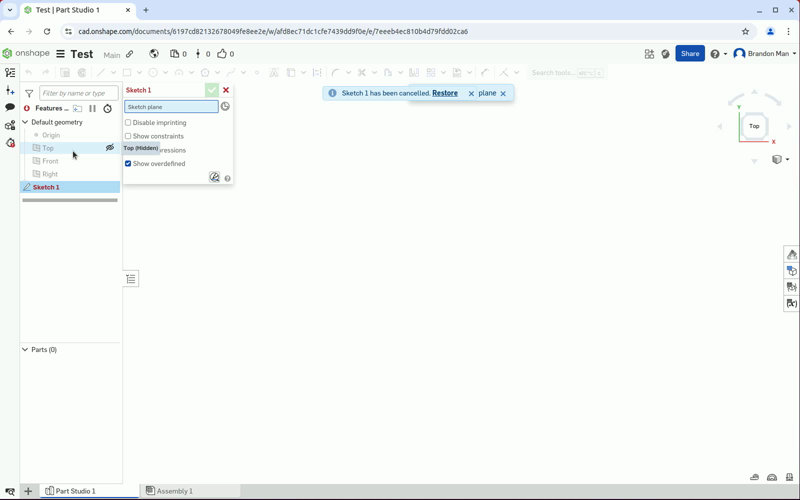
click(73, 150)
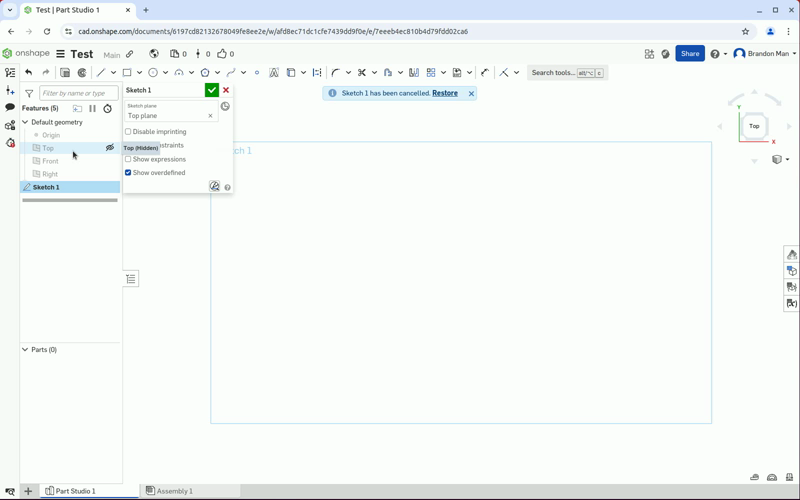
mouse_move(73, 352)
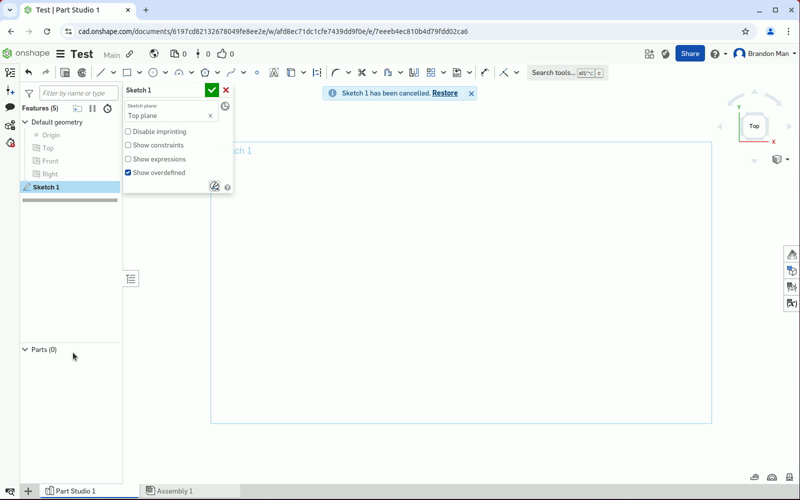
key(y)
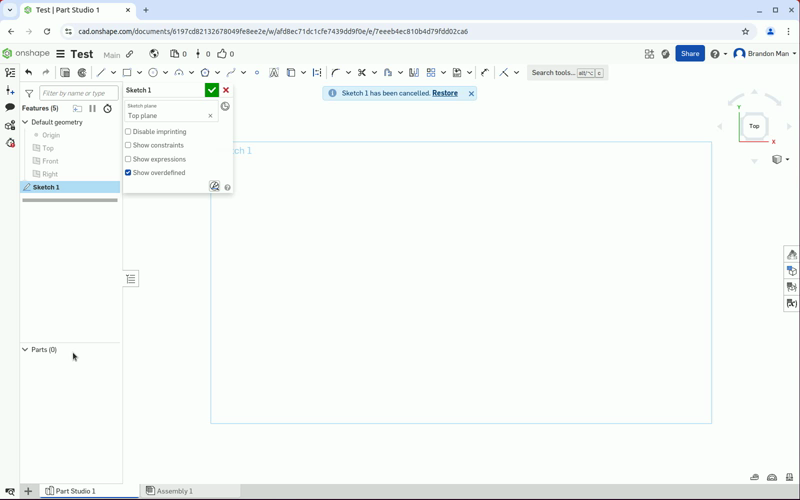
key(l)
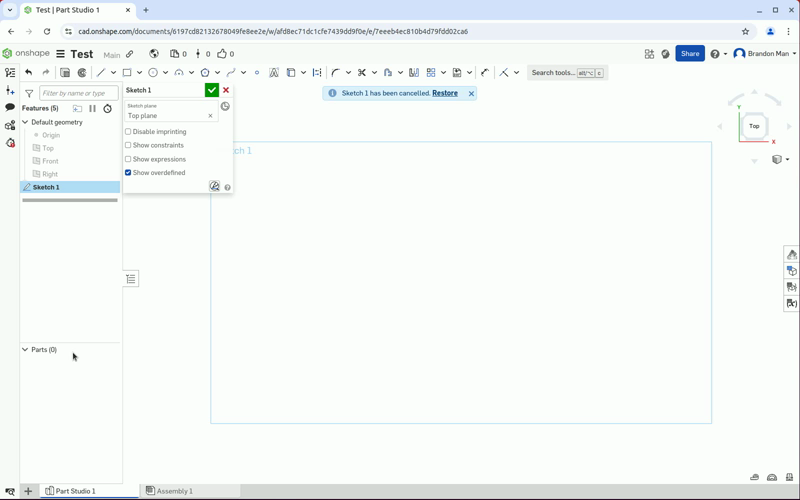
key_down(shift)
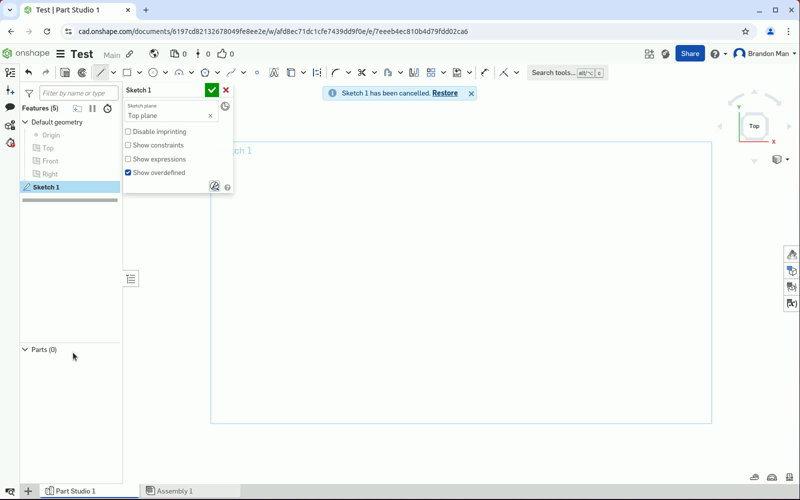
mouse_move(390, 245)
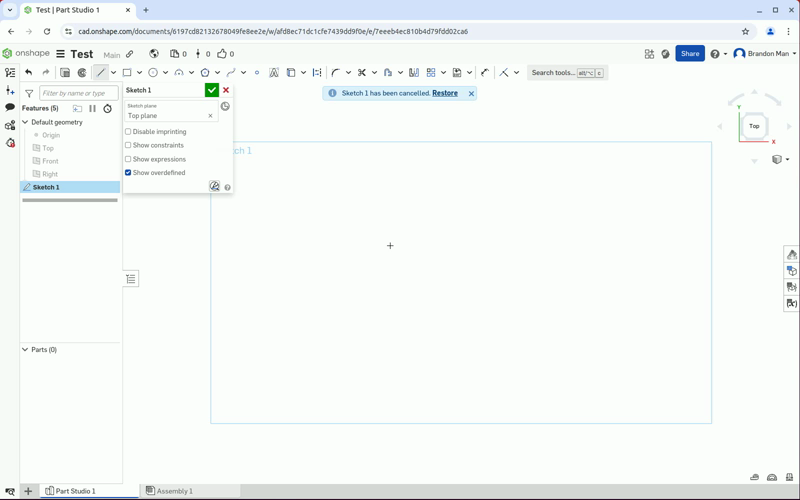
click(390, 245)
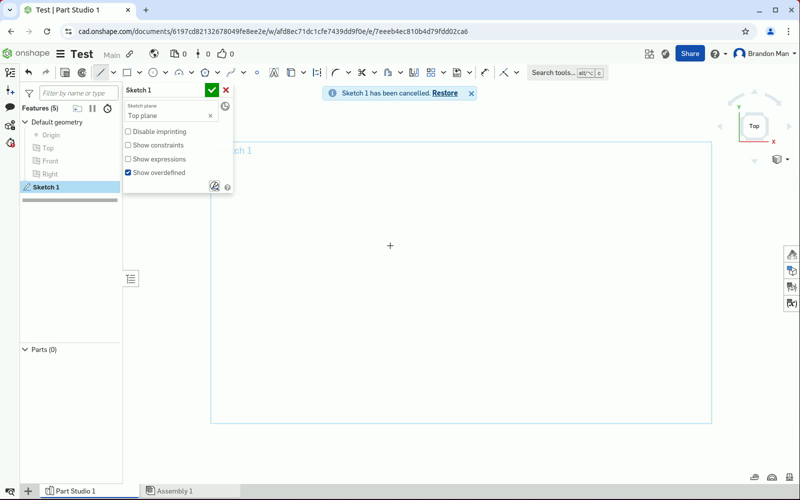
key_up(shift)
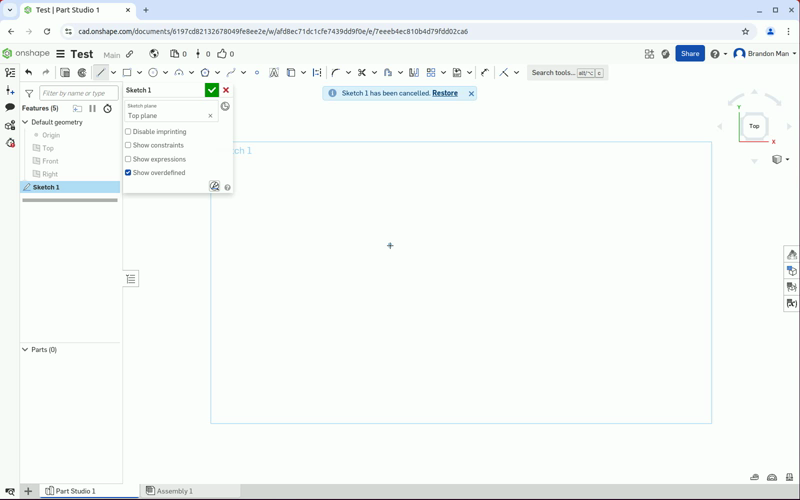
key_down(shift)
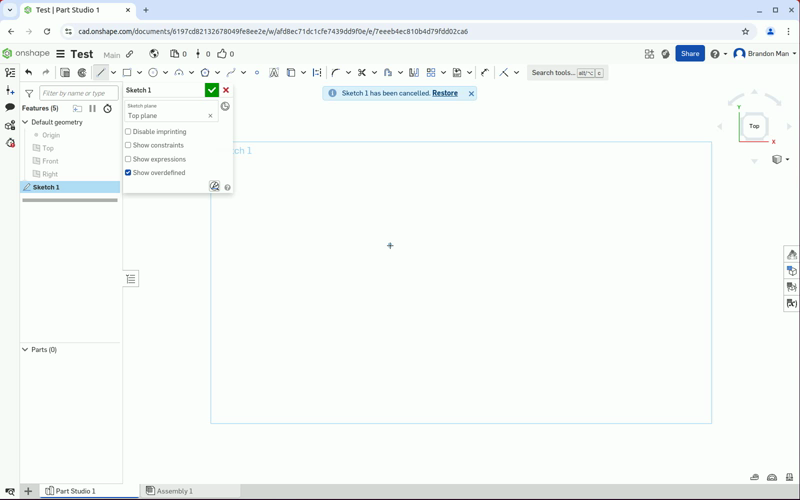
mouse_move(465, 245)
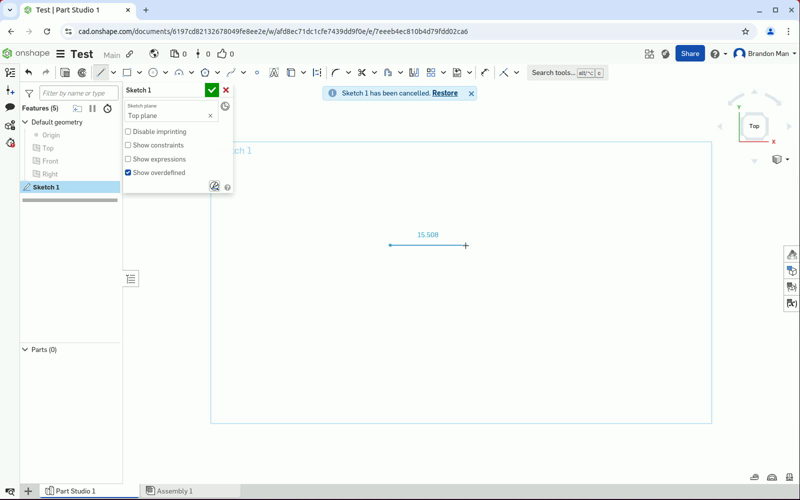
click(465, 245)
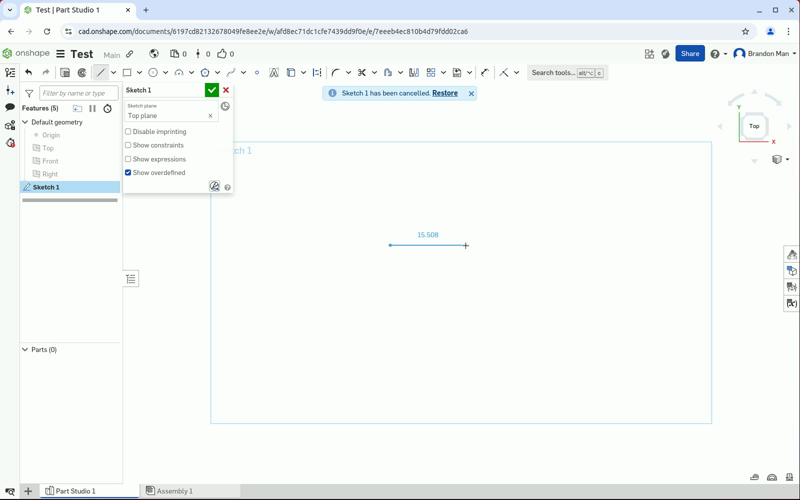
key_up(shift)
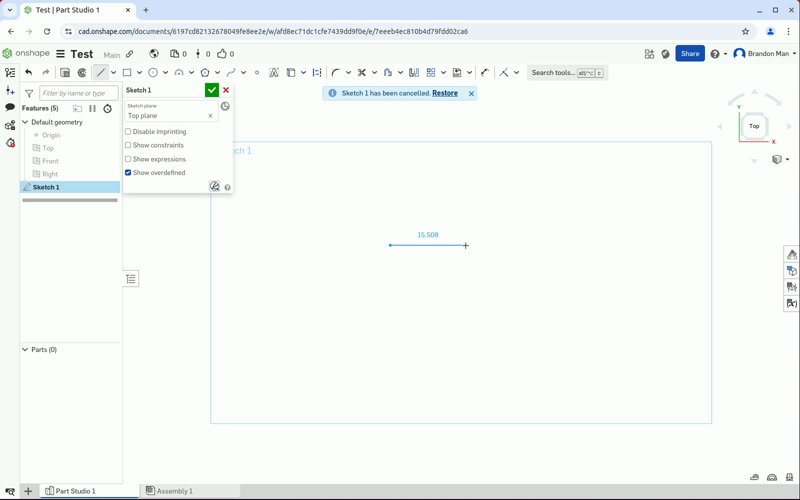
key_down(shift)
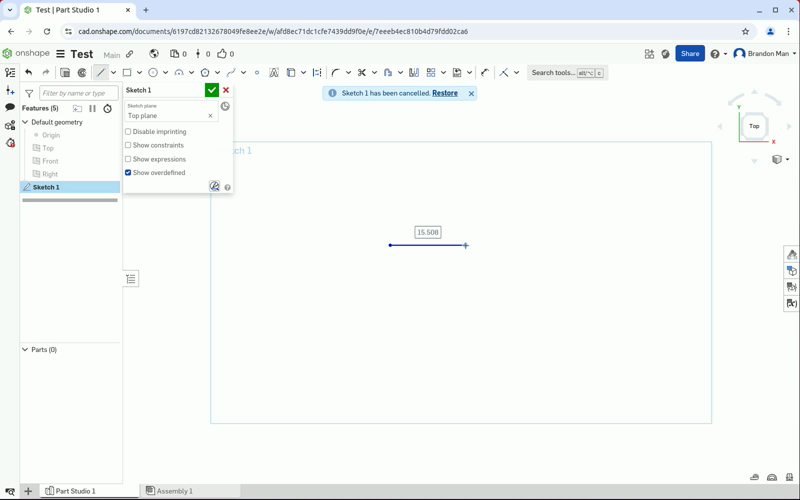
mouse_move(495, 245)
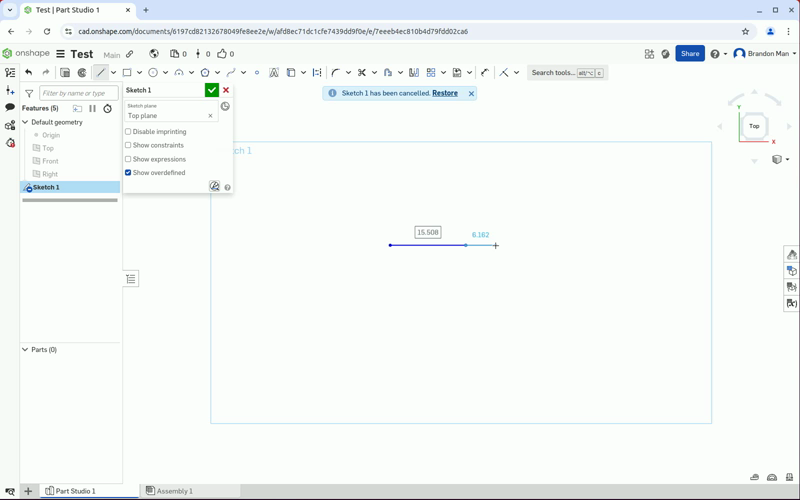
mouse_move(465, 219)
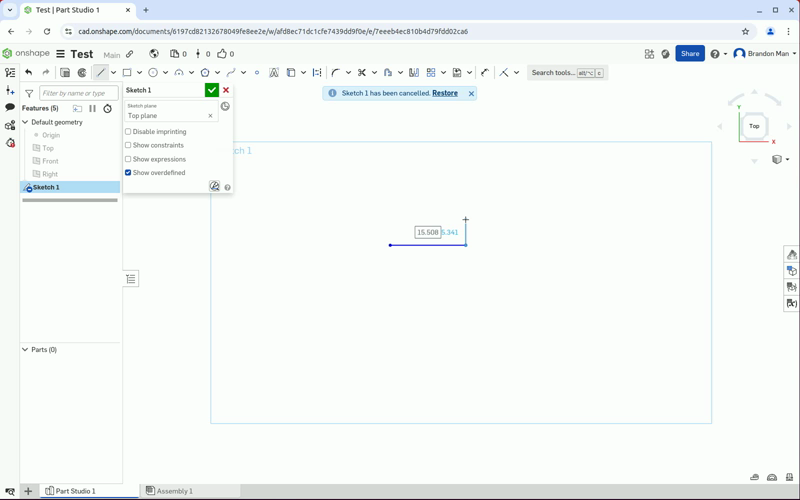
click(465, 219)
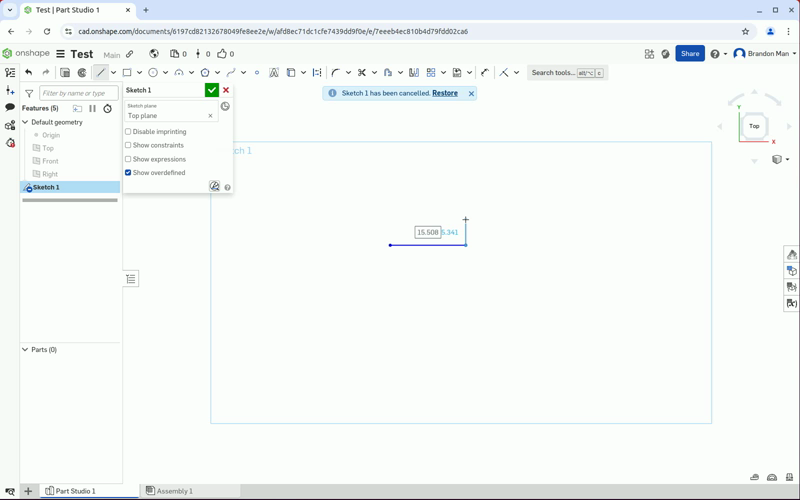
key_up(shift)
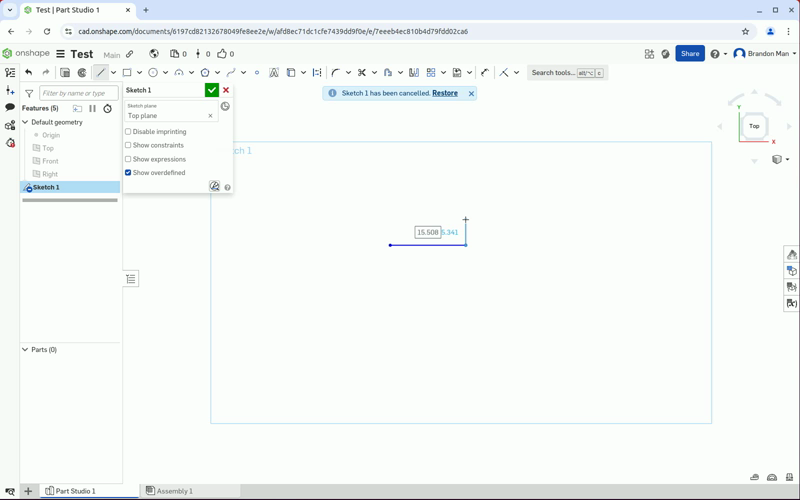
key_down(shift)
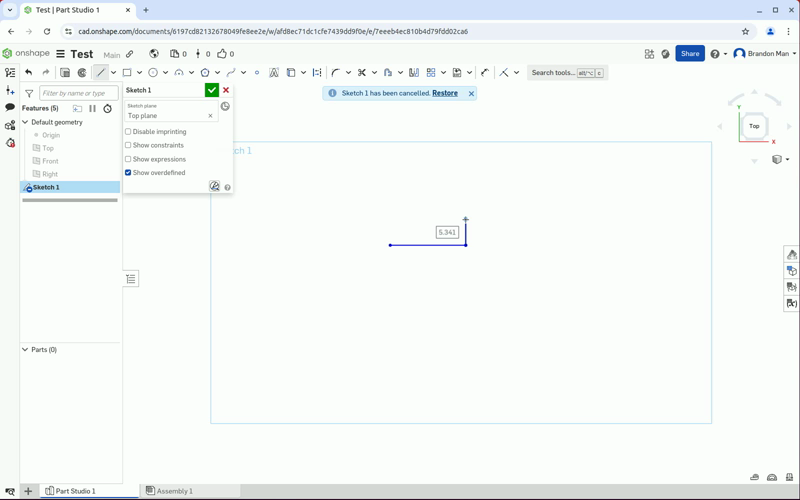
mouse_move(495, 219)
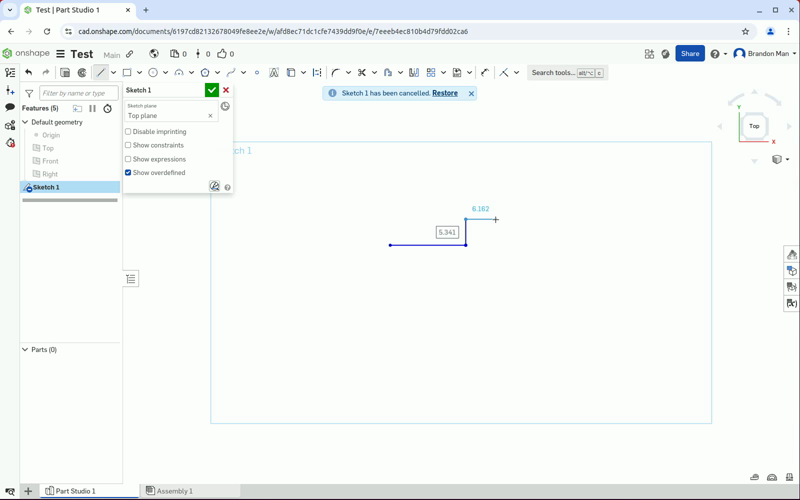
mouse_move(451, 219)
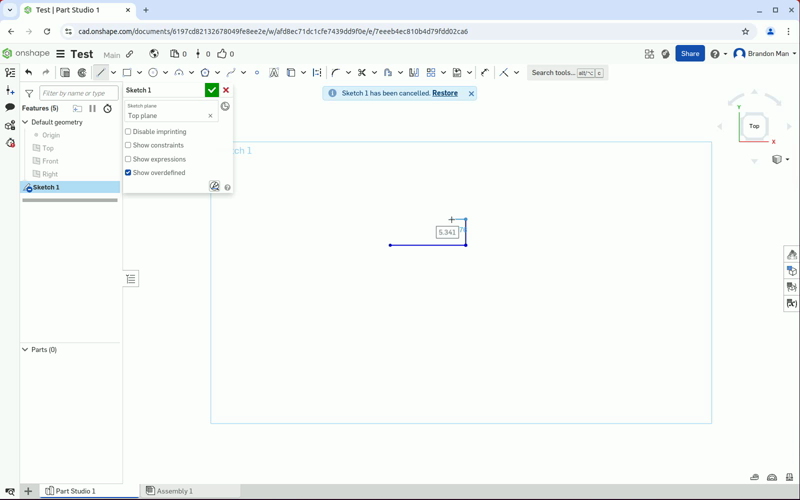
click(451, 219)
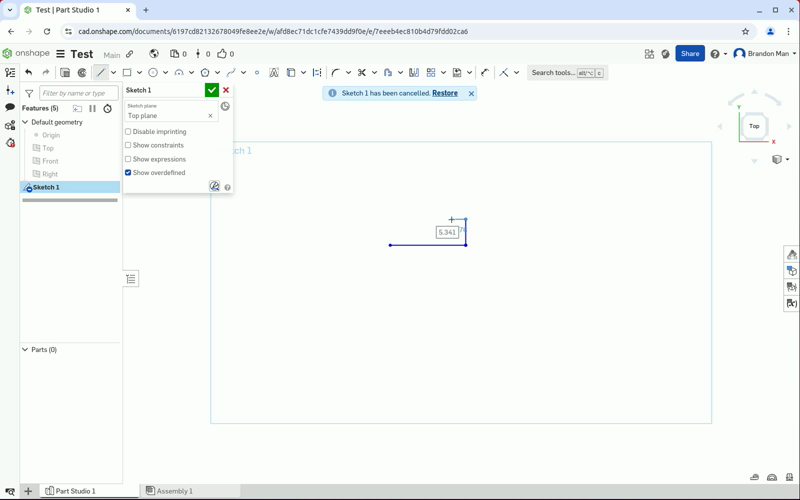
key_up(shift)
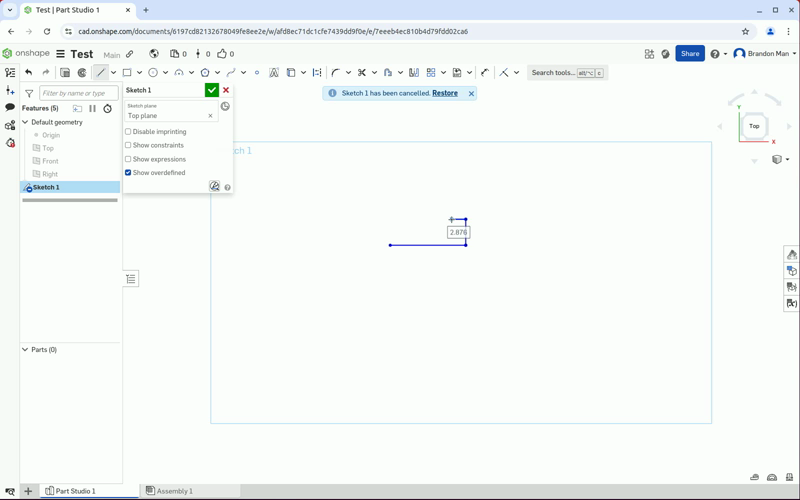
key_down(shift)
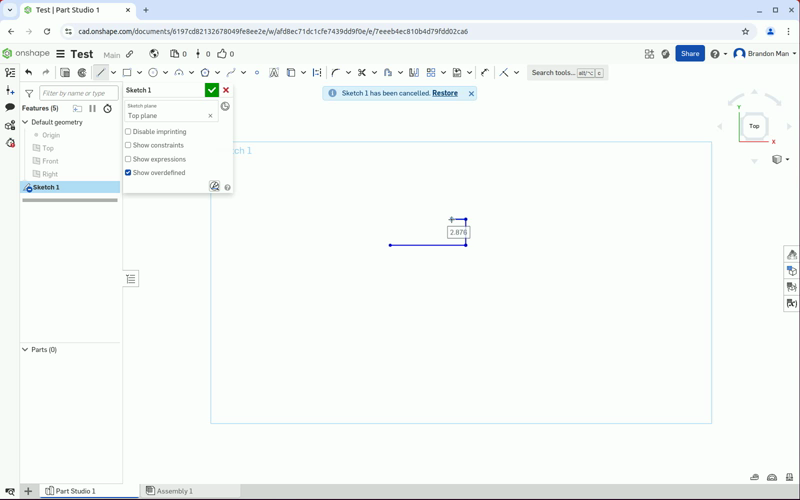
mouse_move(481, 219)
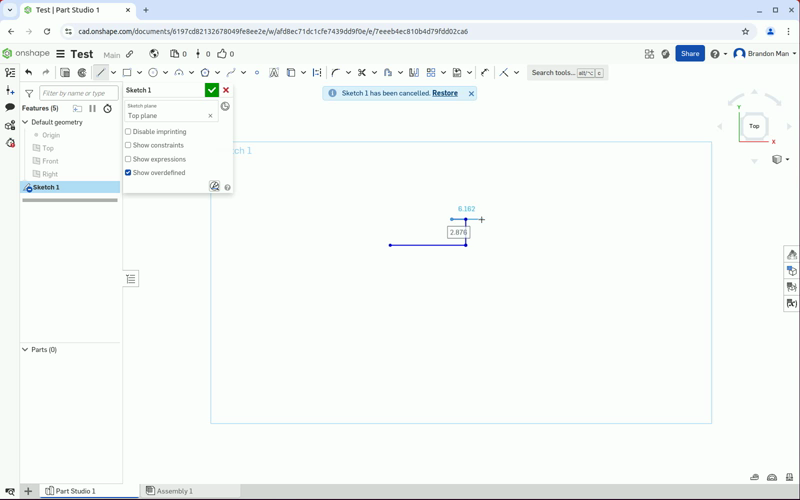
mouse_move(451, 196)
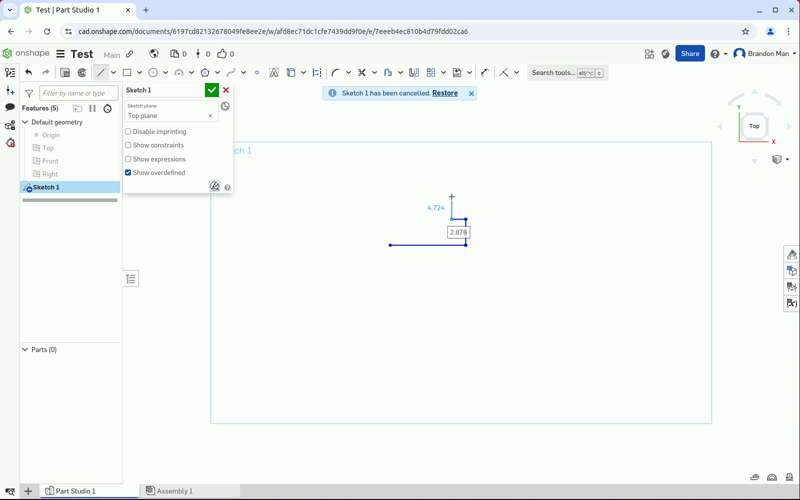
click(451, 196)
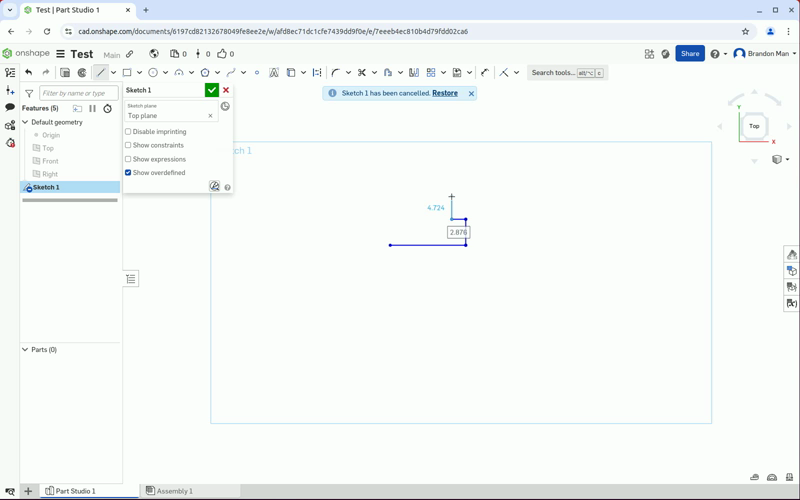
key_up(shift)
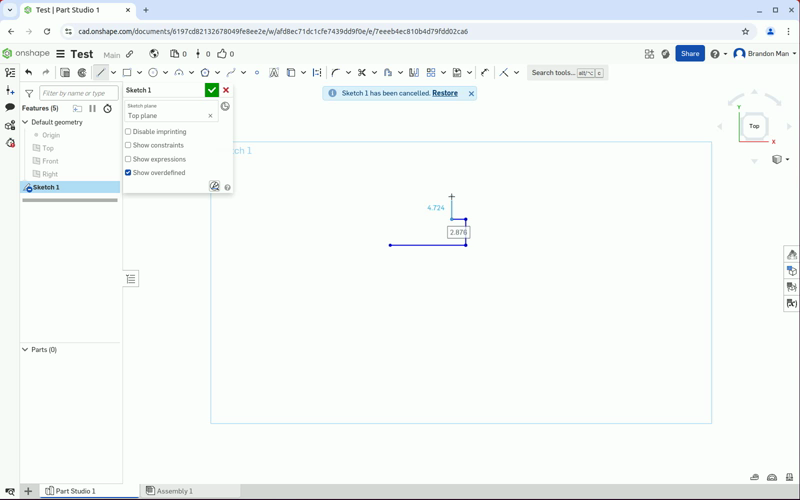
key_down(shift)
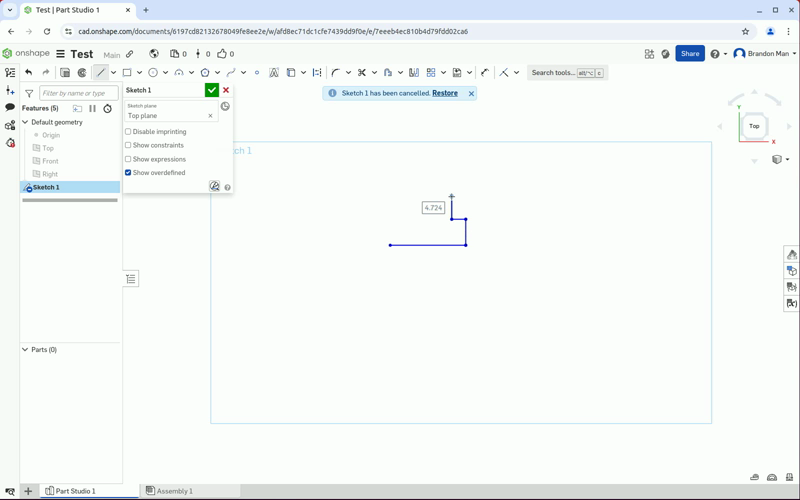
mouse_move(481, 196)
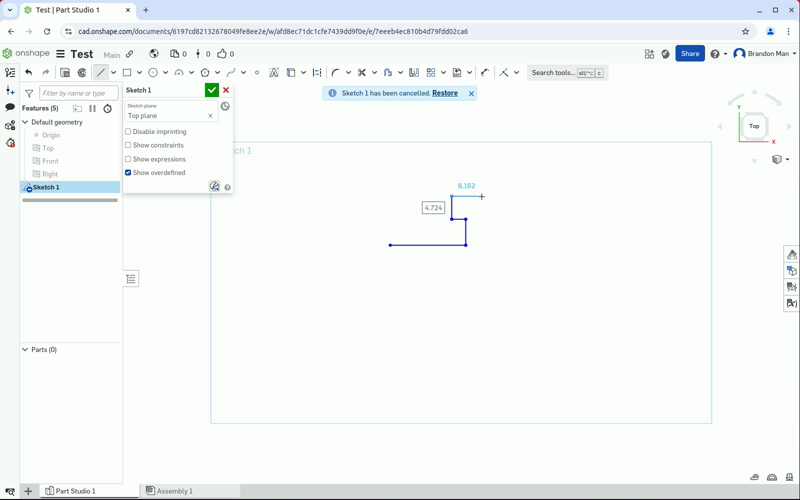
mouse_move(465, 196)
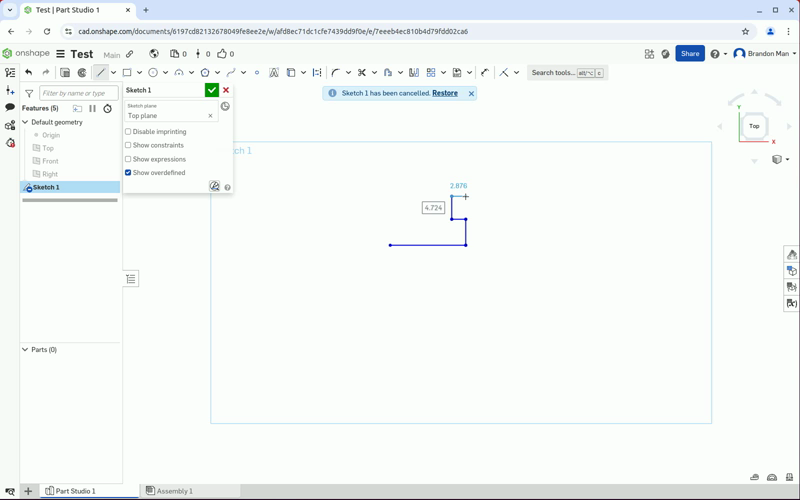
click(465, 196)
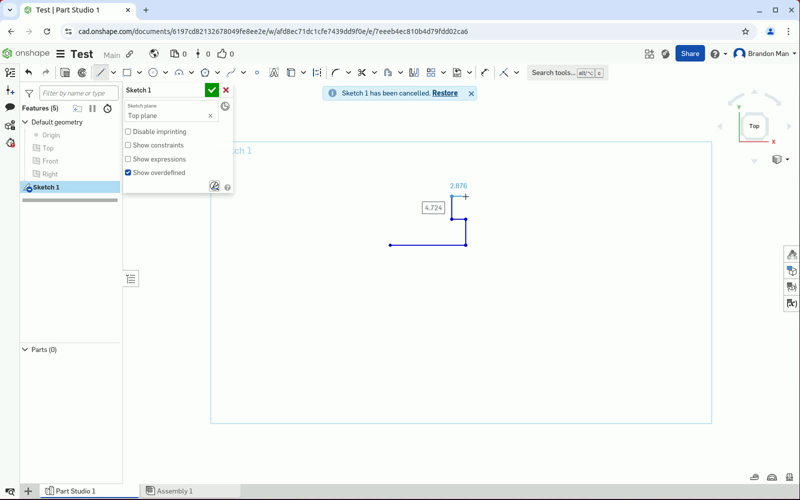
key_up(shift)
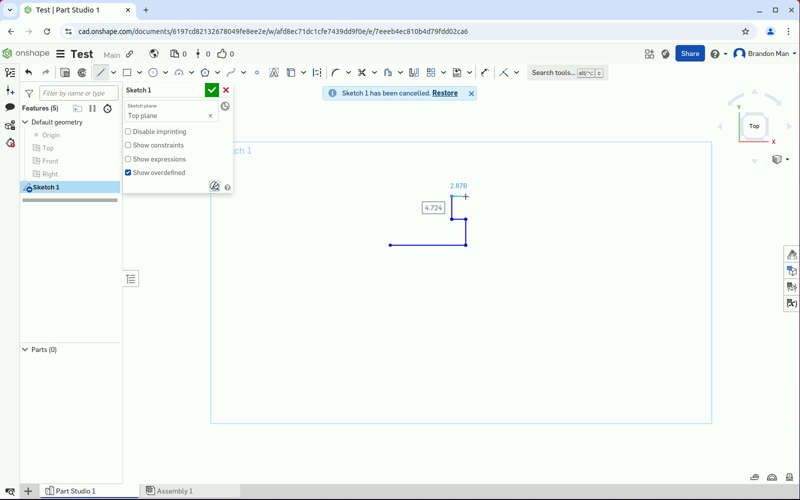
key_down(shift)
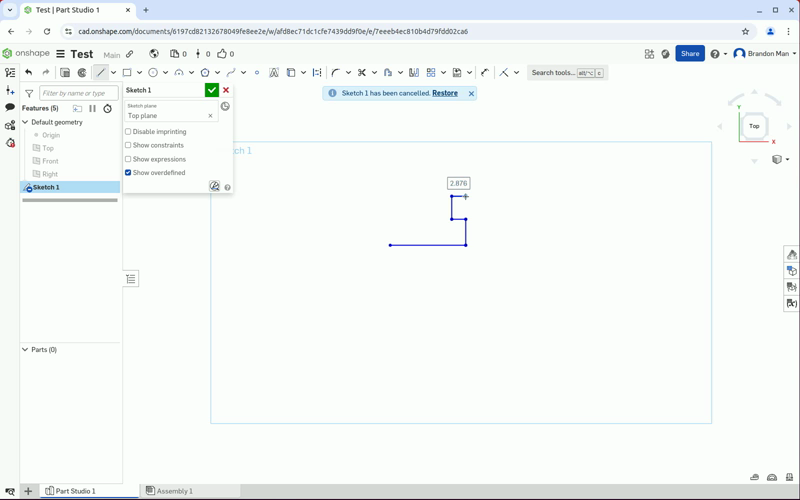
mouse_move(495, 196)
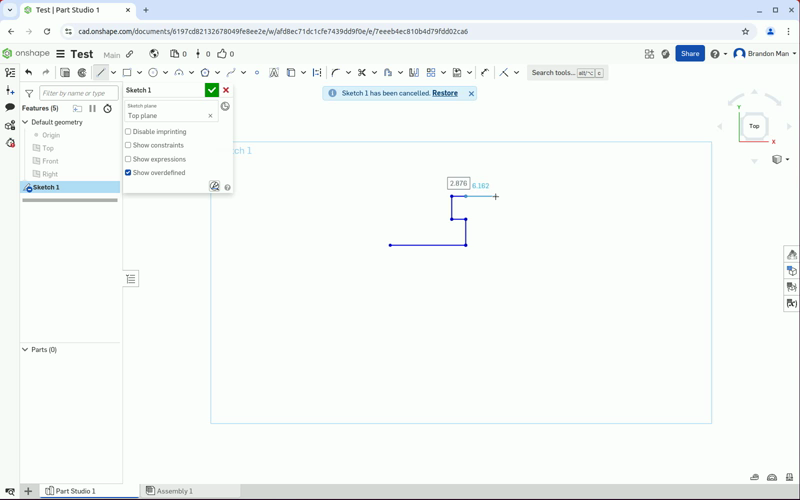
mouse_move(465, 170)
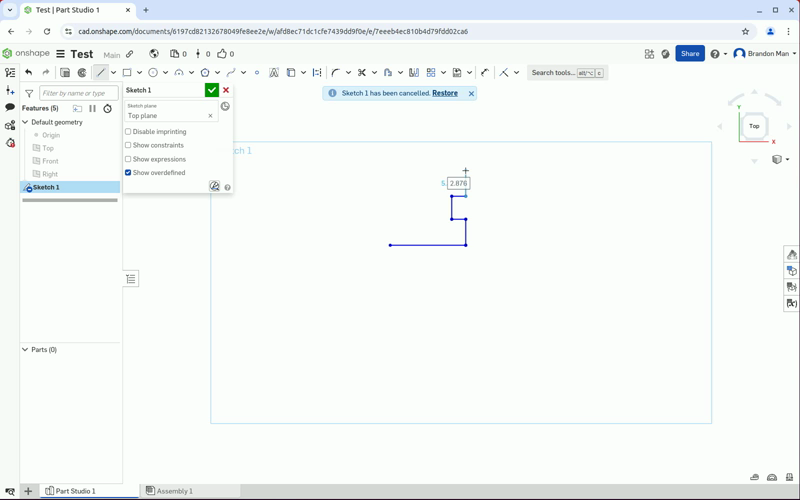
click(465, 170)
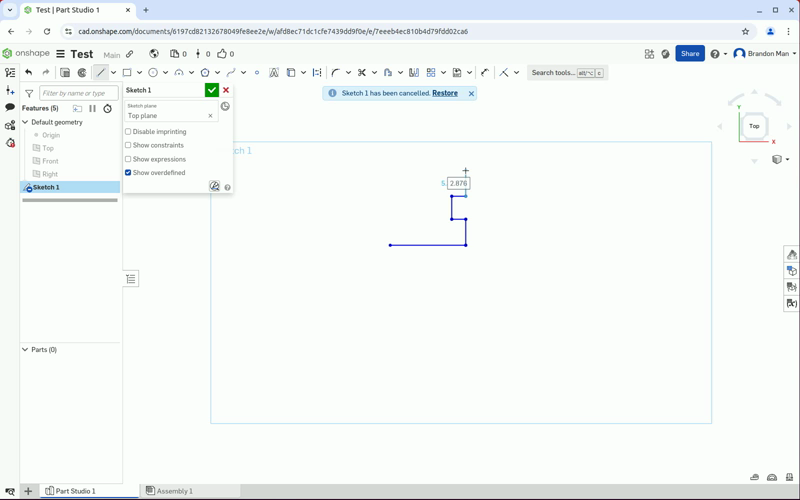
key_up(shift)
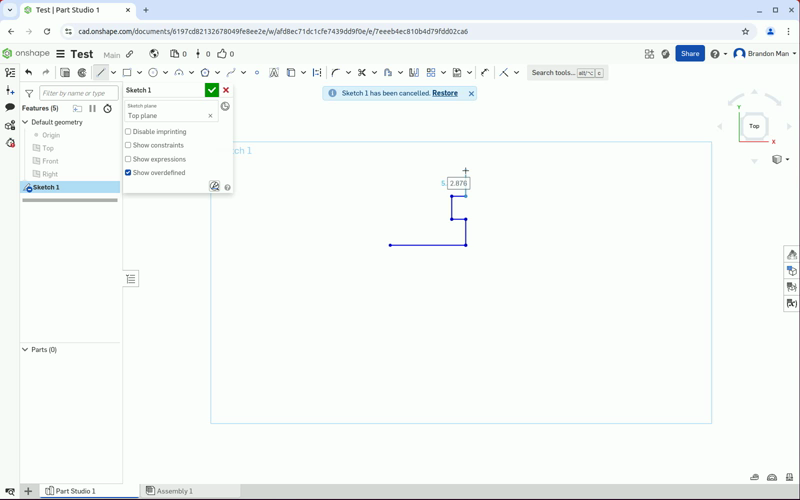
key_down(shift)
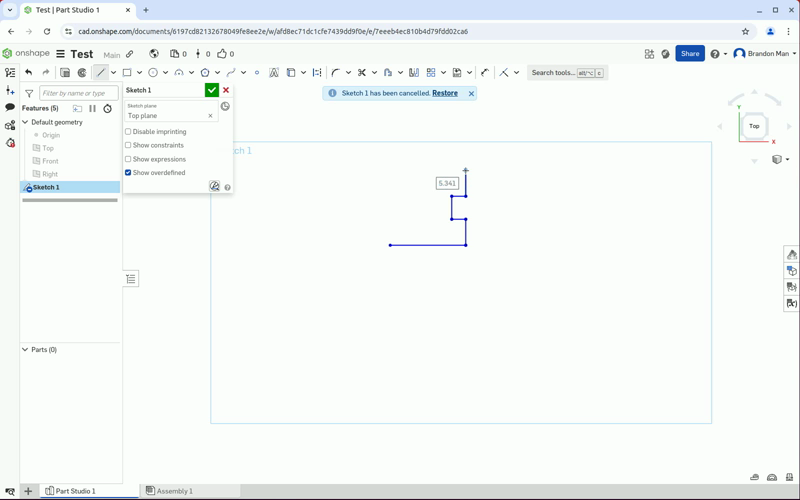
mouse_move(390, 170)
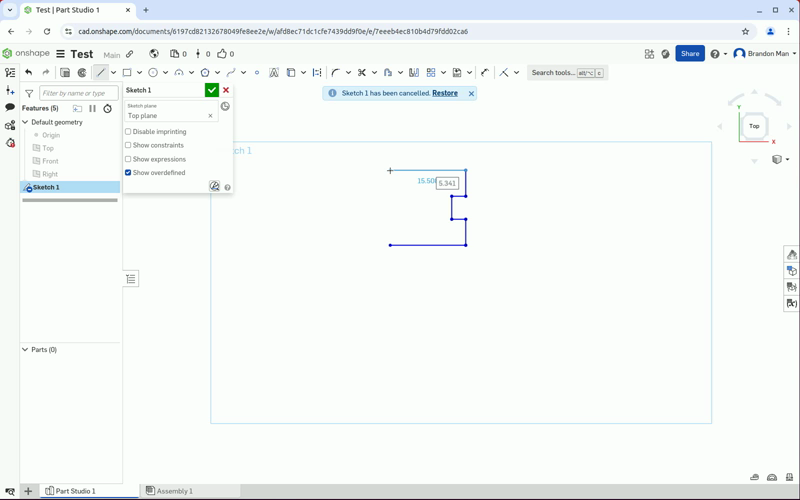
click(390, 170)
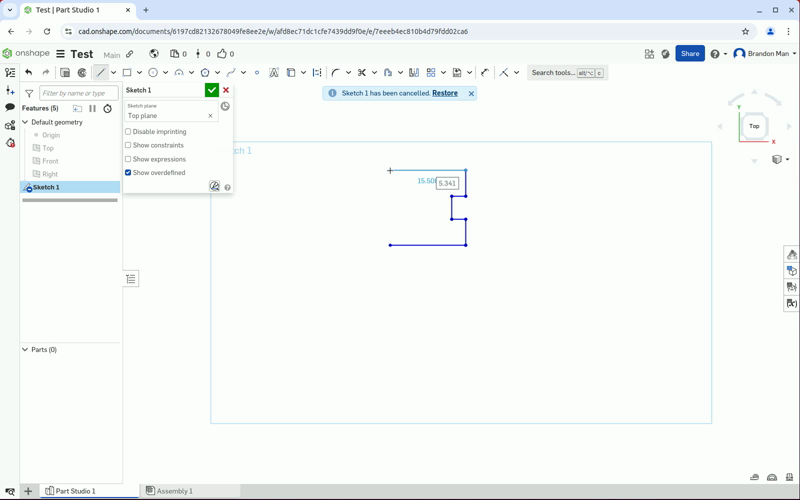
key_up(shift)
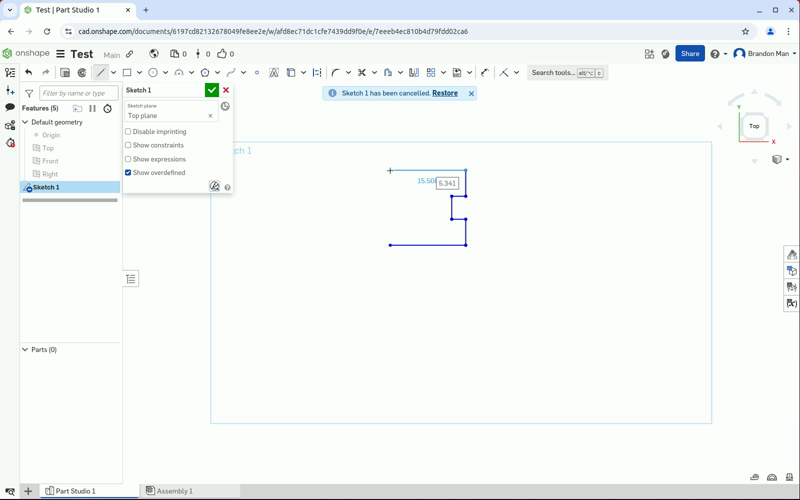
key_down(shift)
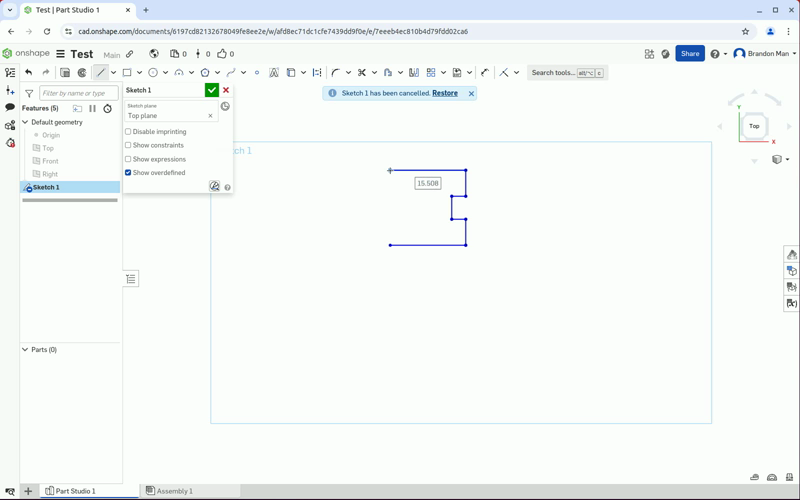
mouse_move(420, 170)
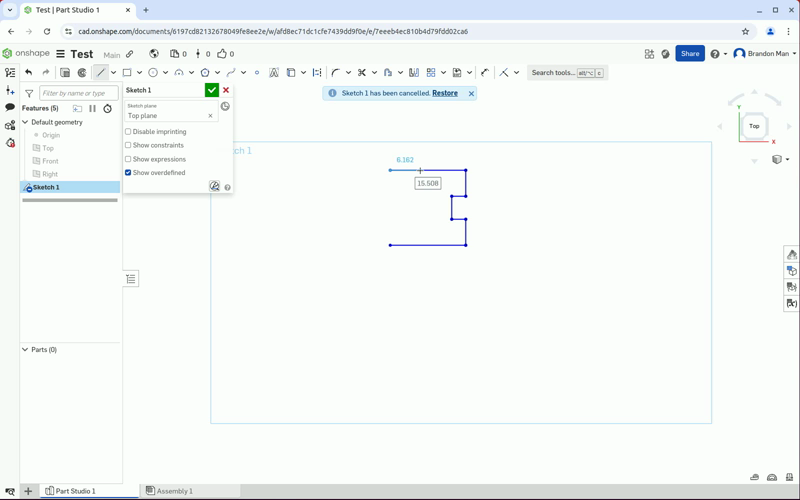
mouse_move(390, 196)
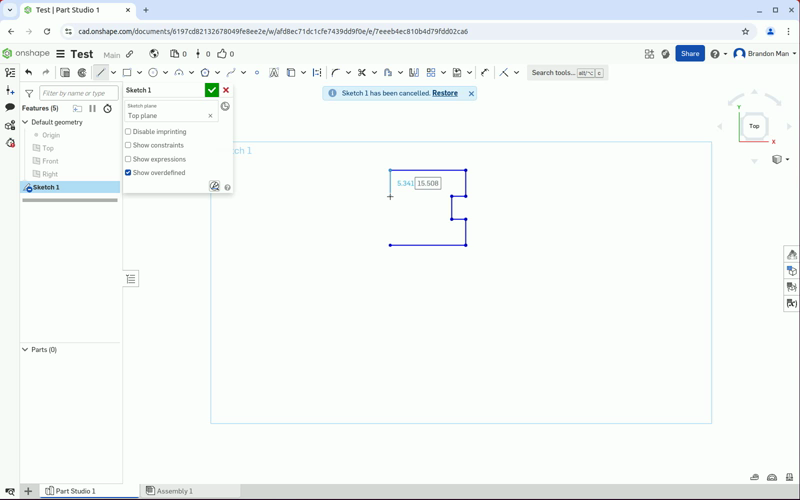
click(390, 196)
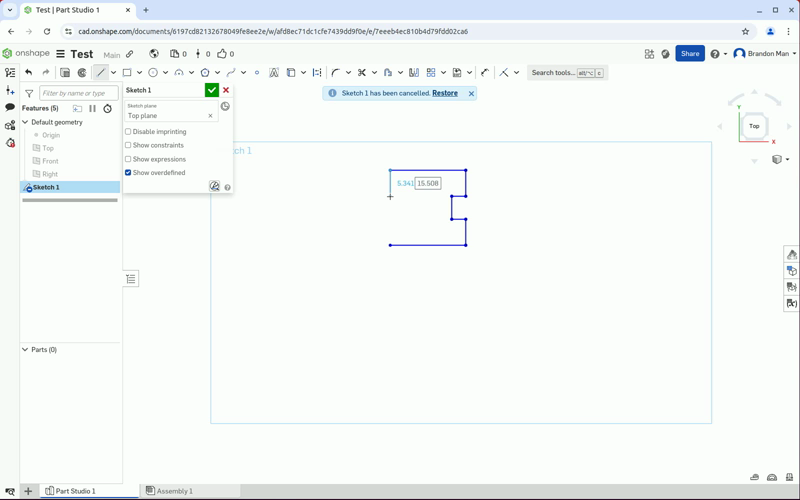
key_up(shift)
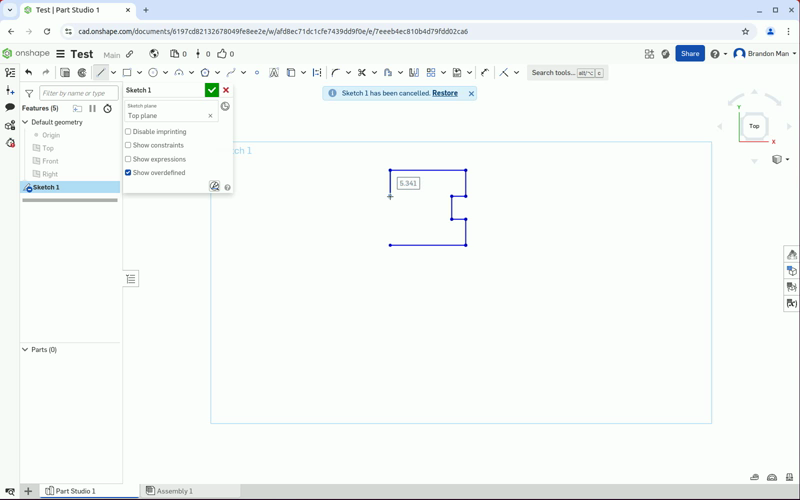
key_down(shift)
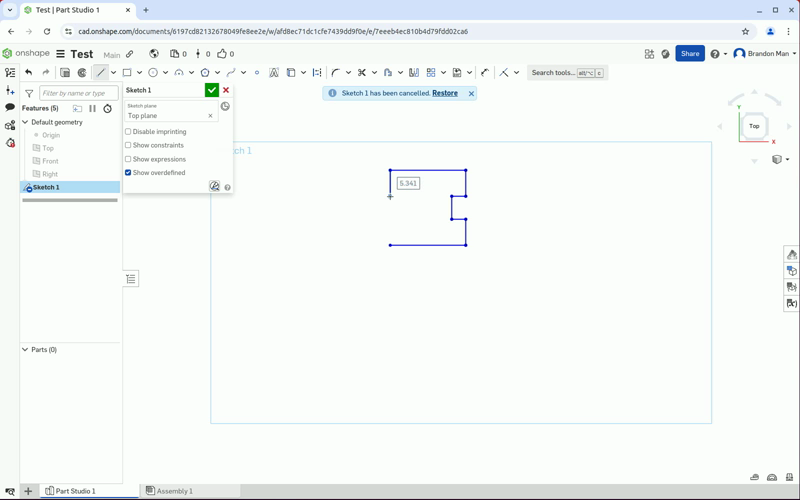
mouse_move(420, 196)
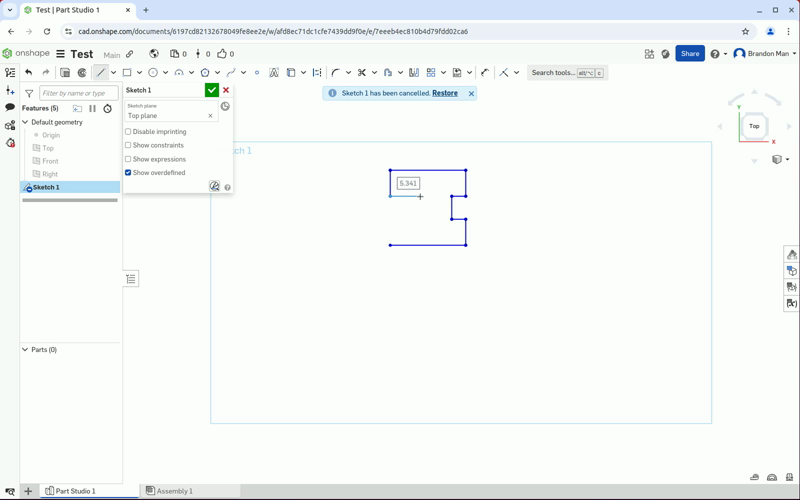
mouse_move(404, 196)
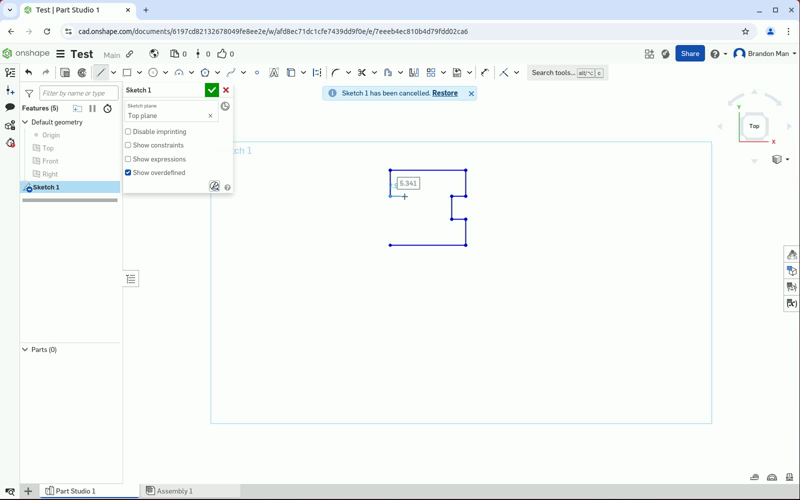
click(404, 196)
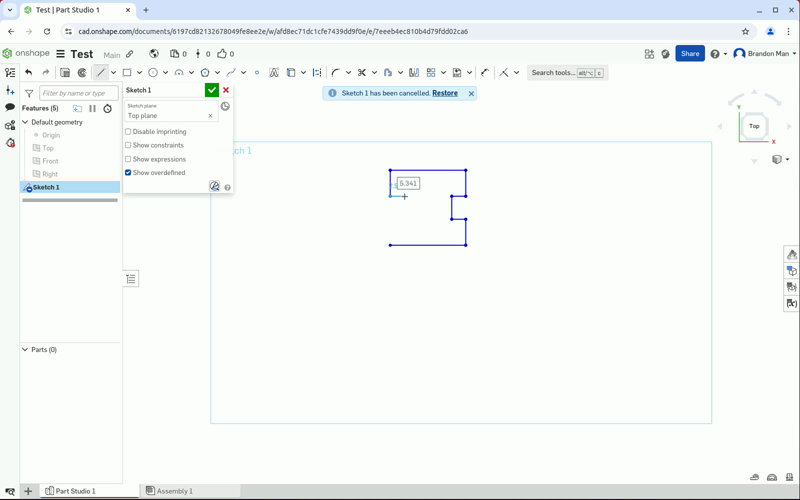
key_up(shift)
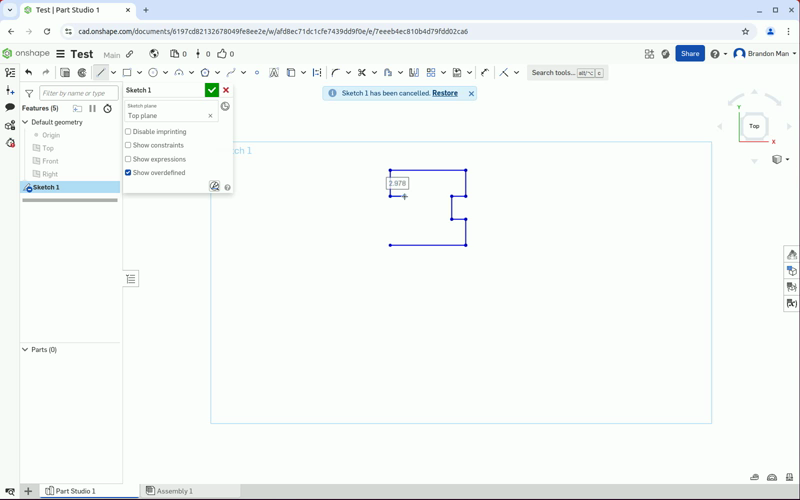
key_down(shift)
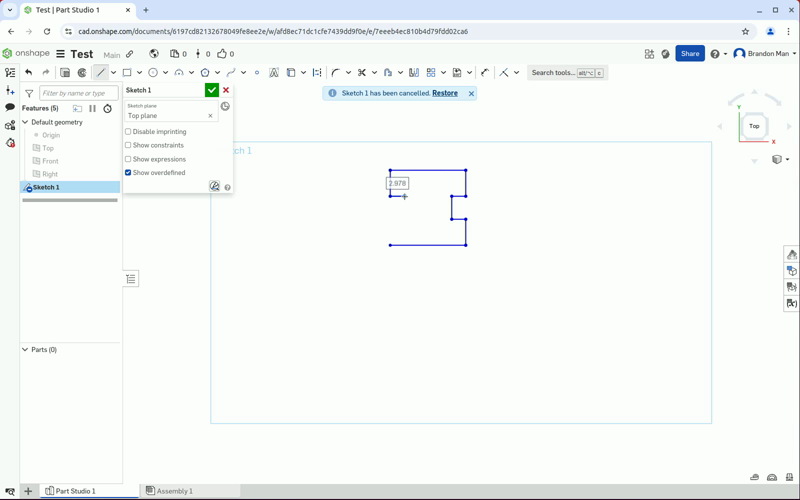
mouse_move(434, 196)
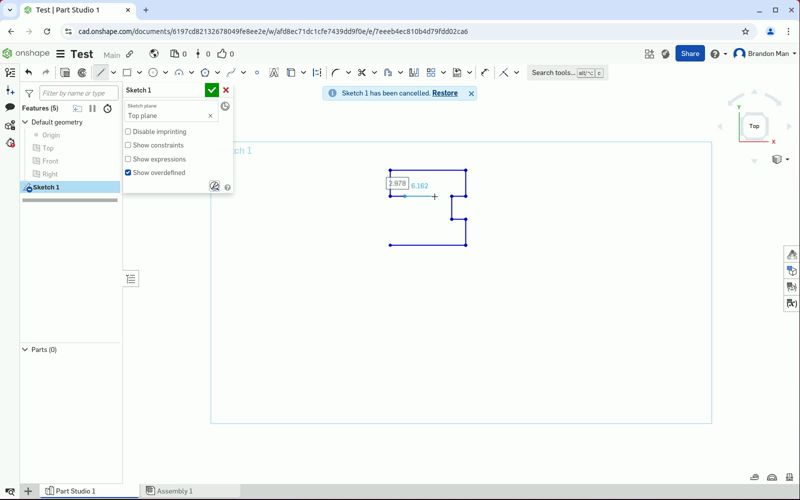
mouse_move(404, 219)
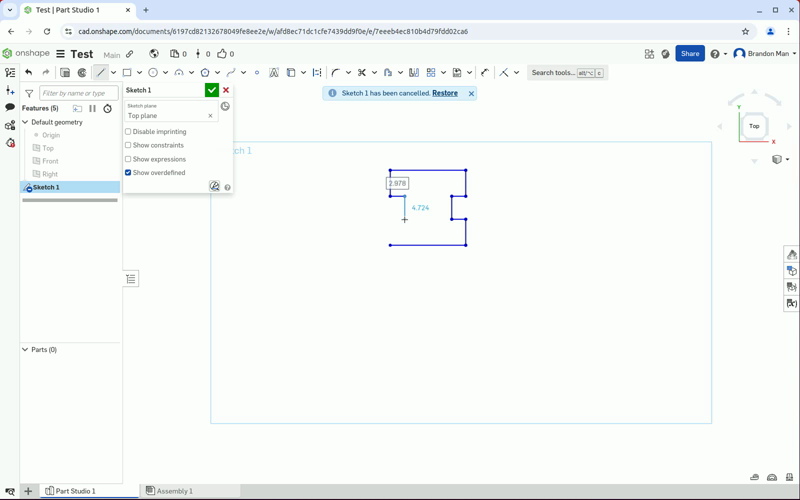
click(404, 219)
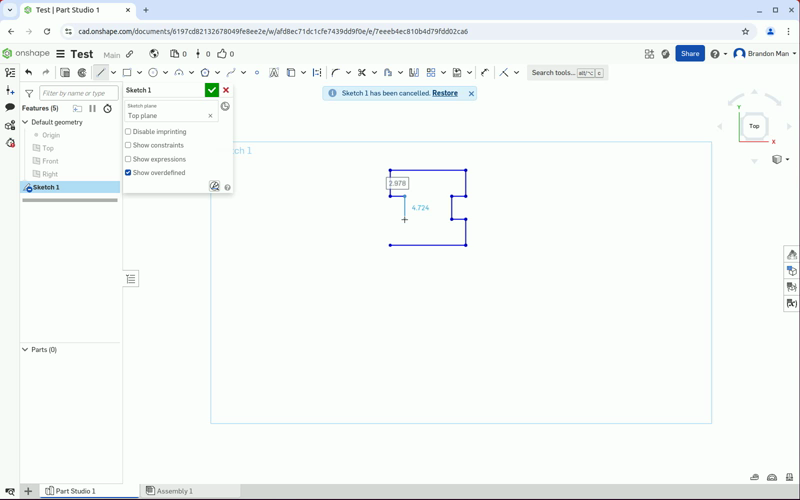
key_up(shift)
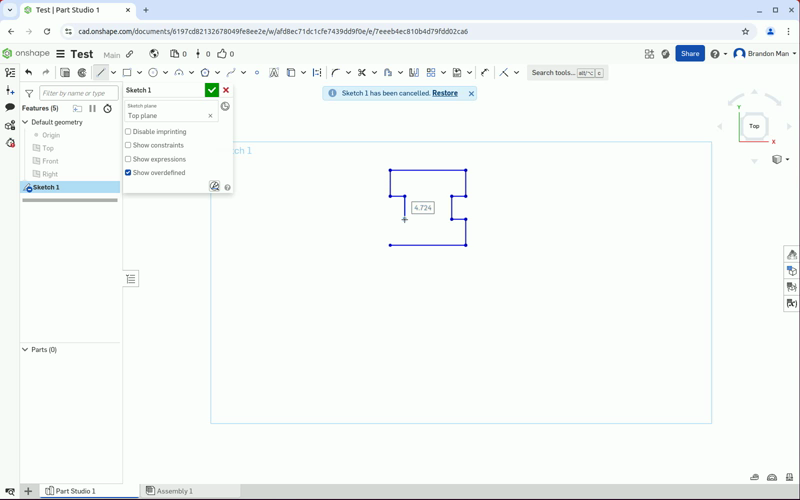
key_down(shift)
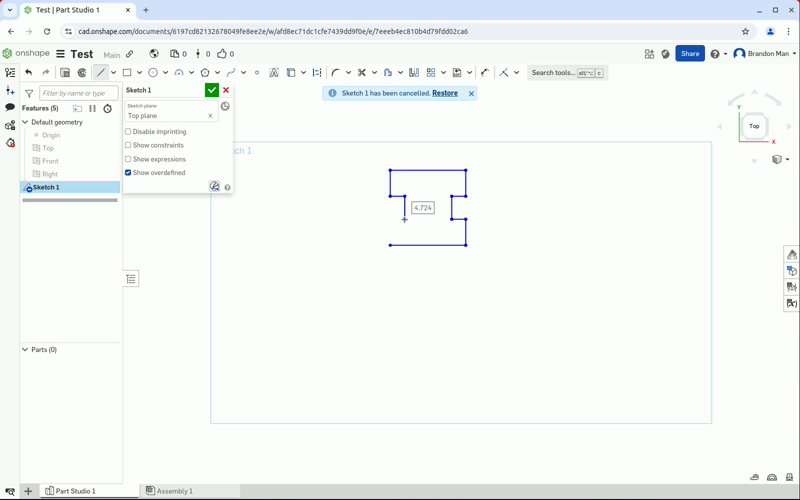
mouse_move(434, 219)
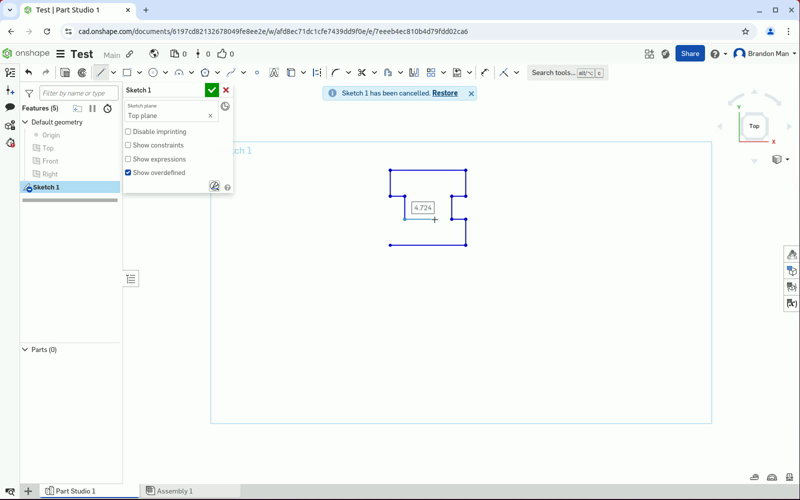
mouse_move(390, 219)
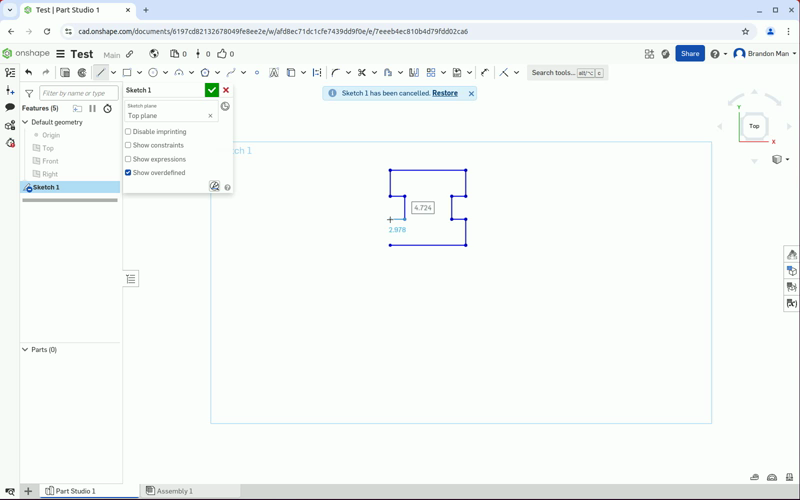
click(390, 219)
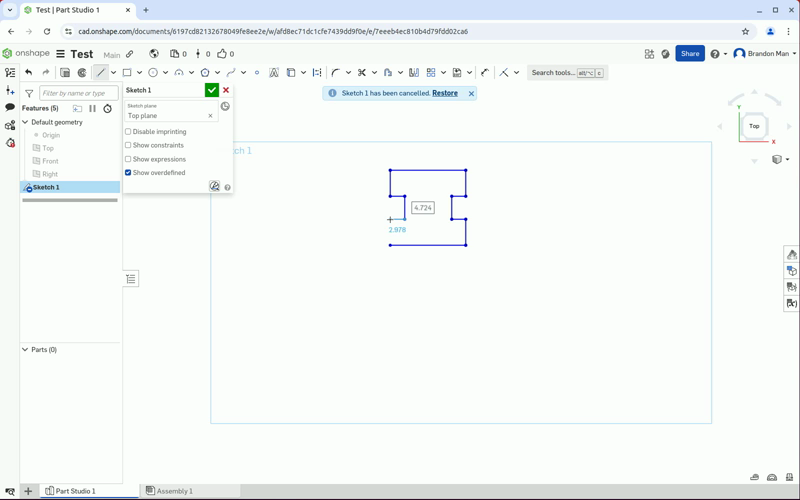
key_up(shift)
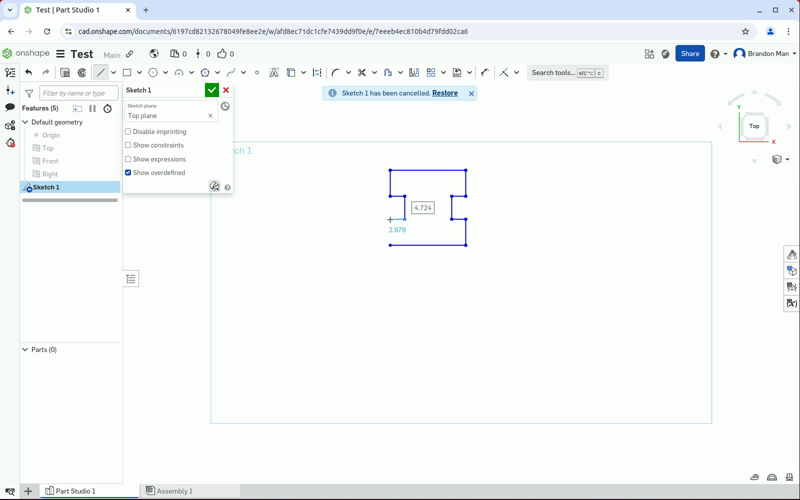
mouse_move(420, 219)
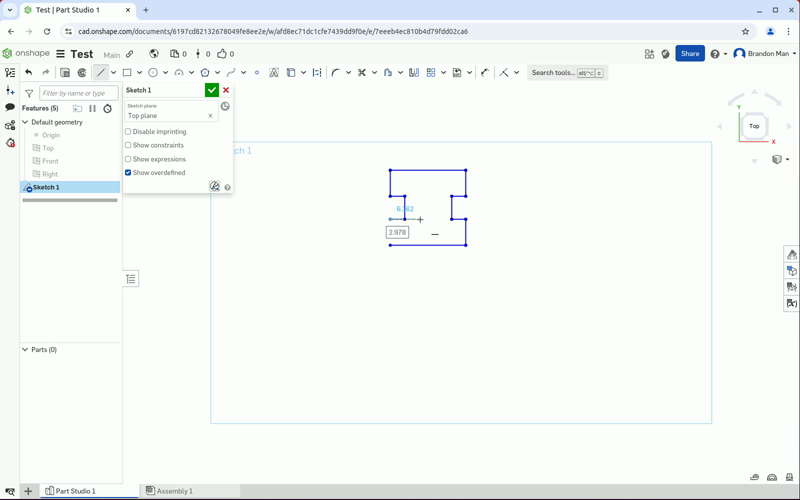
key_down(shift)
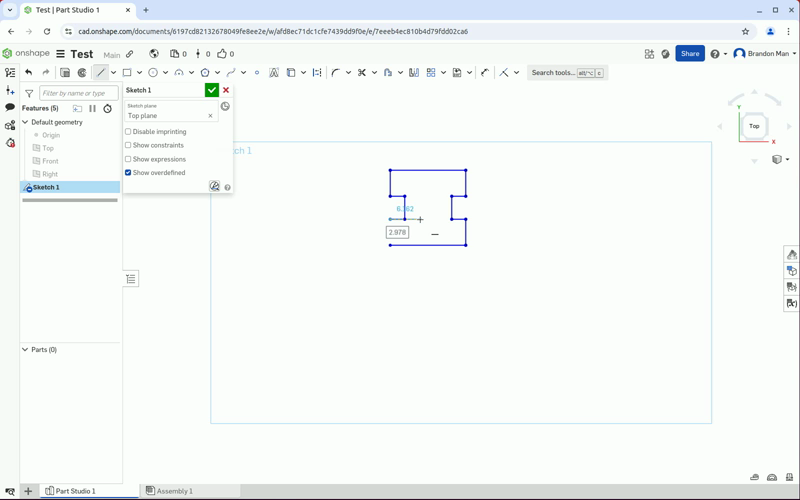
mouse_move(390, 245)
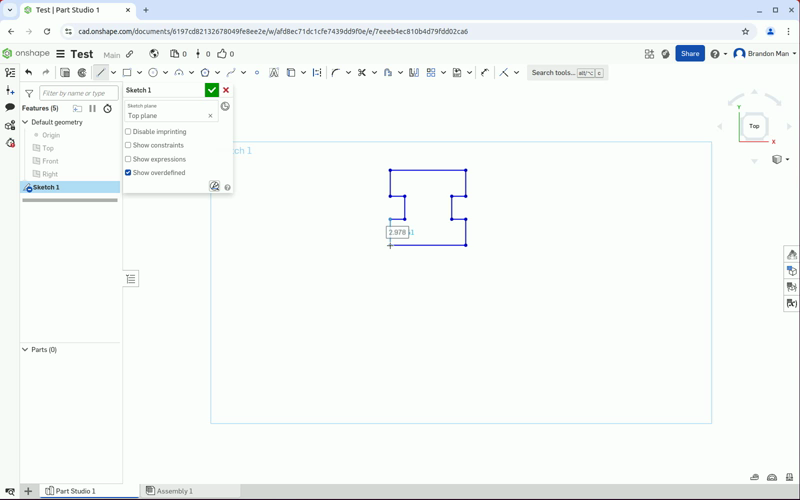
key_up(shift)
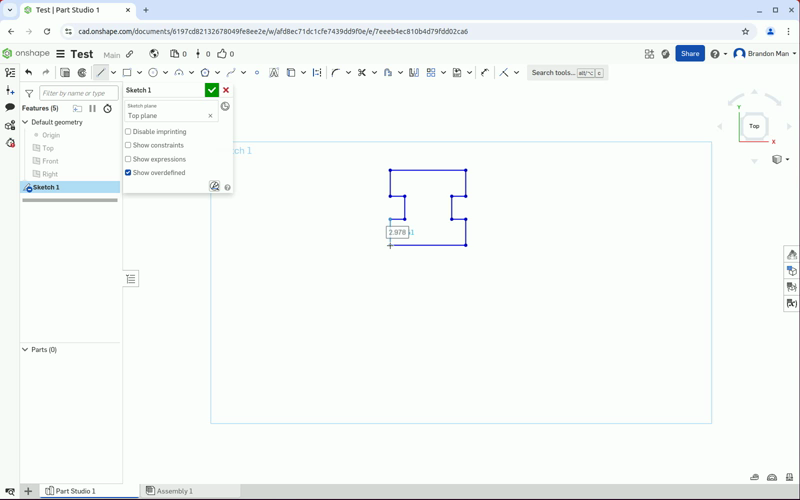
click(390, 245)
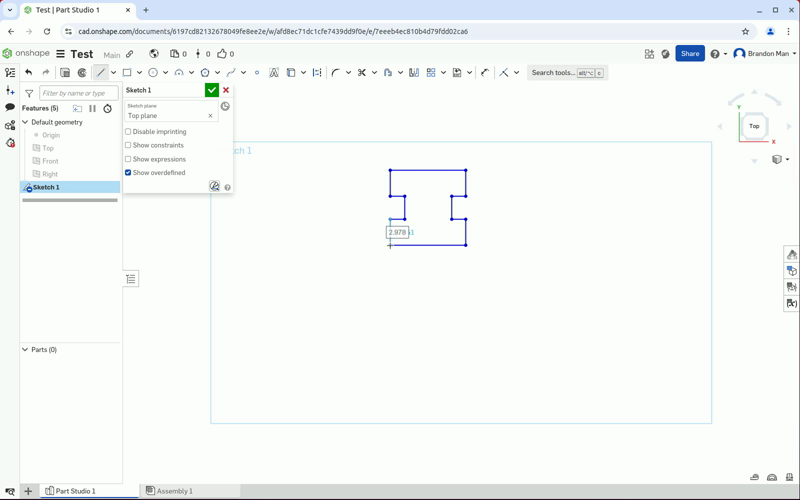
key(esc)
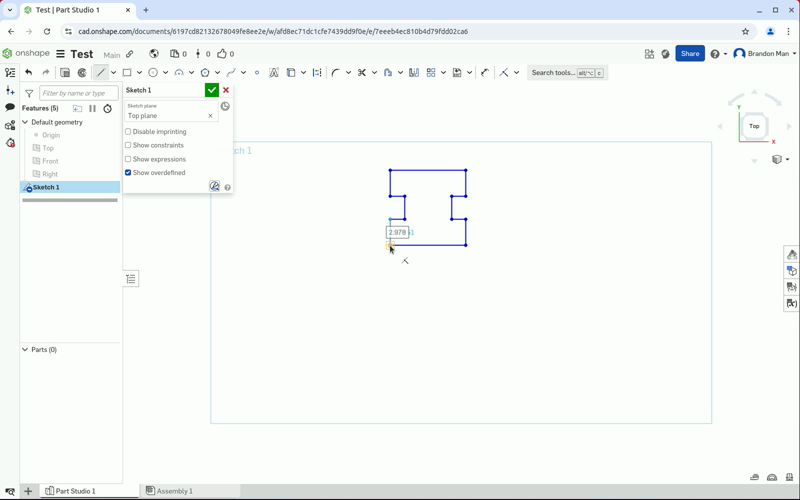
key(c)
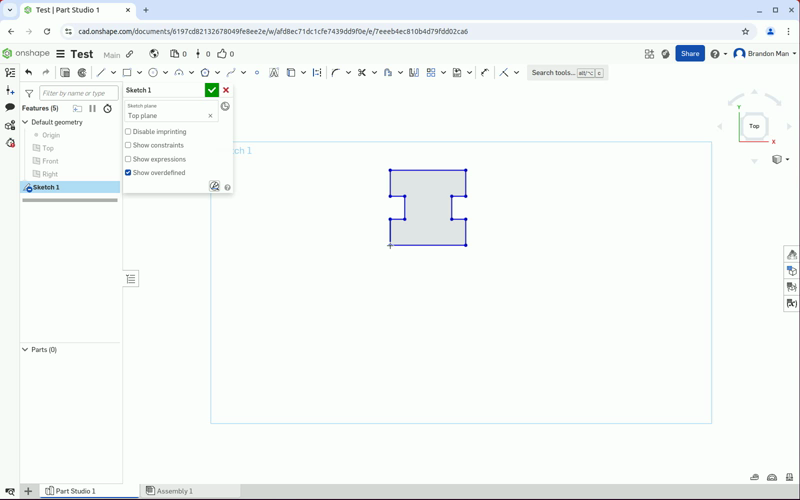
key_down(shift)
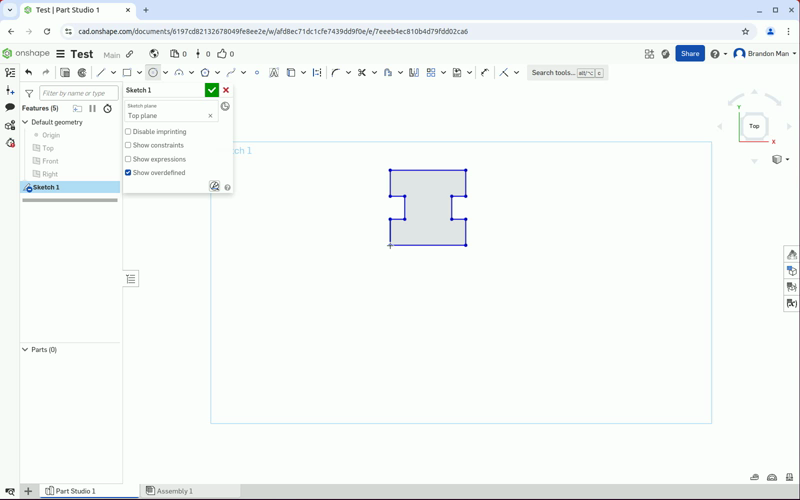
mouse_move(428, 207)
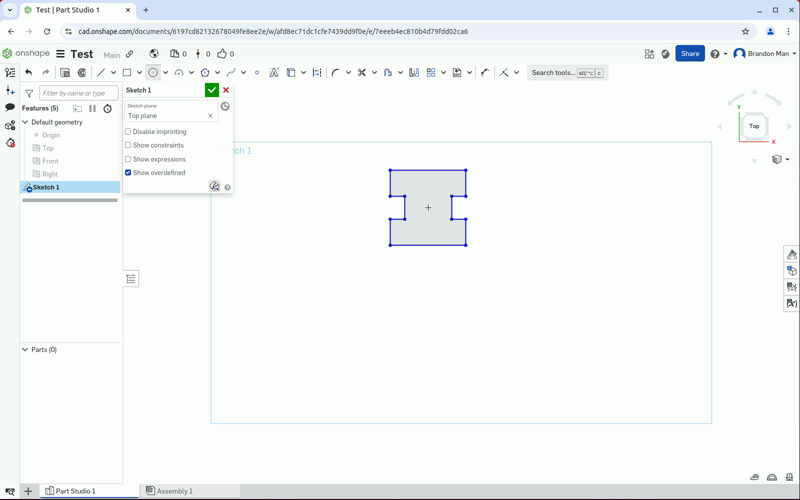
click(428, 207)
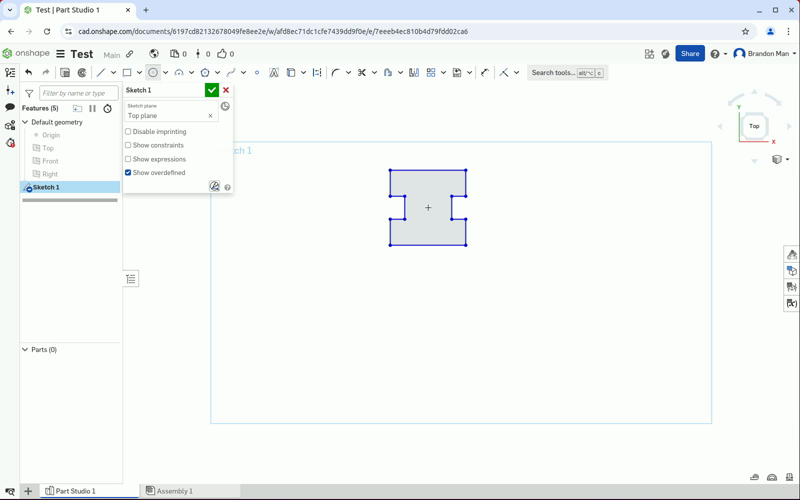
key_up(shift)
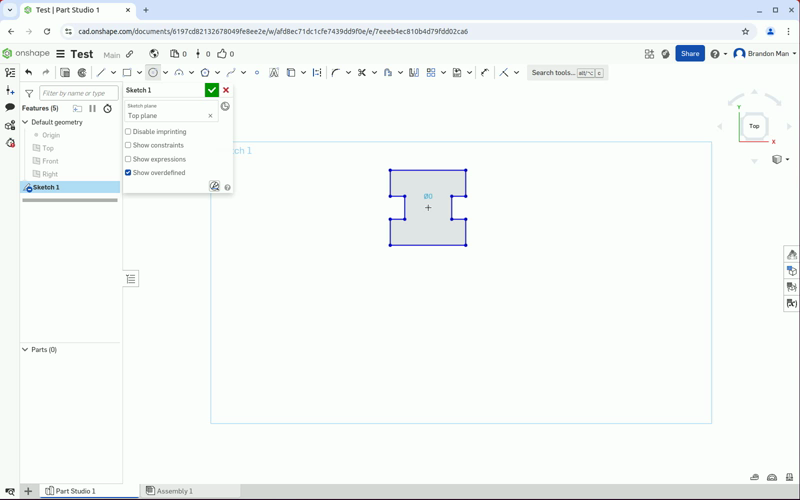
mouse_move(437, 207)
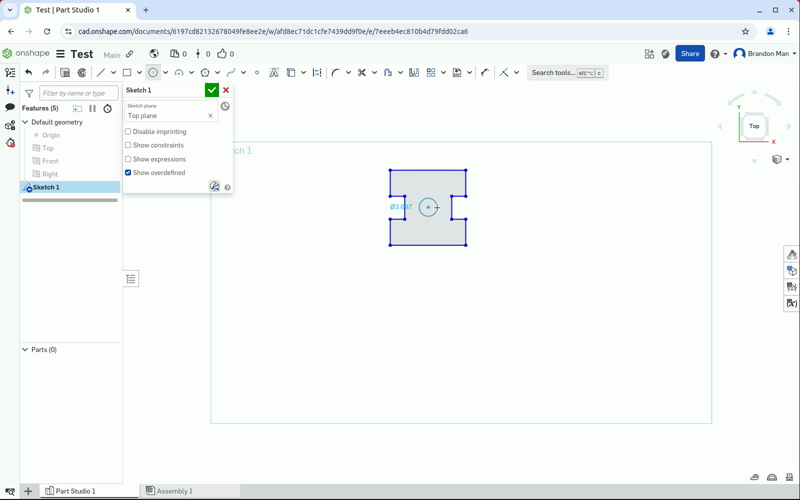
click(437, 207)
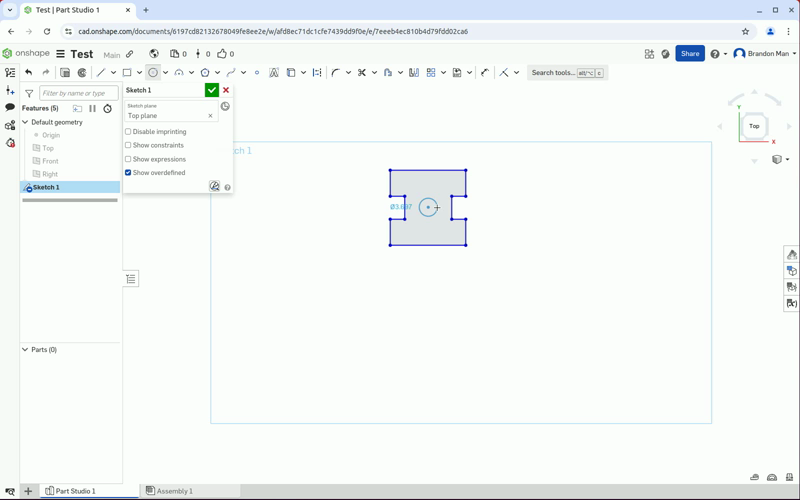
key(esc)
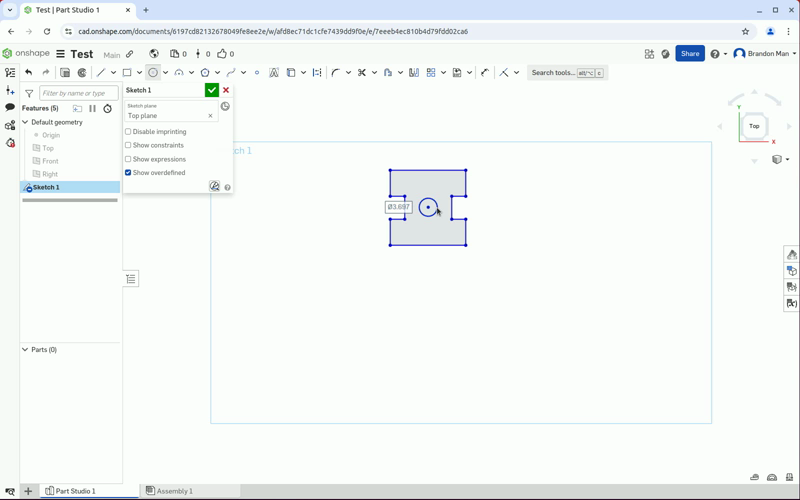
mouse_move(401, 176)
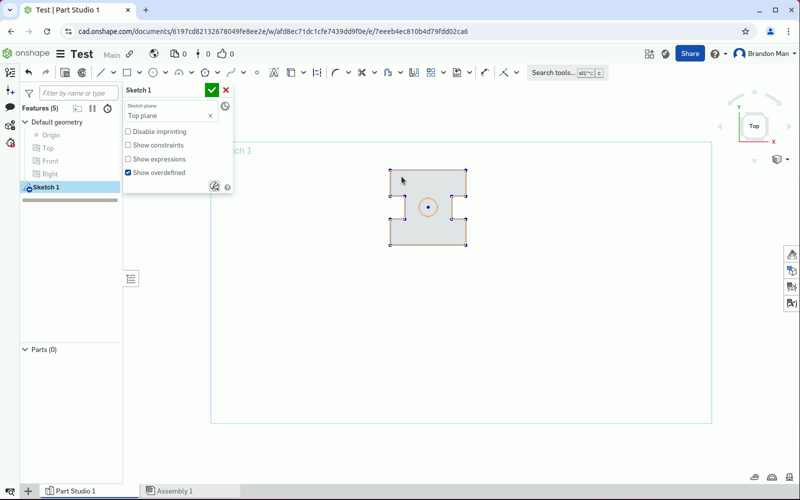
click(401, 176)
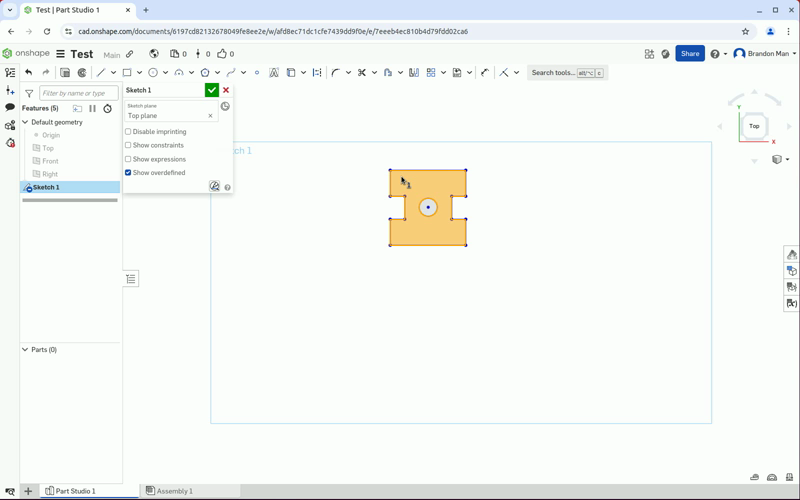
mouse_move(73, 352)
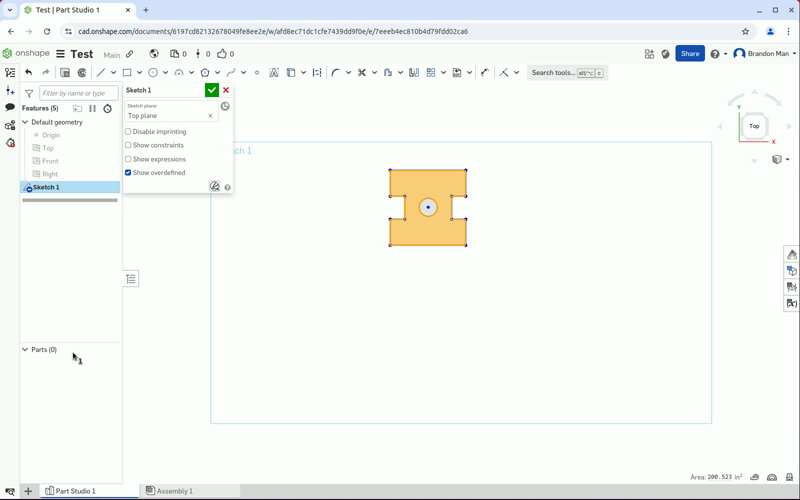
key(shift+y)
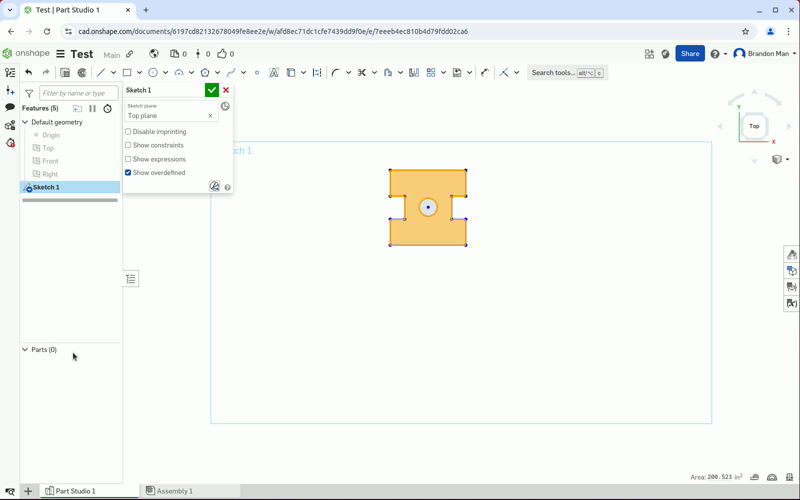
key(shift+e)
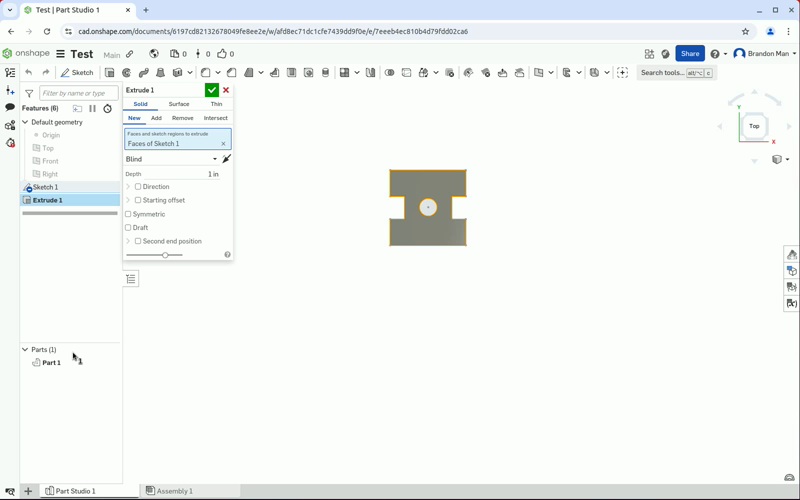
mouse_move(143, 106)
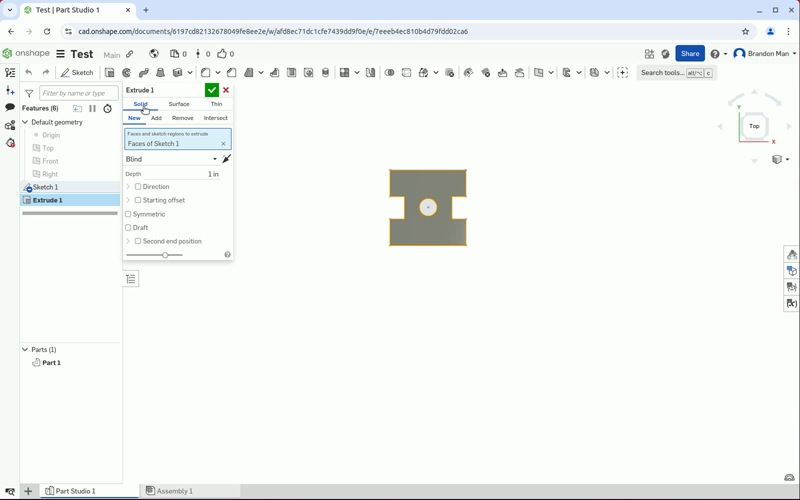
click(143, 106)
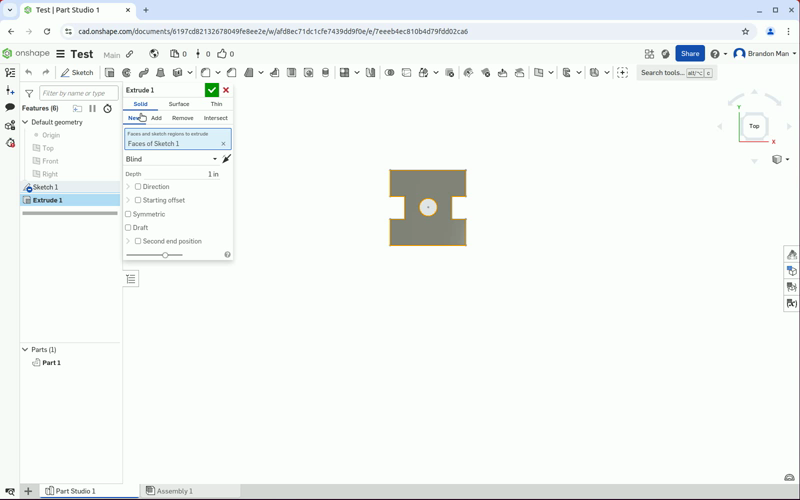
mouse_move(137, 120)
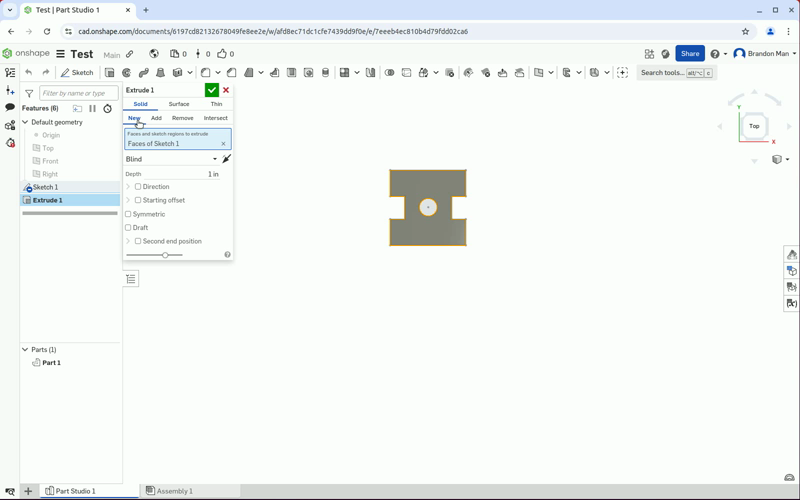
click(137, 120)
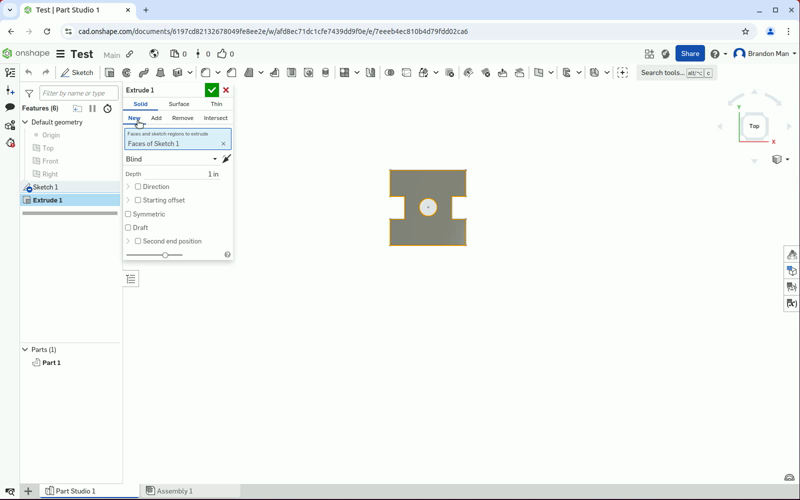
key(tab, 4)
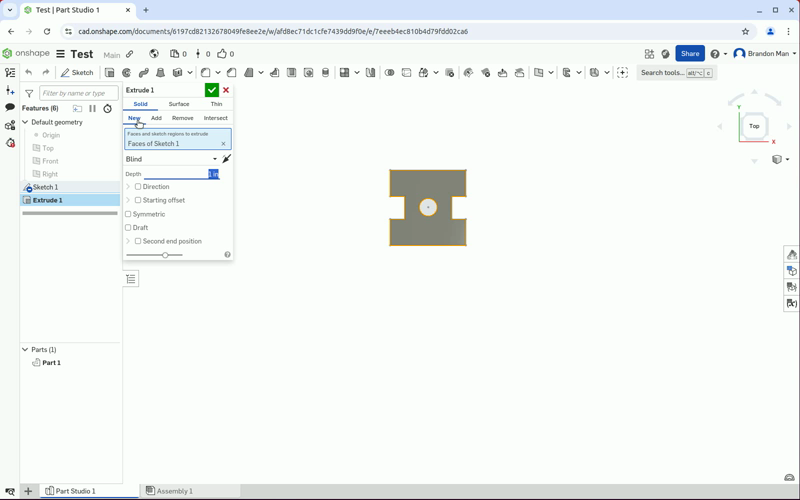
text(3.851)
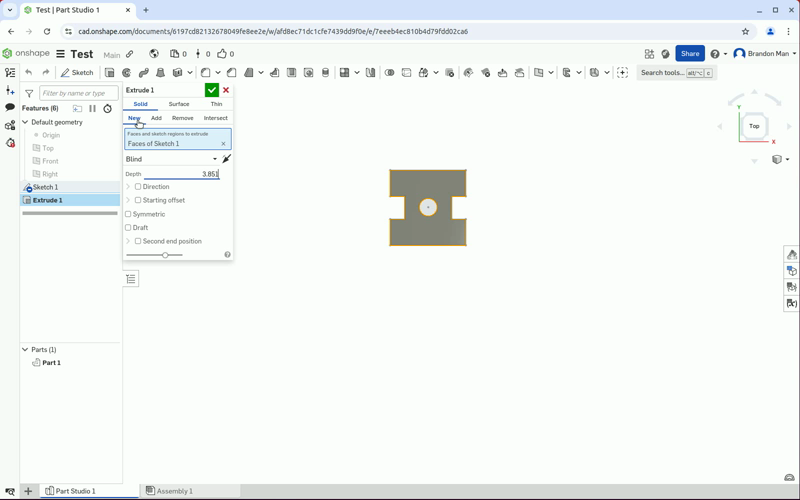
key(enter)
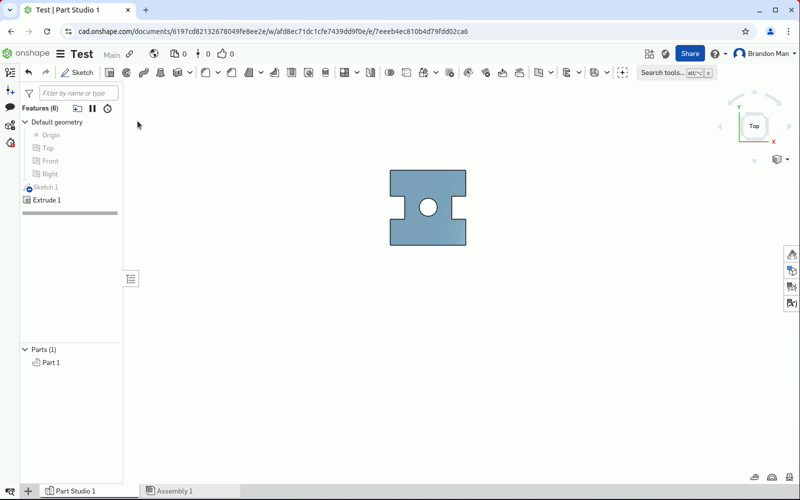
key(shift+h)
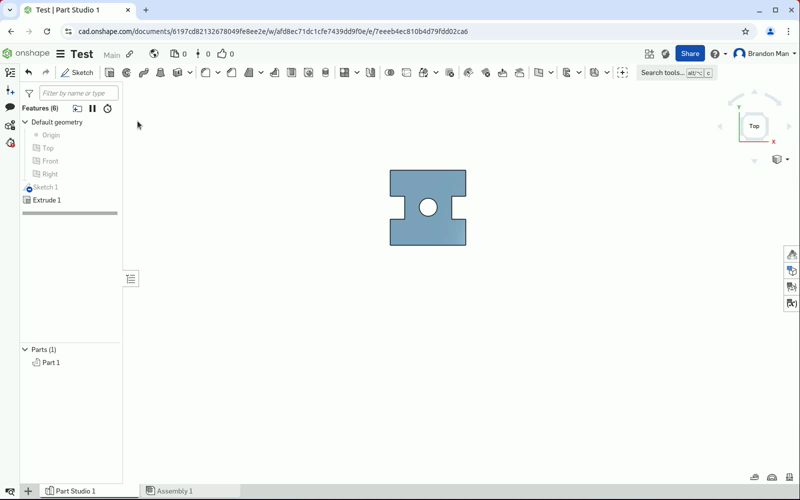
key(shift+h)
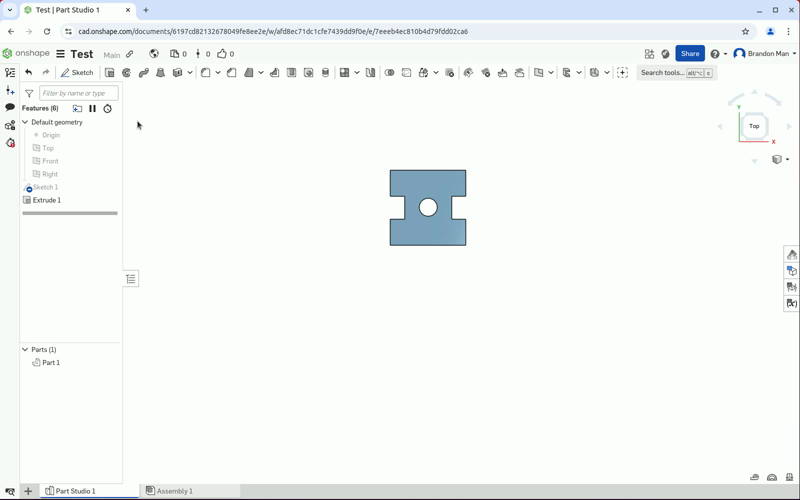
mouse_move(73, 189)
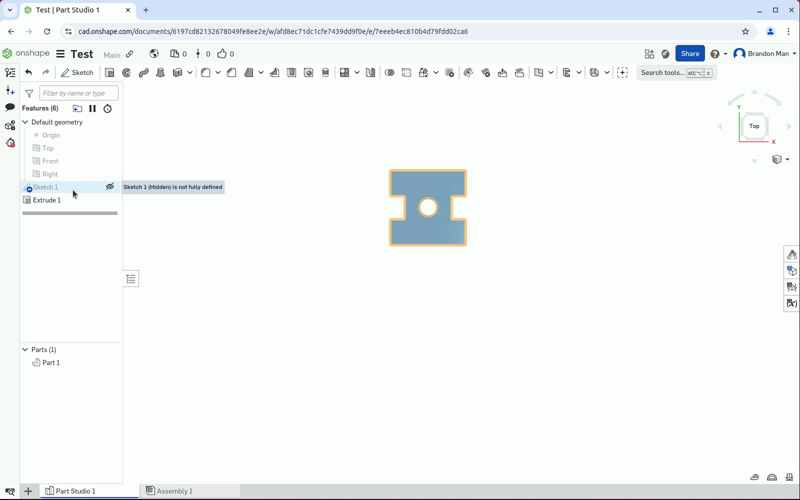
click(73, 189)
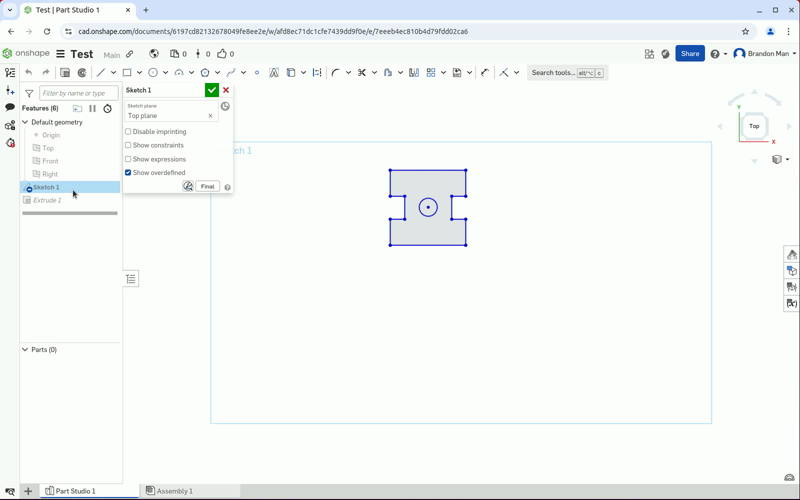
mouse_move(229, 92)
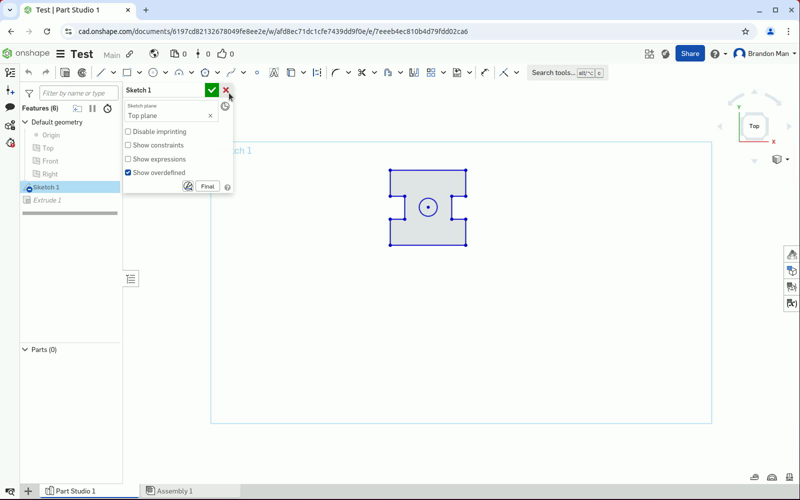
click(229, 92)
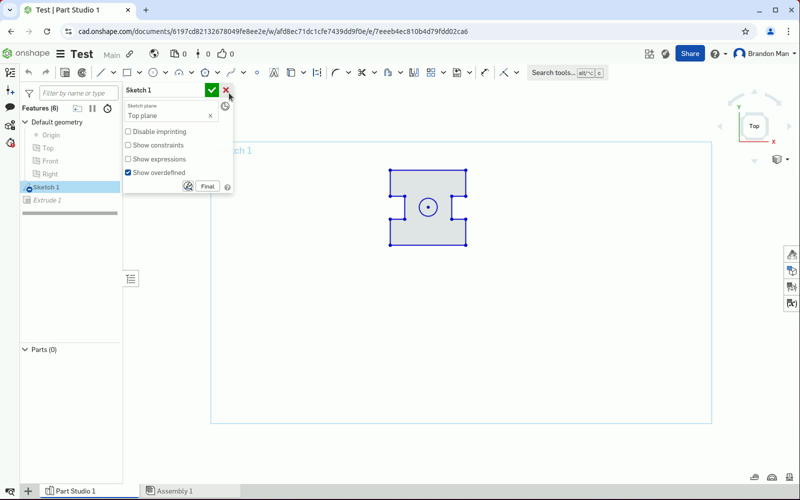
key(shift+s)
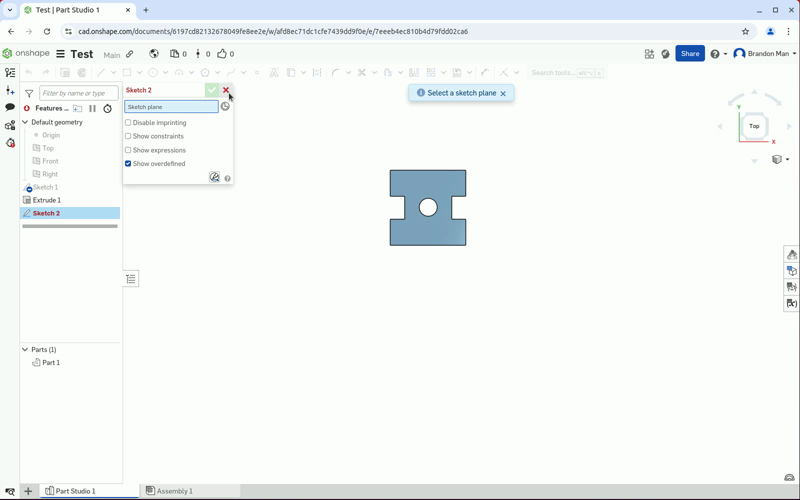
mouse_move(73, 150)
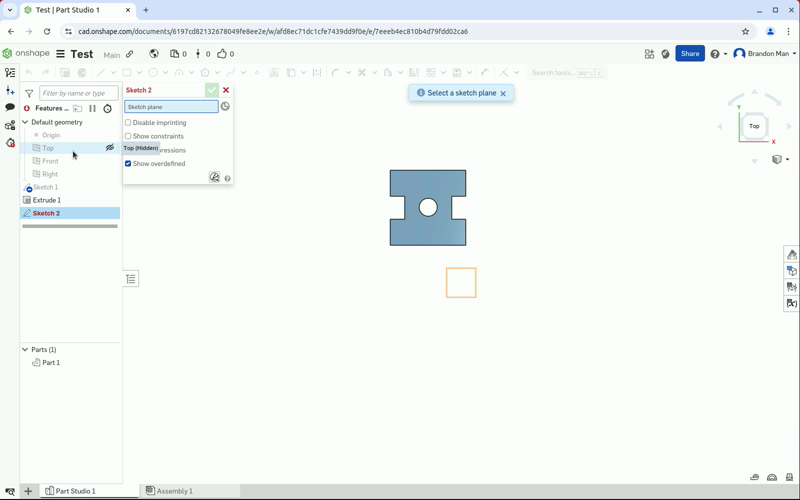
click(73, 150)
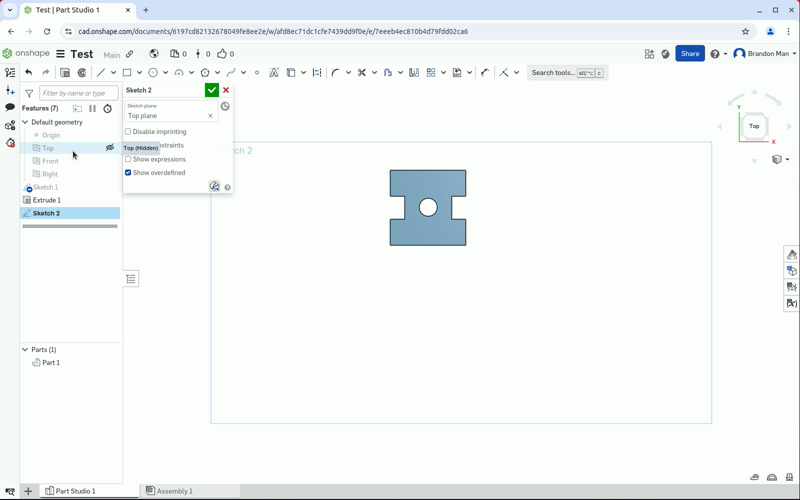
mouse_move(73, 352)
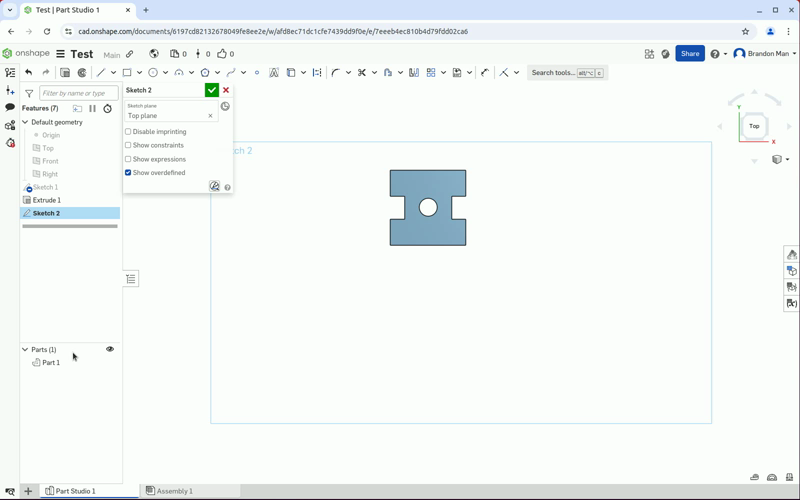
key(y)
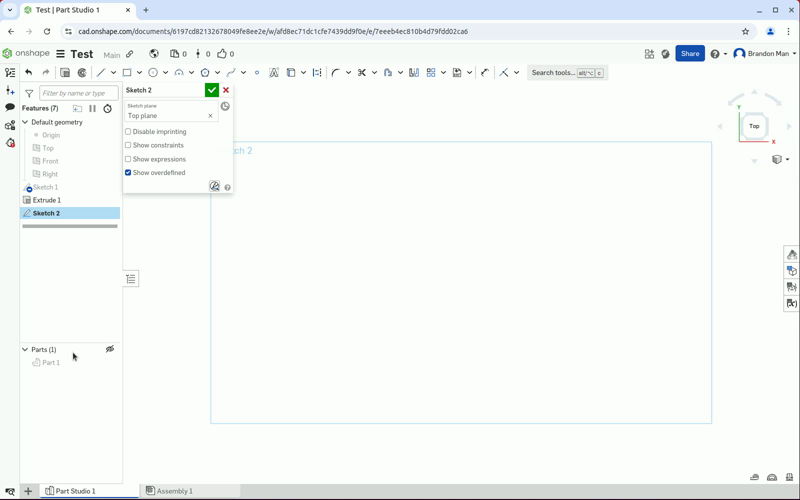
key(l)
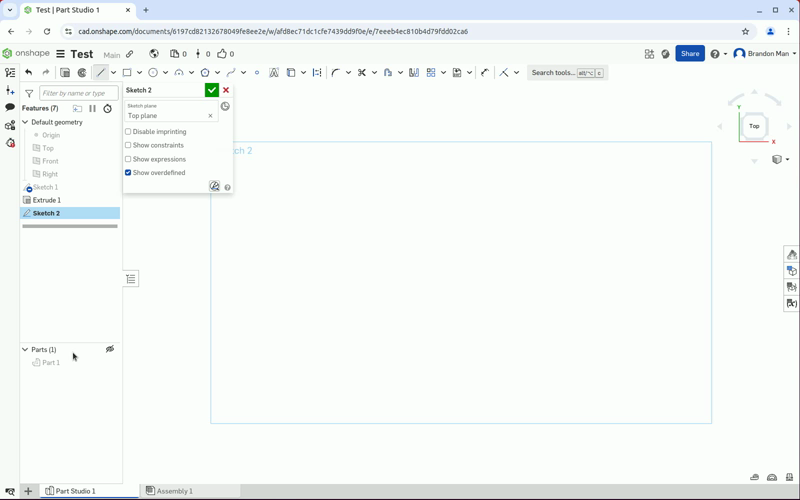
key_down(shift)
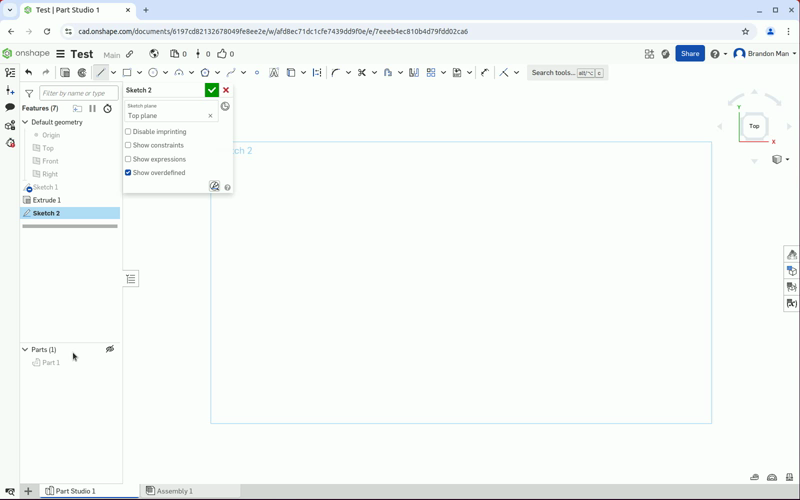
mouse_move(390, 282)
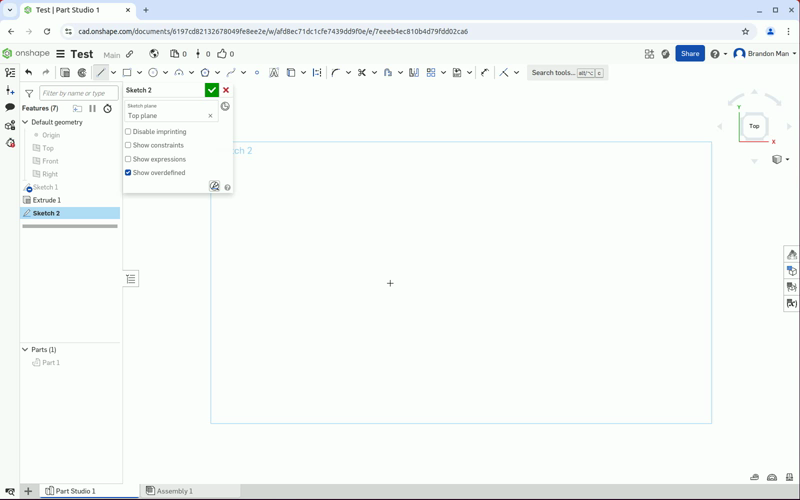
click(390, 282)
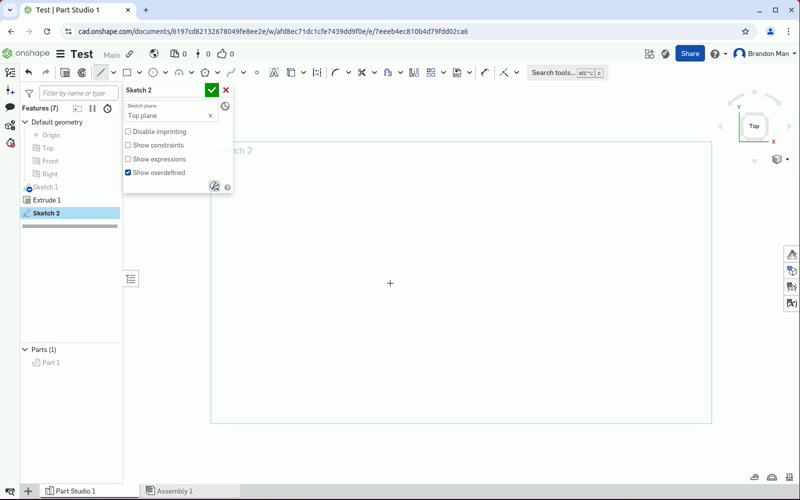
key_up(shift)
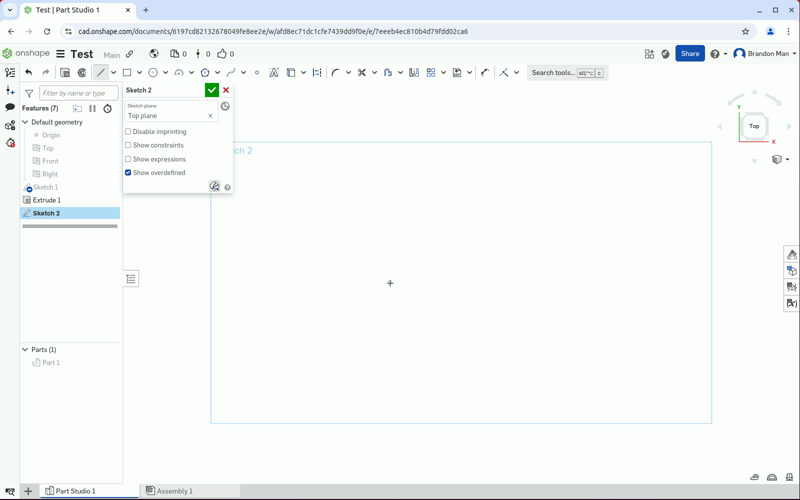
key_down(shift)
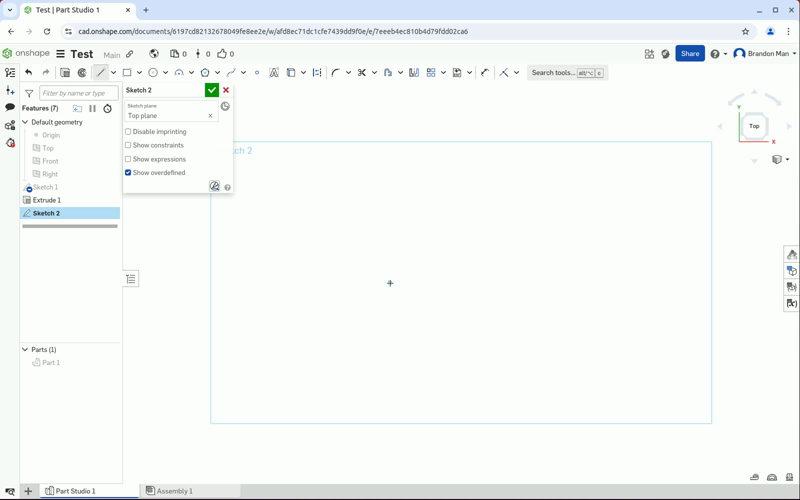
mouse_move(465, 282)
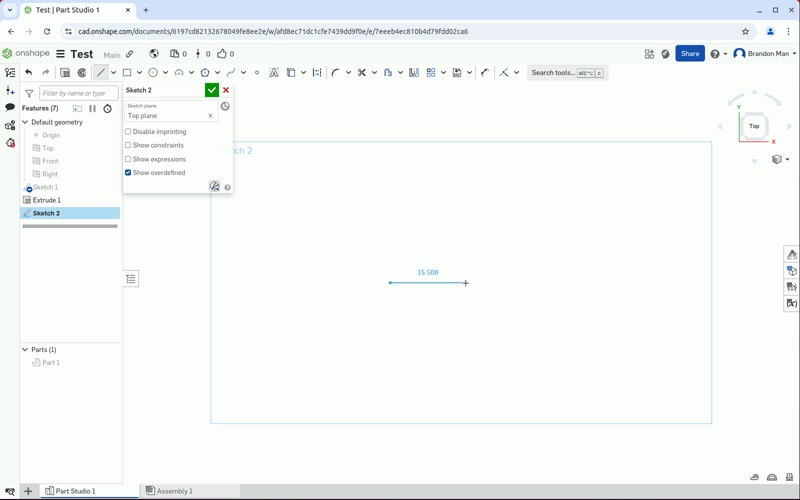
click(465, 282)
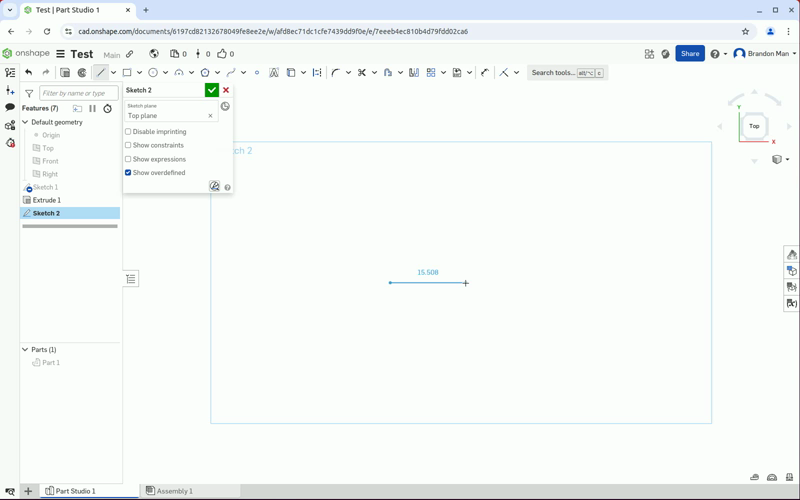
key_up(shift)
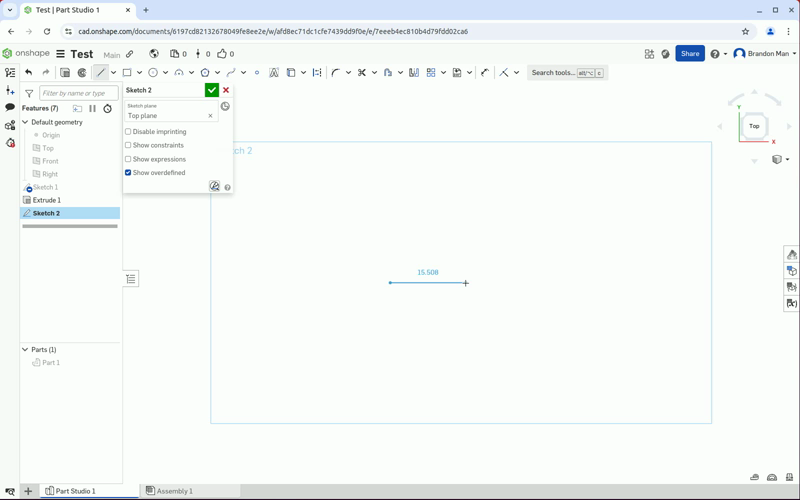
key_down(shift)
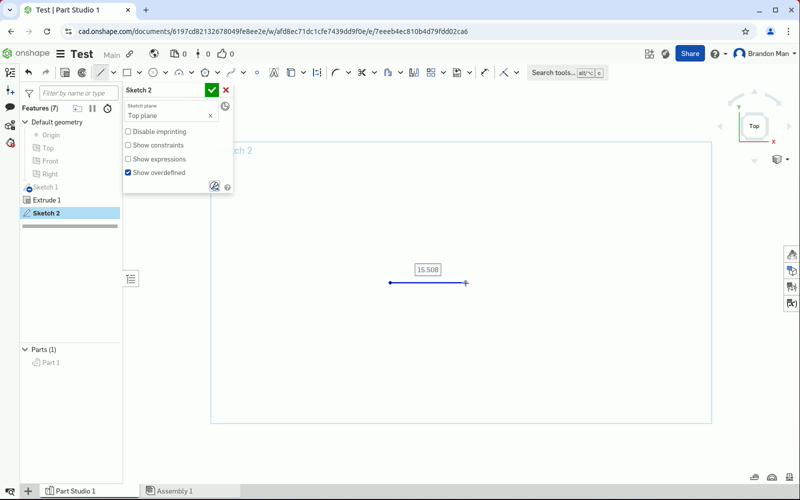
mouse_move(495, 282)
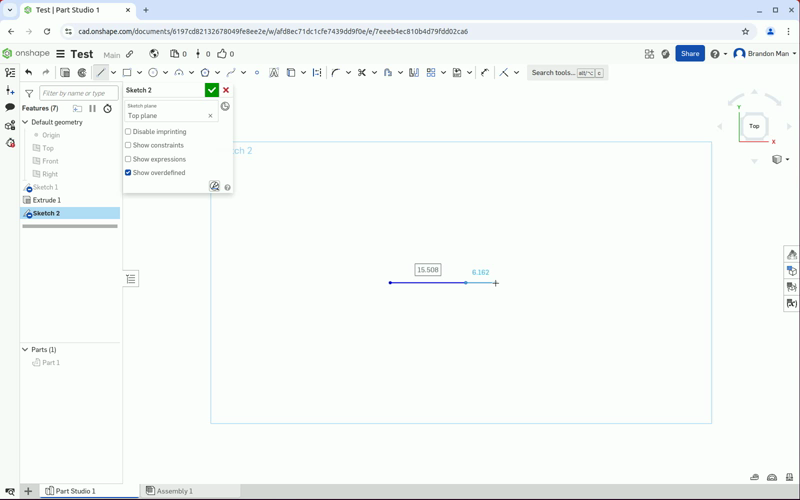
mouse_move(465, 244)
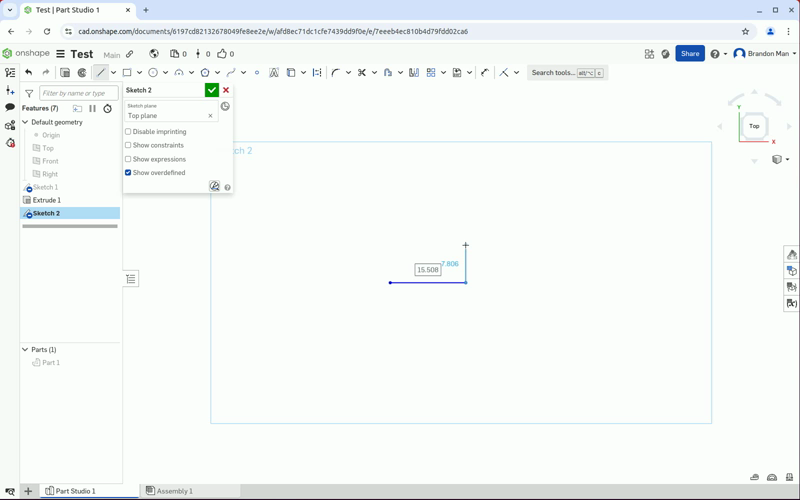
click(465, 244)
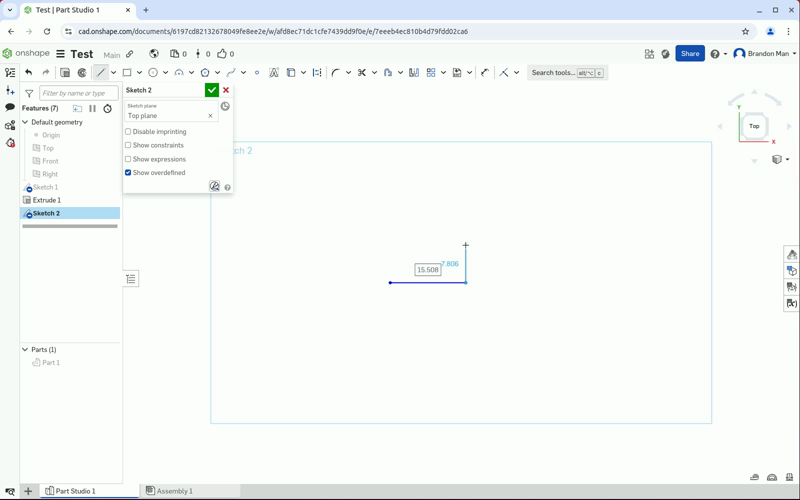
key_up(shift)
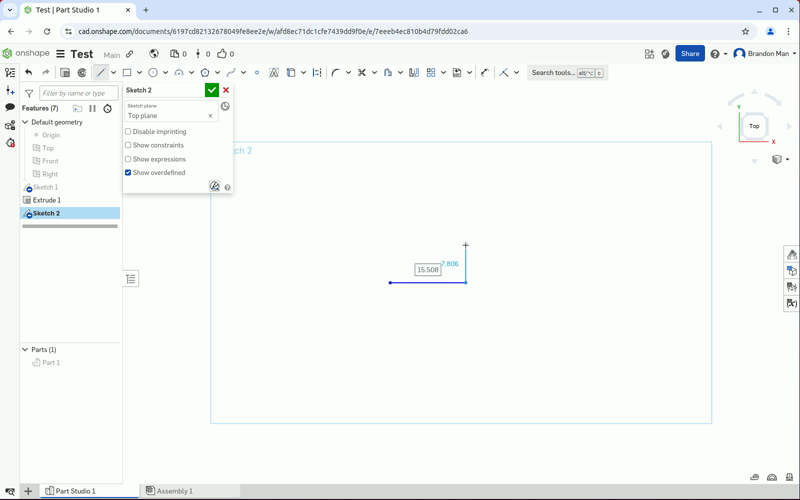
key_down(shift)
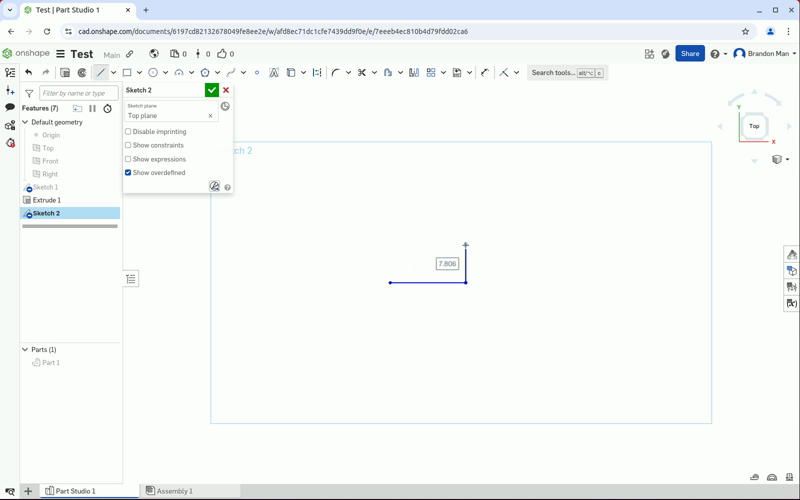
mouse_move(390, 244)
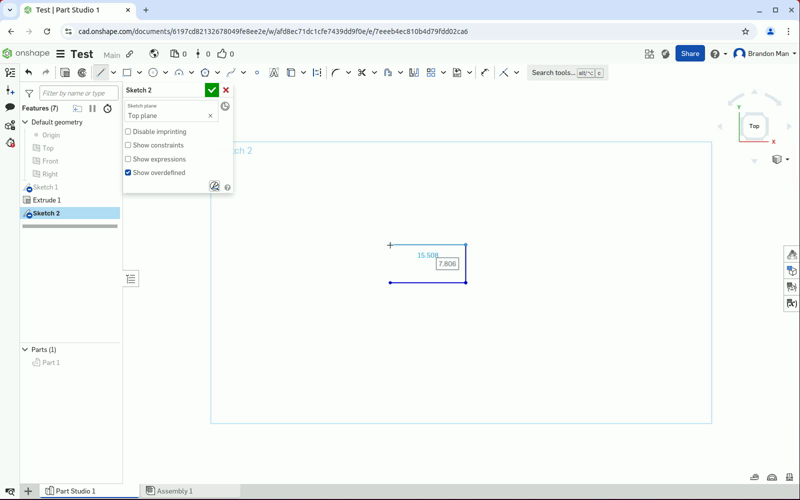
click(390, 244)
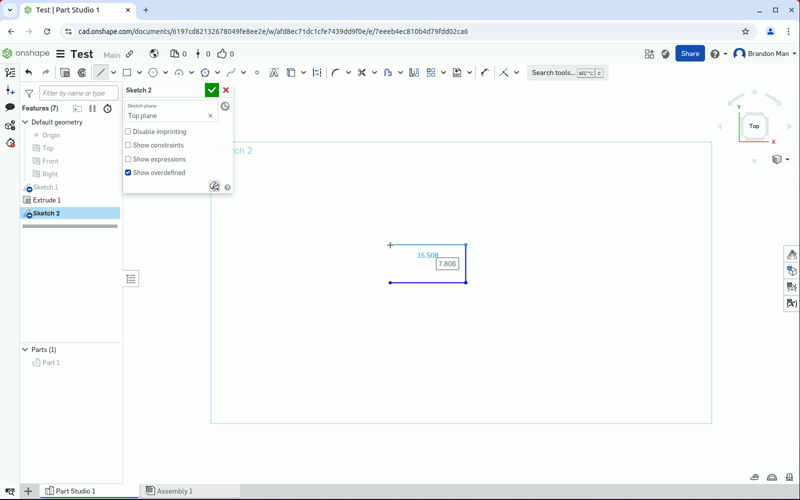
key_up(shift)
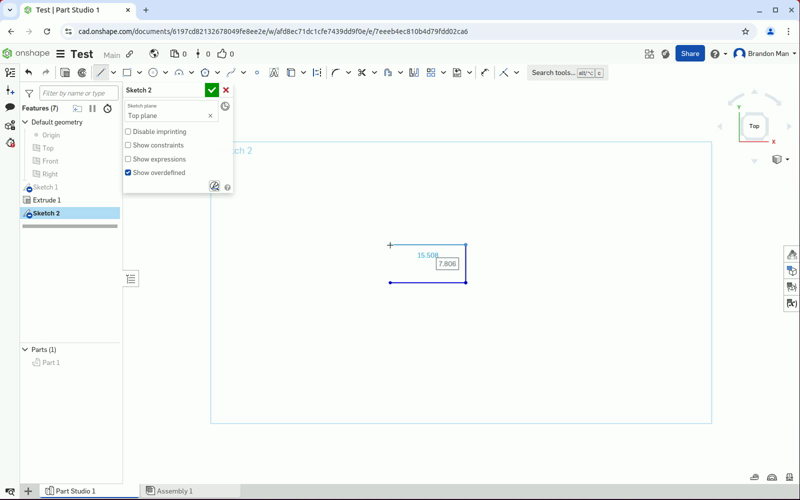
mouse_move(420, 244)
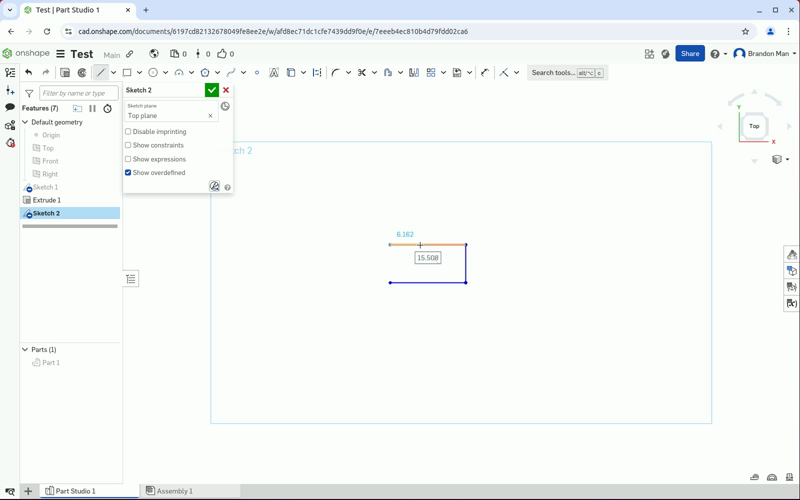
key_down(shift)
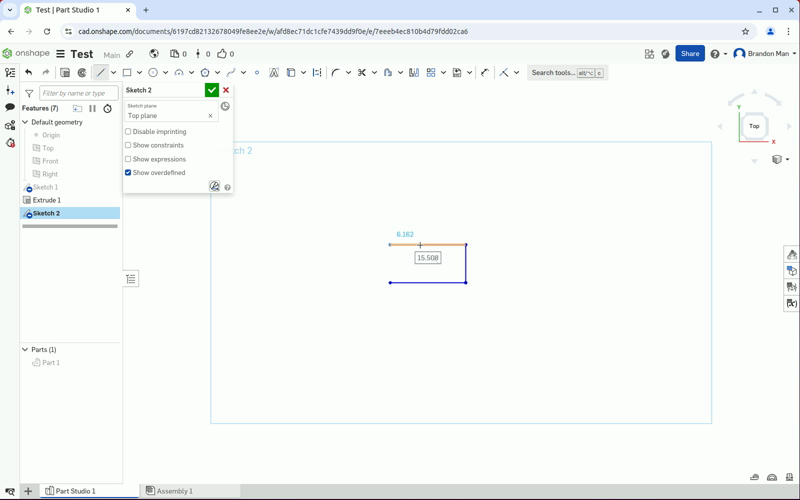
mouse_move(390, 282)
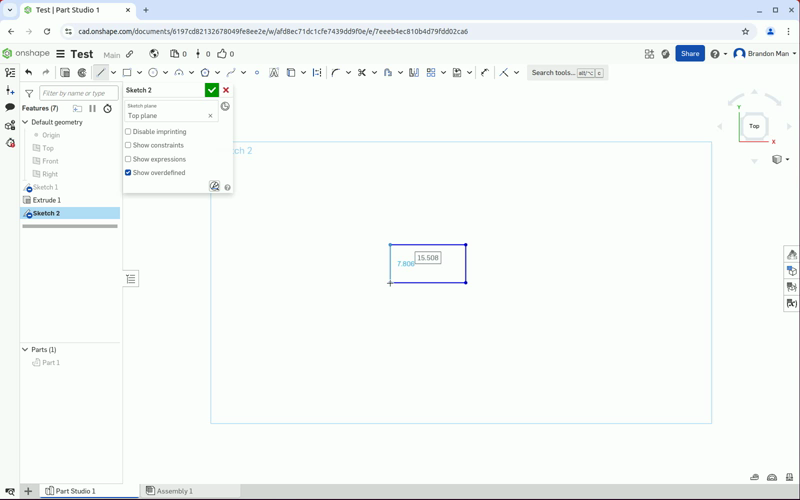
key_up(shift)
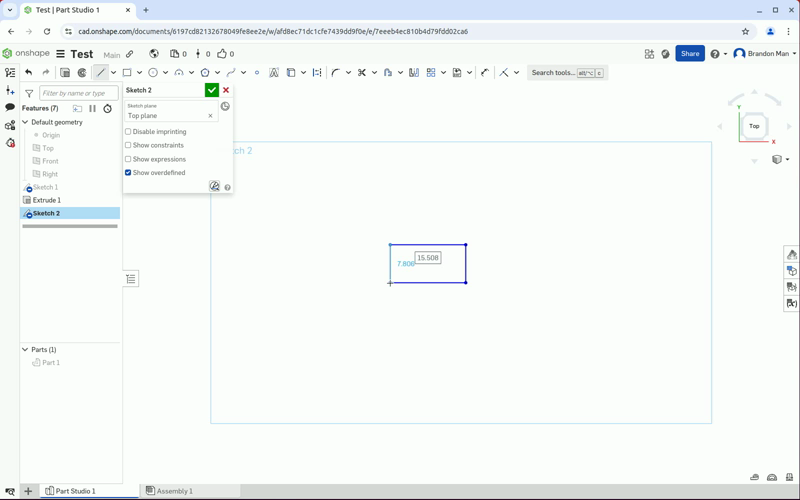
click(390, 282)
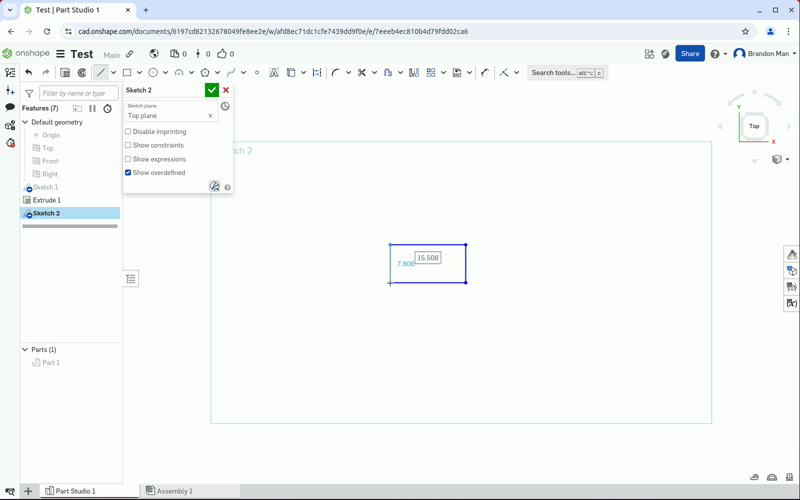
key(esc)
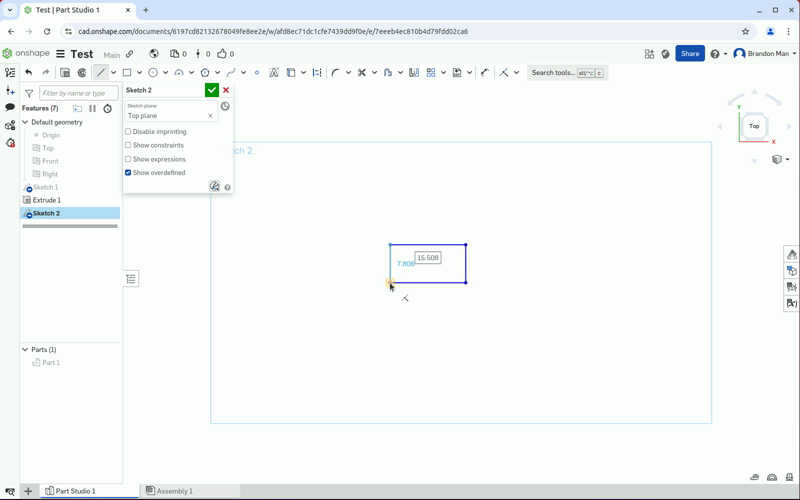
key(c)
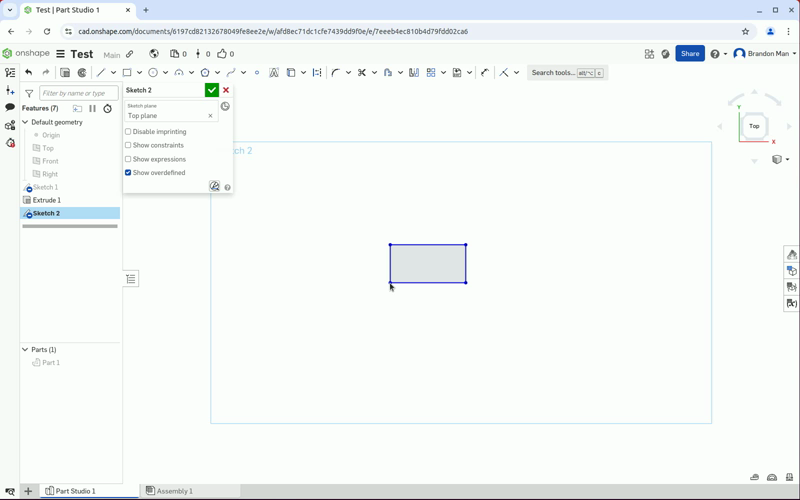
key_down(shift)
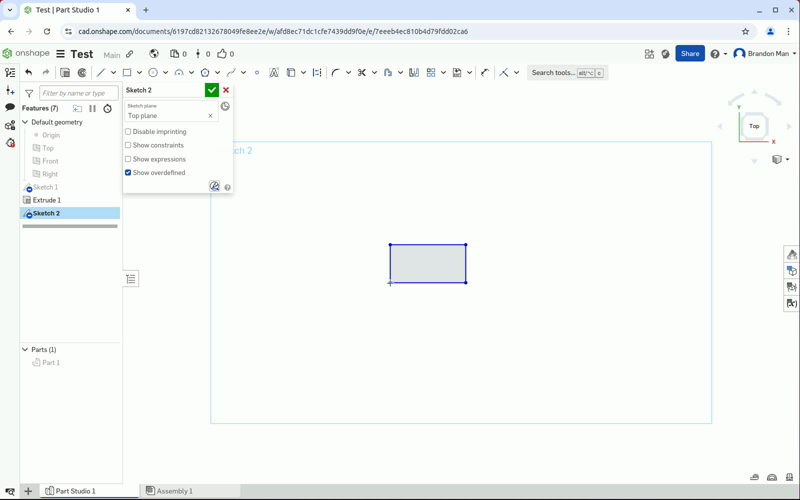
mouse_move(428, 264)
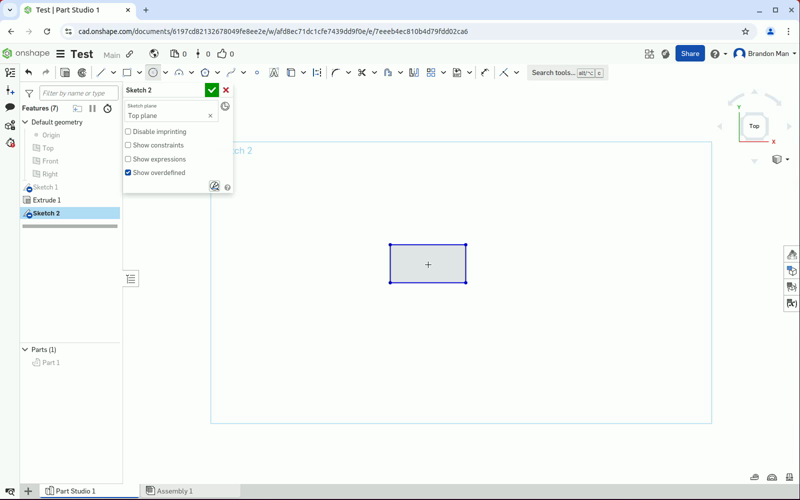
click(428, 264)
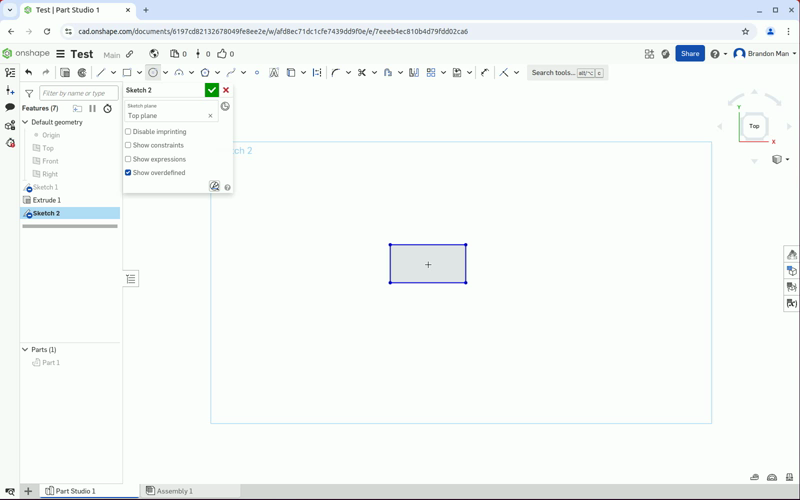
key_up(shift)
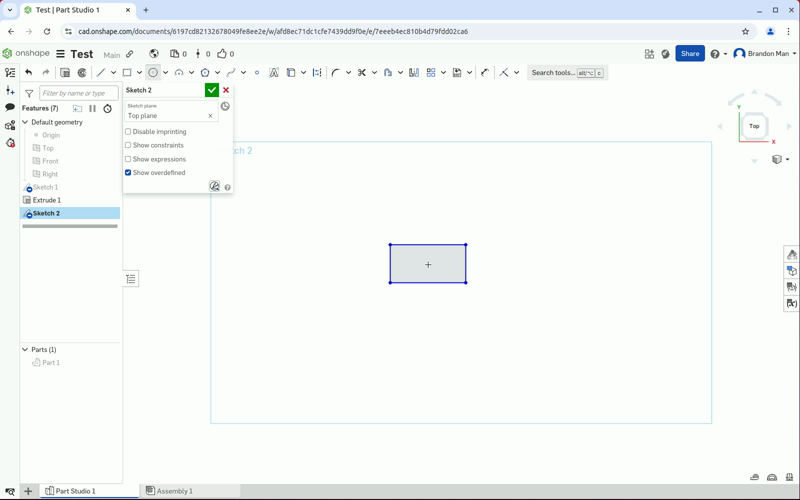
mouse_move(437, 264)
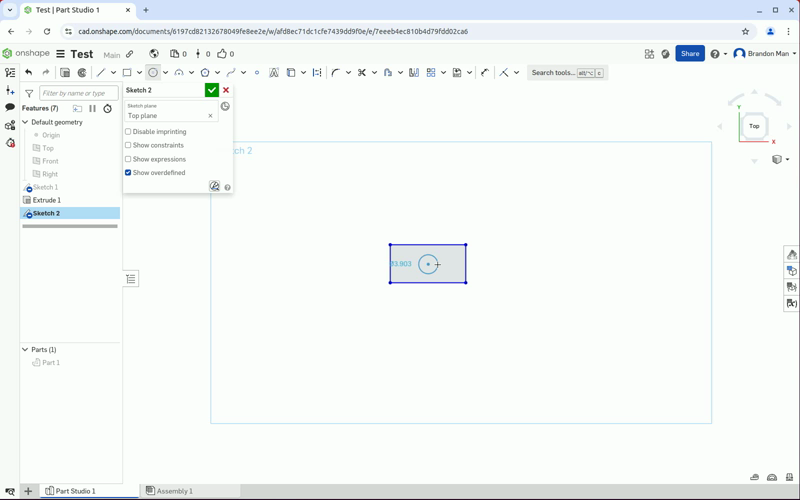
click(437, 264)
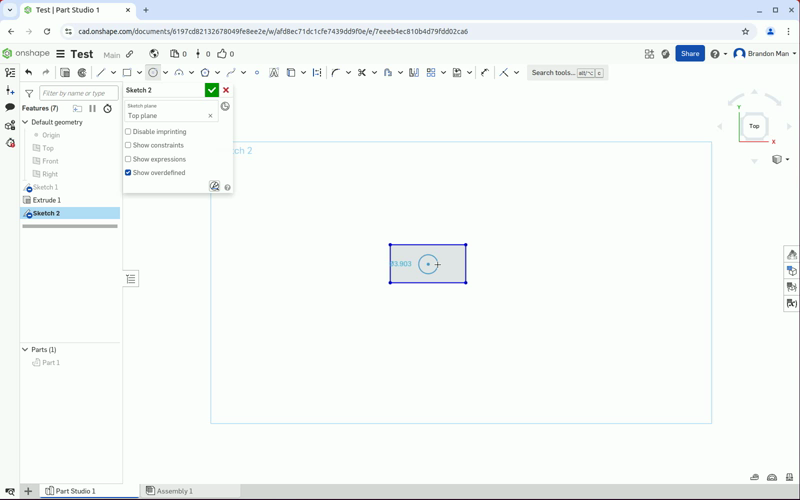
key(esc)
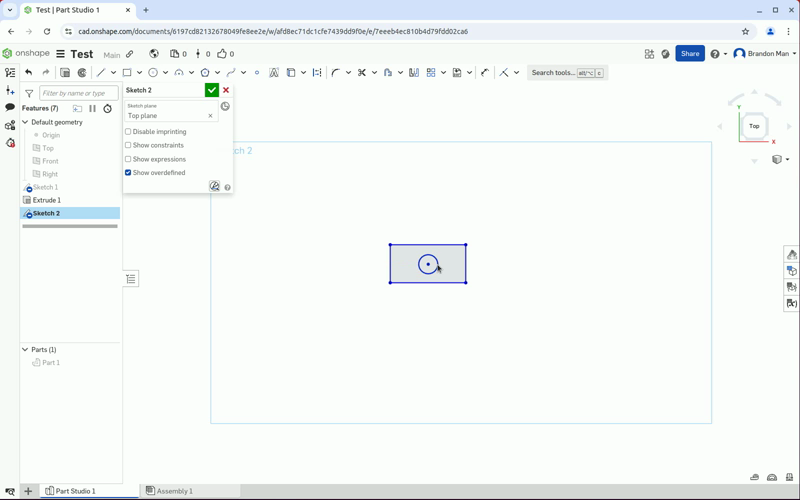
mouse_move(431, 277)
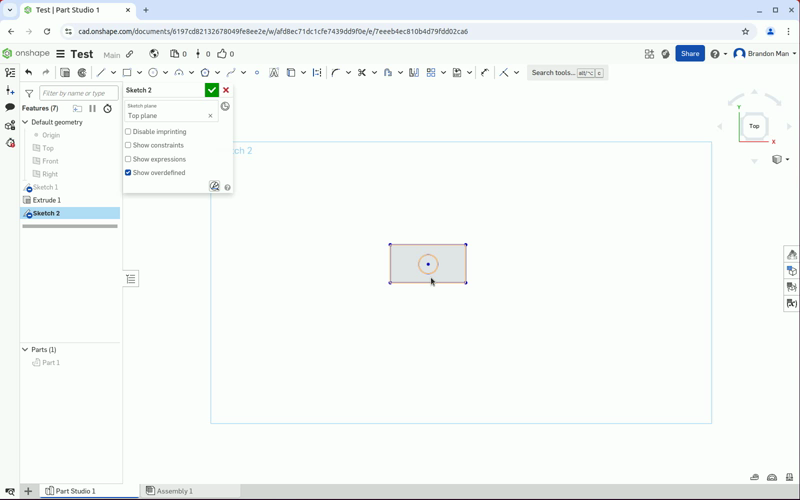
click(431, 277)
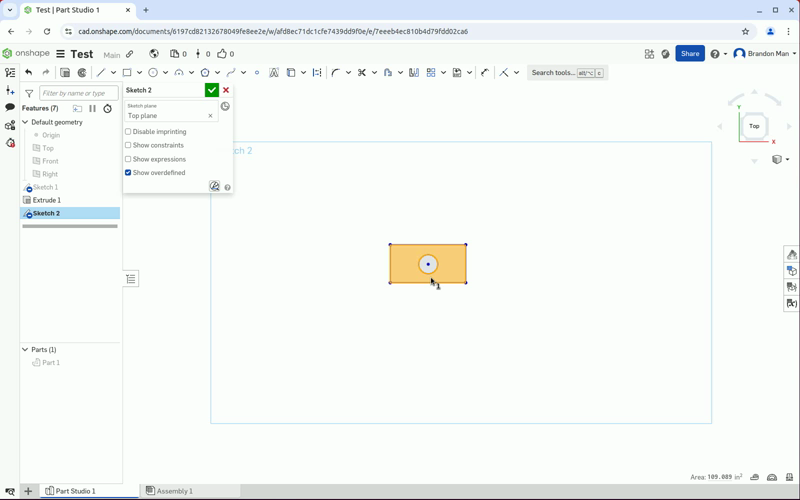
mouse_move(73, 352)
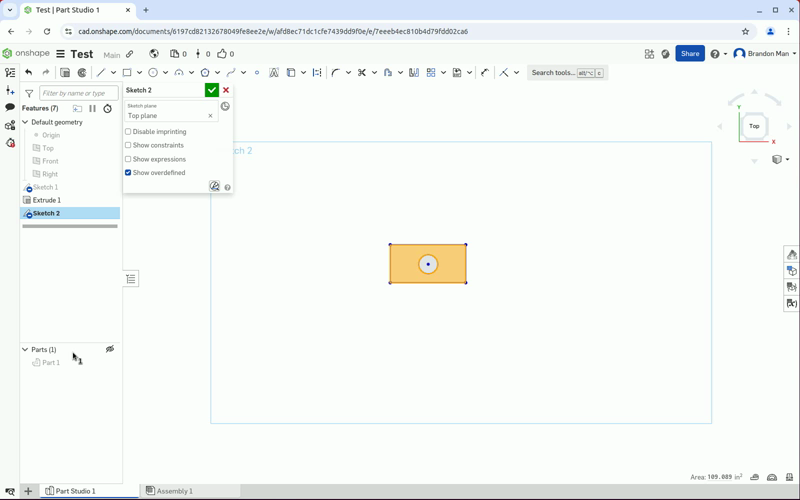
key(shift+y)
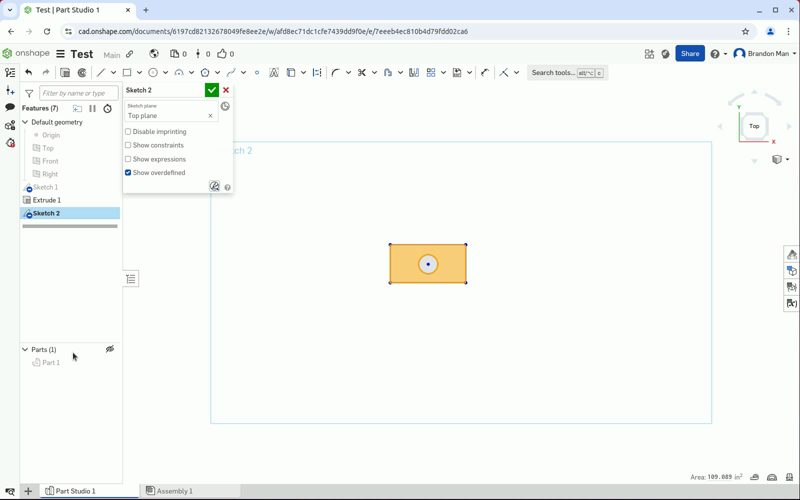
key(shift+e)
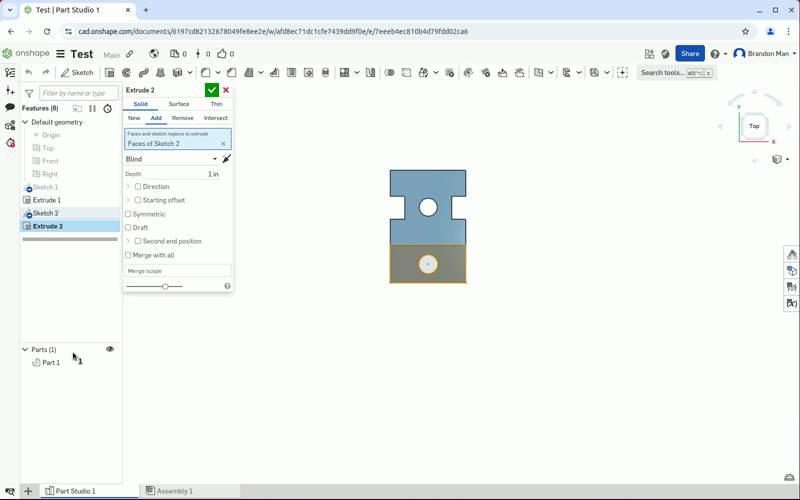
mouse_move(143, 106)
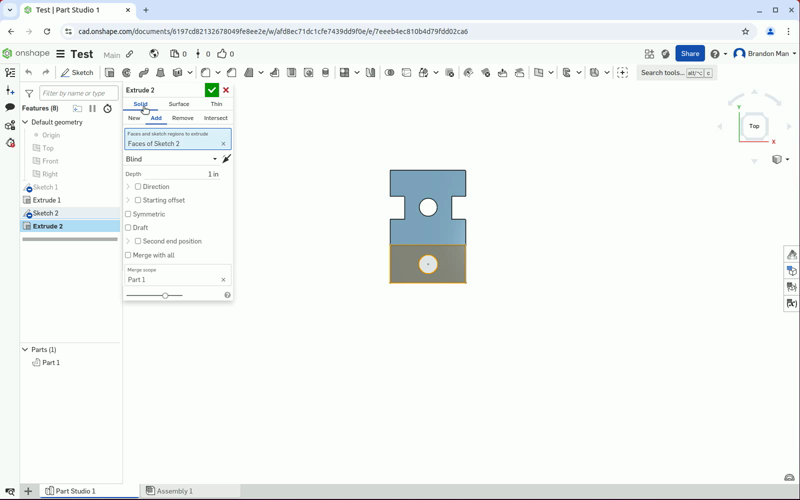
click(143, 106)
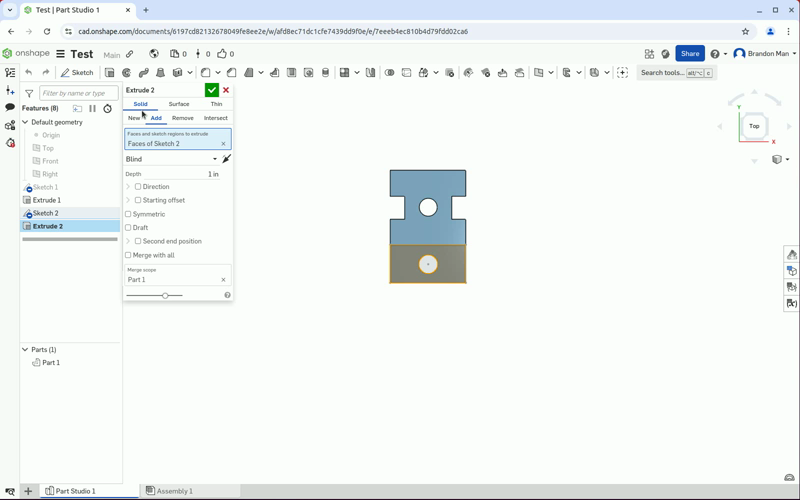
mouse_move(137, 120)
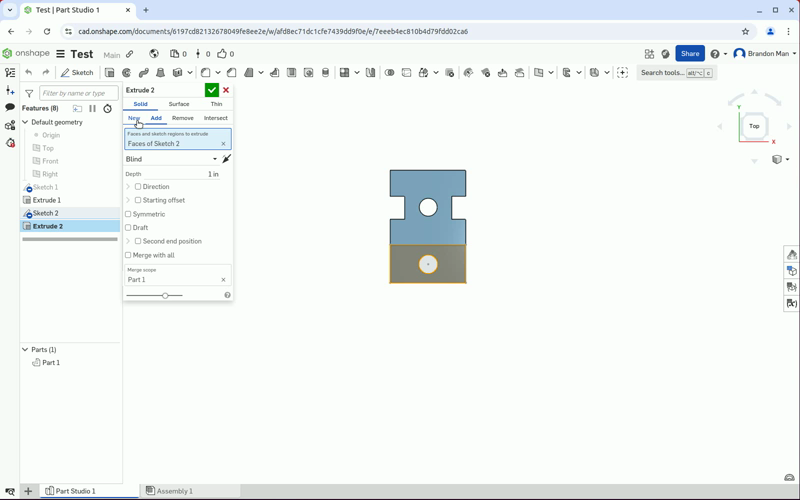
click(137, 120)
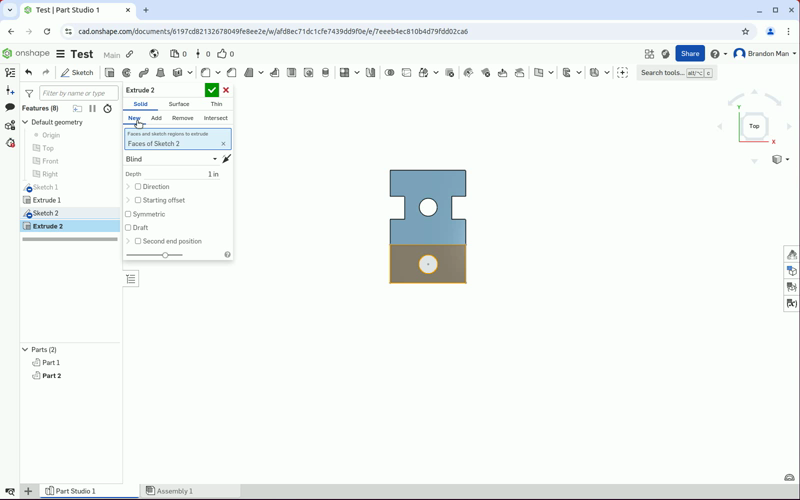
key(tab, 4)
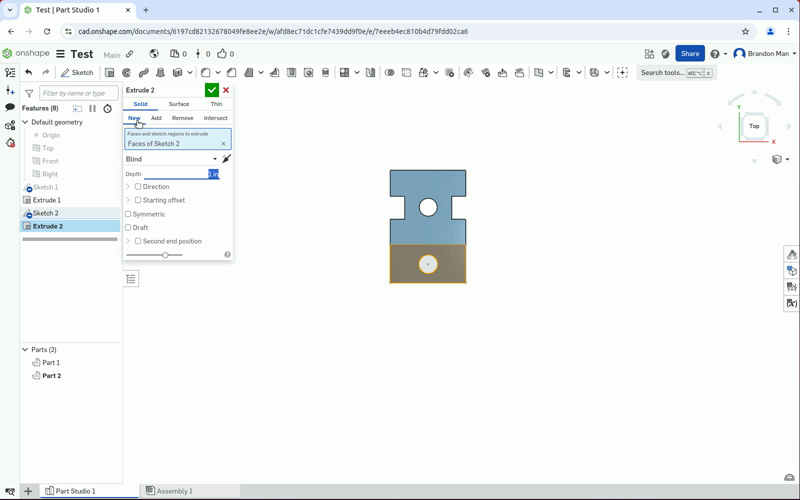
text(3.851)
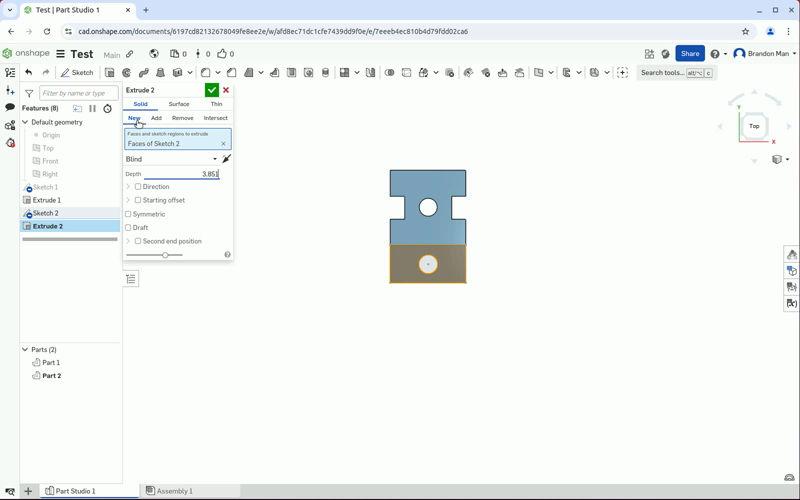
key(enter)
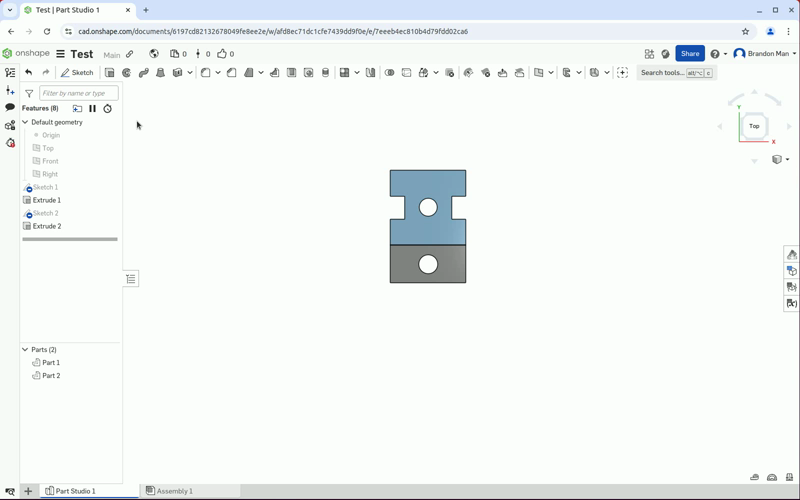
key(shift+h)
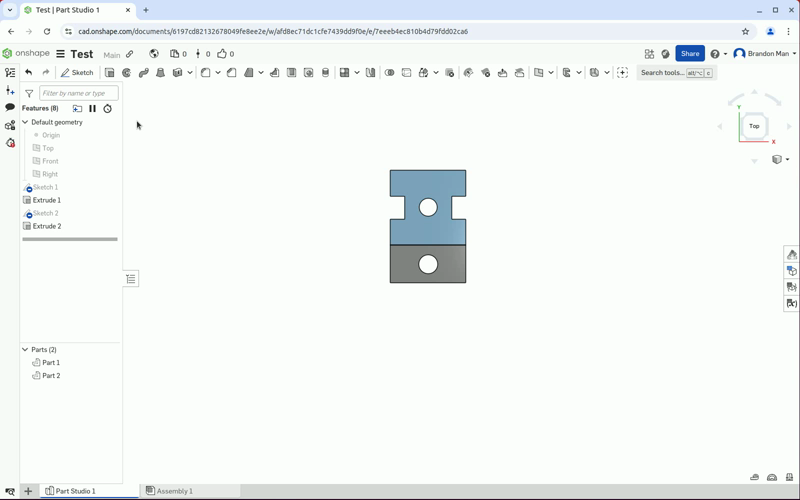
key(shift+h)
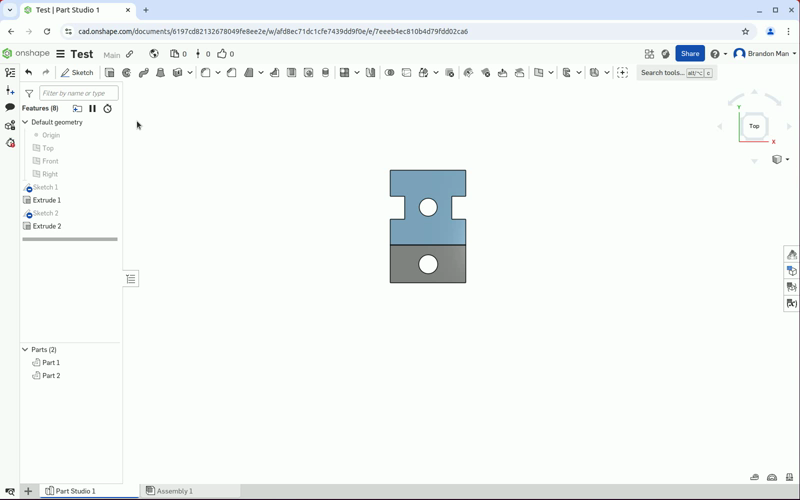
mouse_move(73, 189)
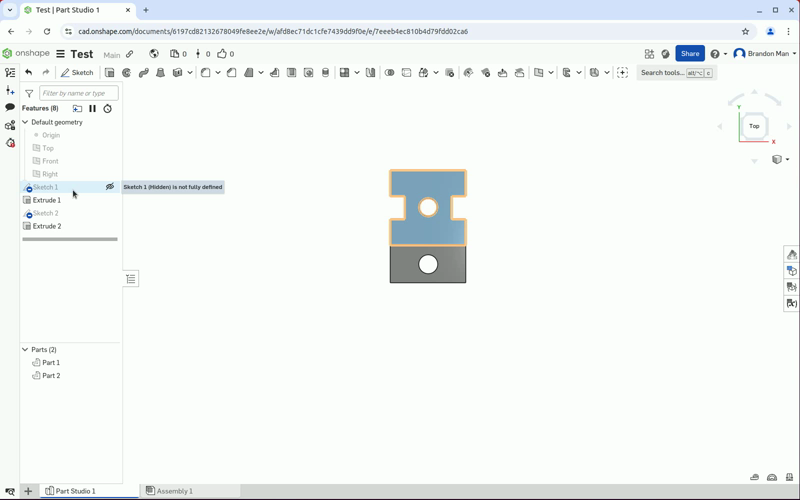
click(73, 189)
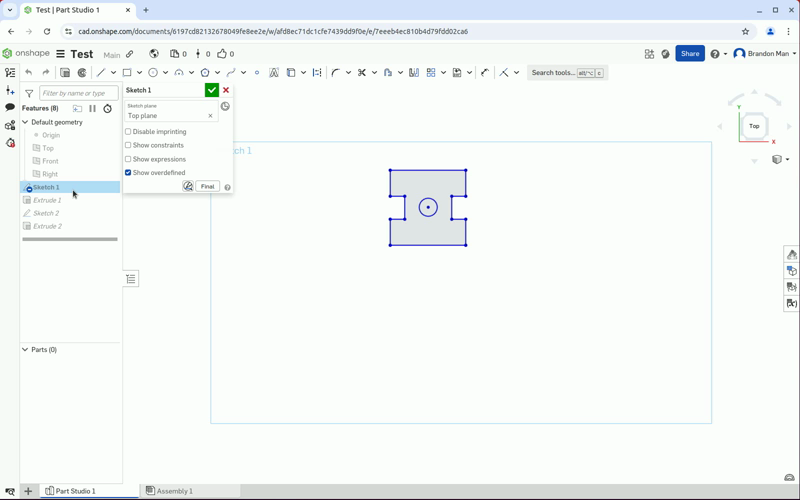
mouse_move(229, 92)
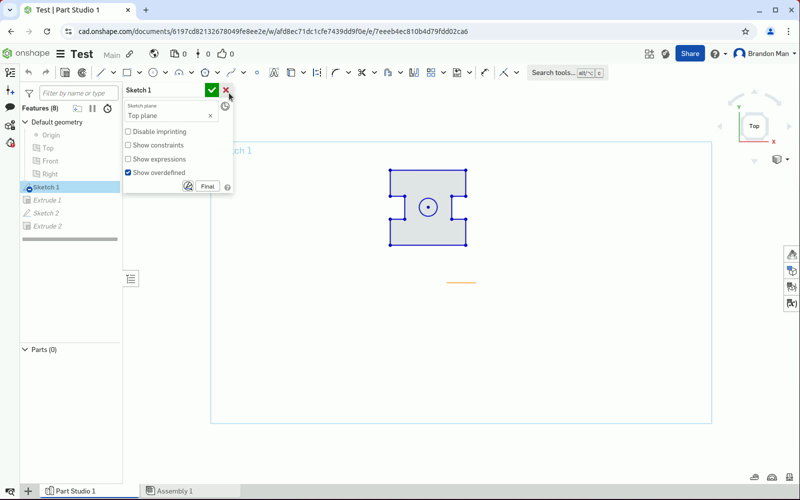
click(229, 92)
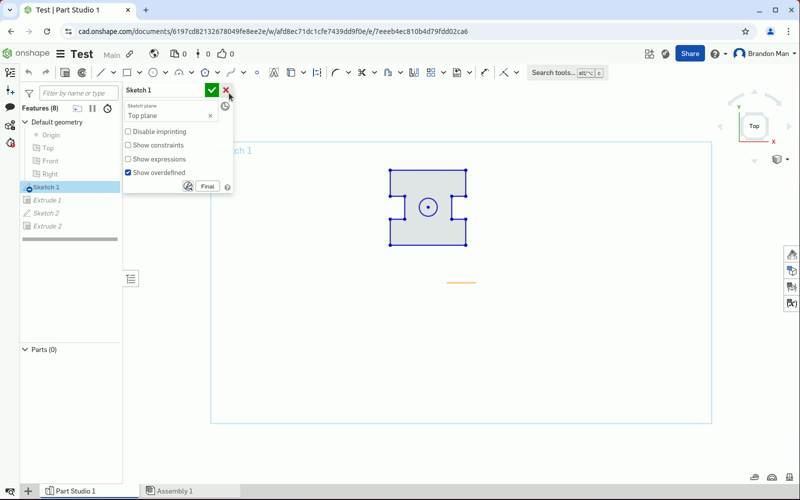
key(shift+s)
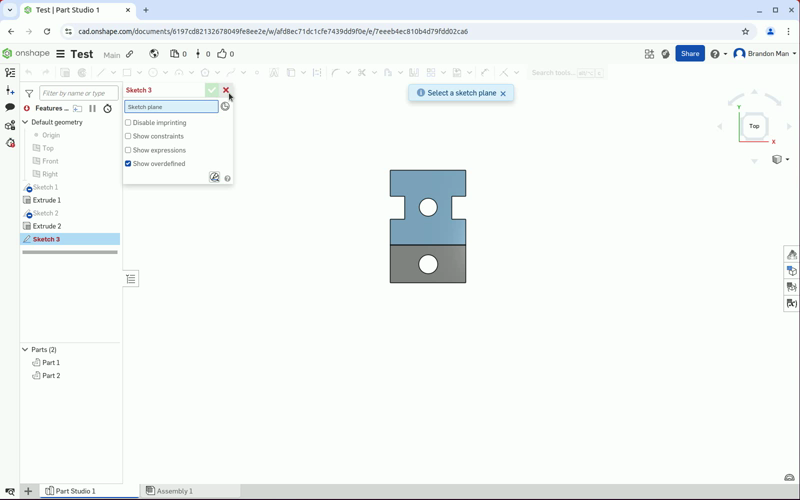
mouse_move(73, 150)
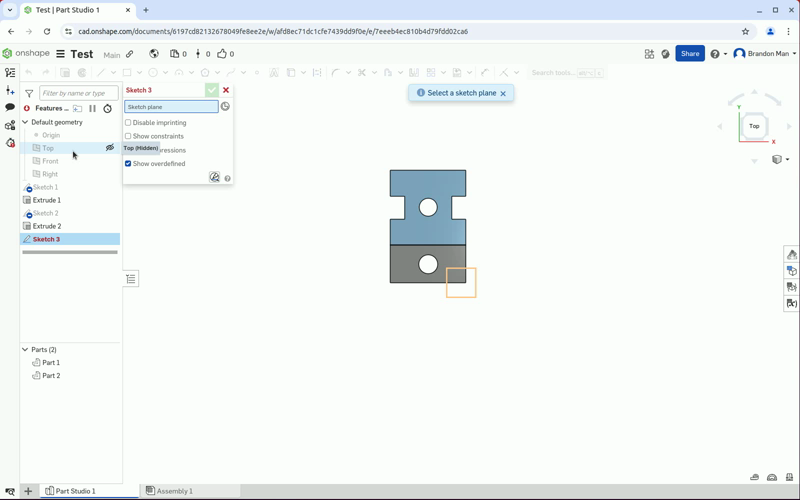
click(73, 150)
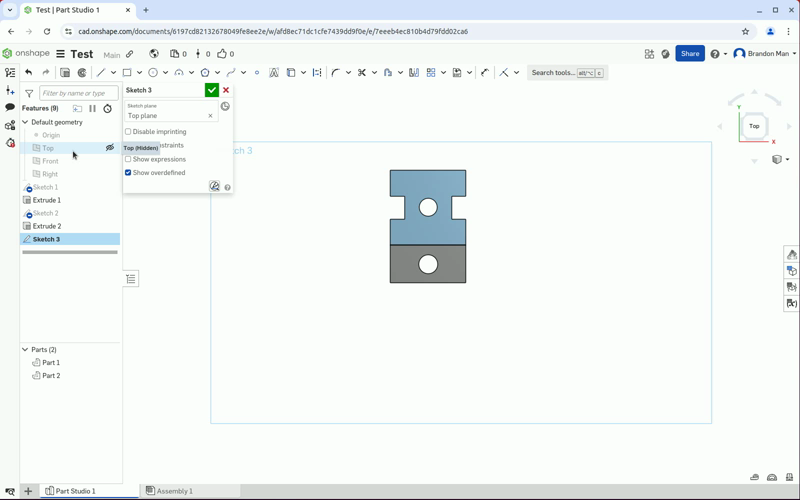
mouse_move(73, 352)
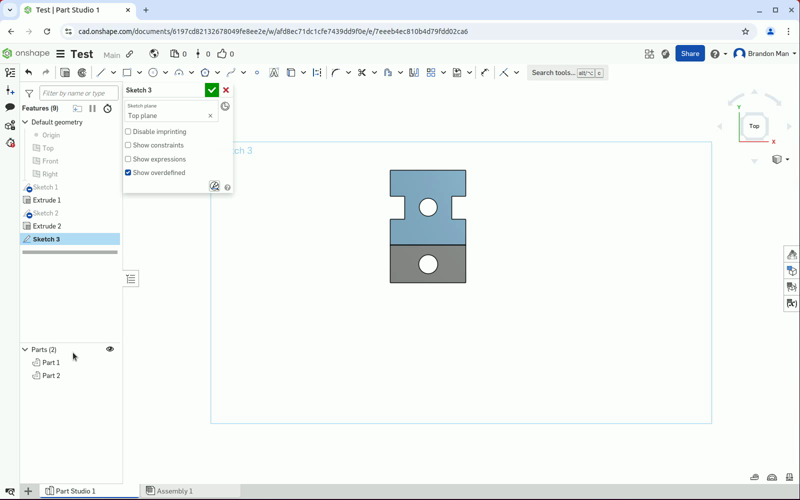
key(y)
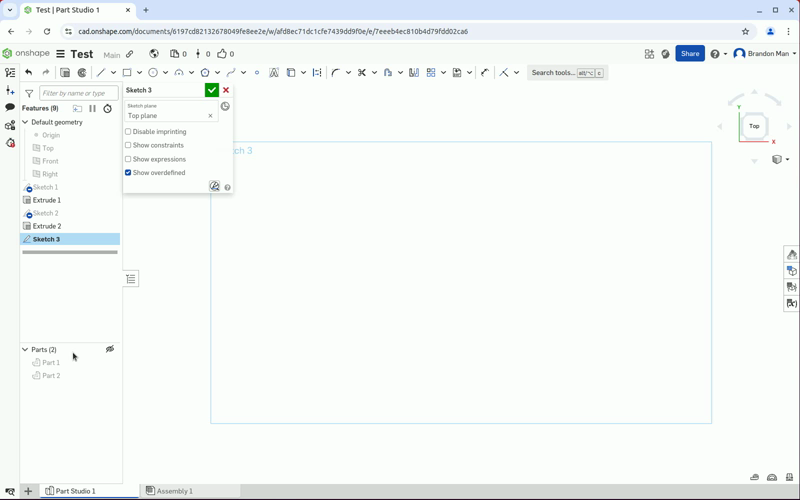
key(l)
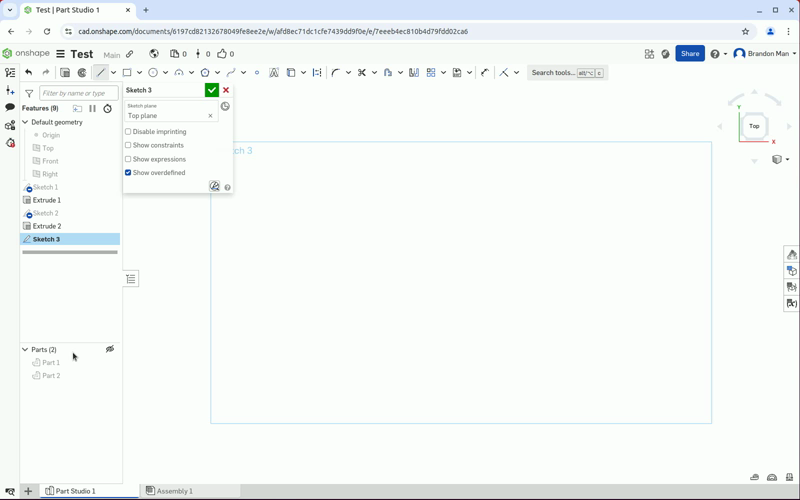
key_down(shift)
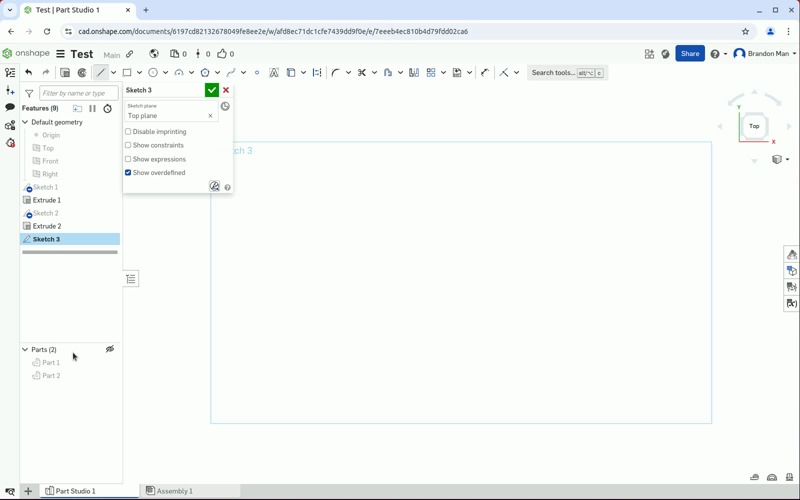
mouse_move(390, 218)
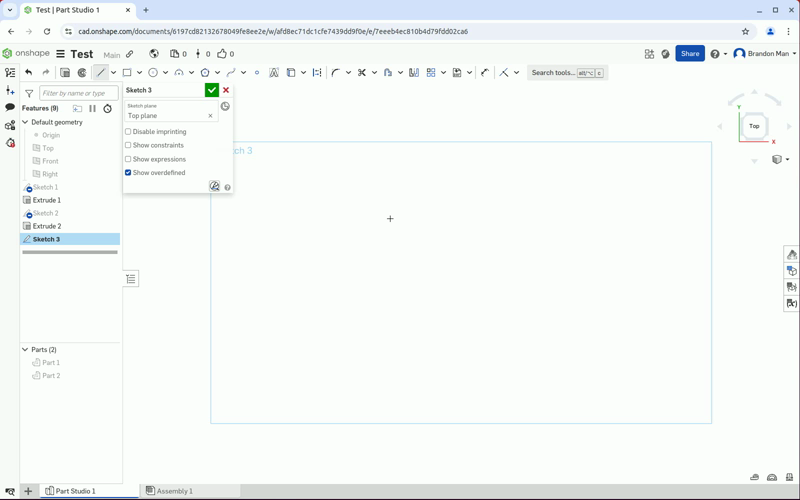
click(390, 218)
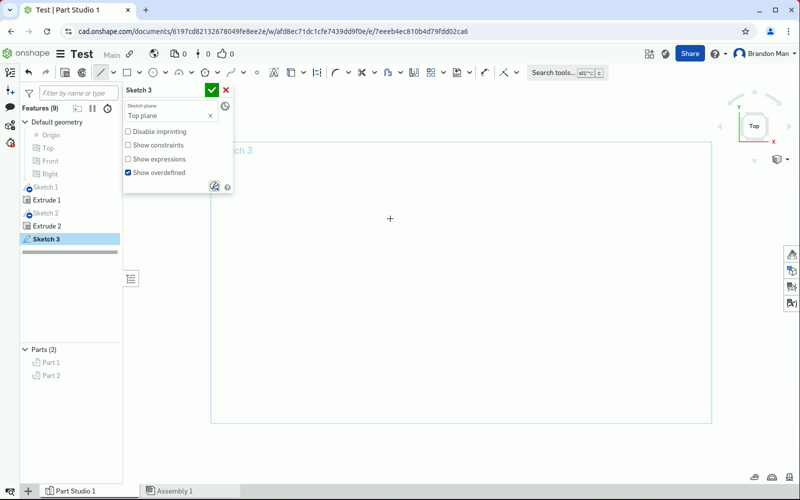
key_up(shift)
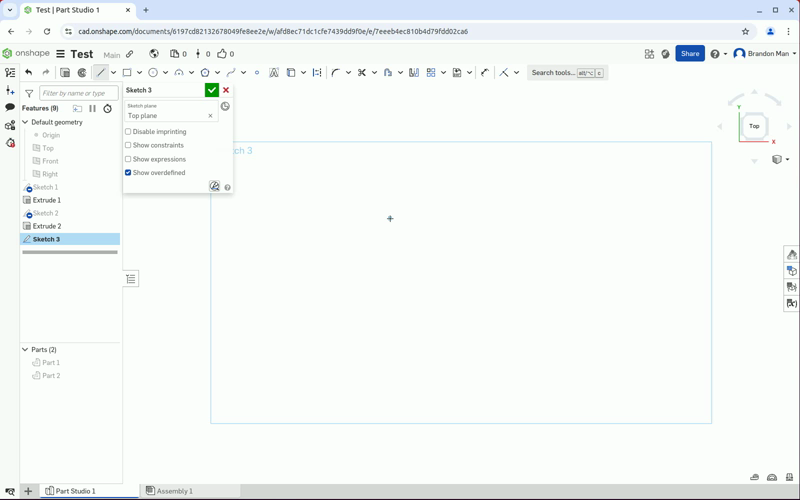
key_down(shift)
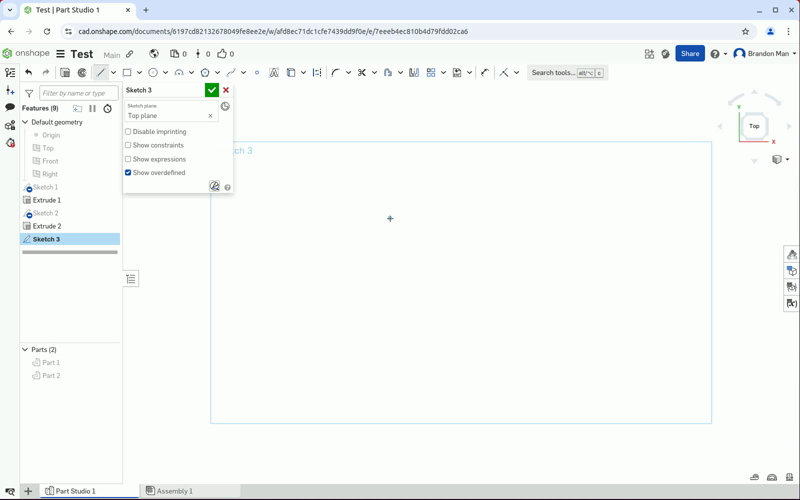
mouse_move(420, 218)
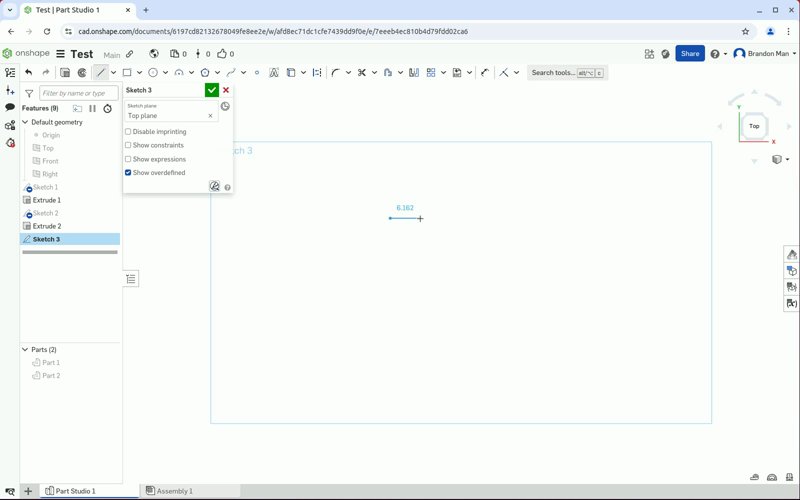
mouse_move(404, 218)
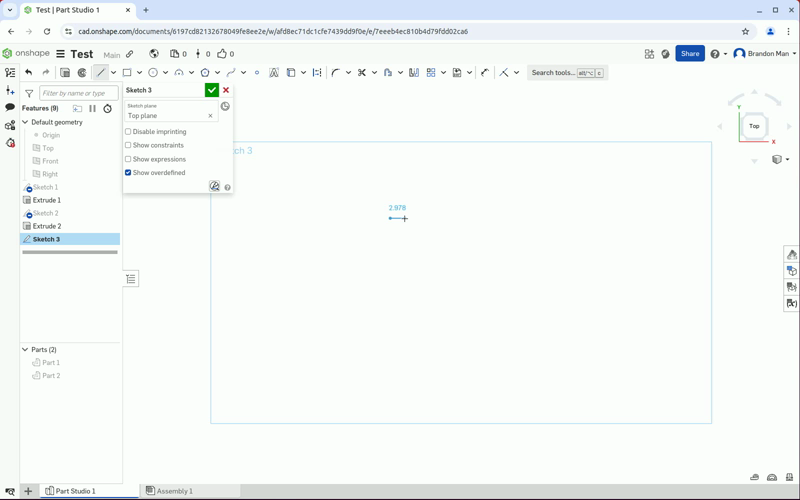
click(404, 218)
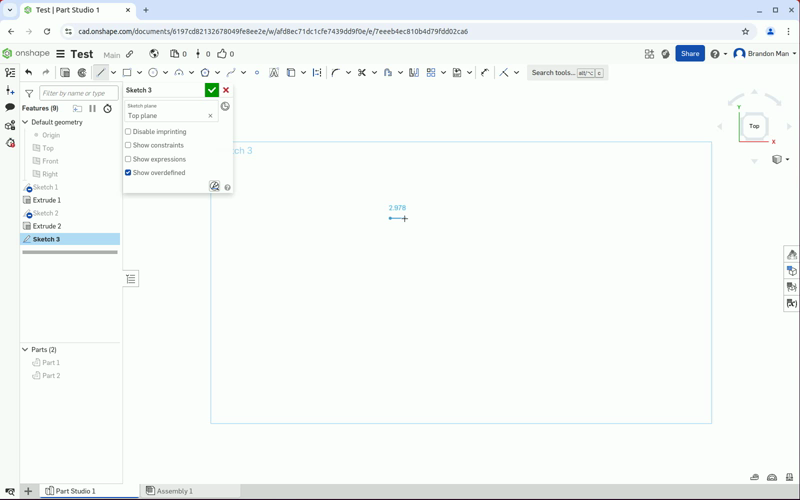
key_up(shift)
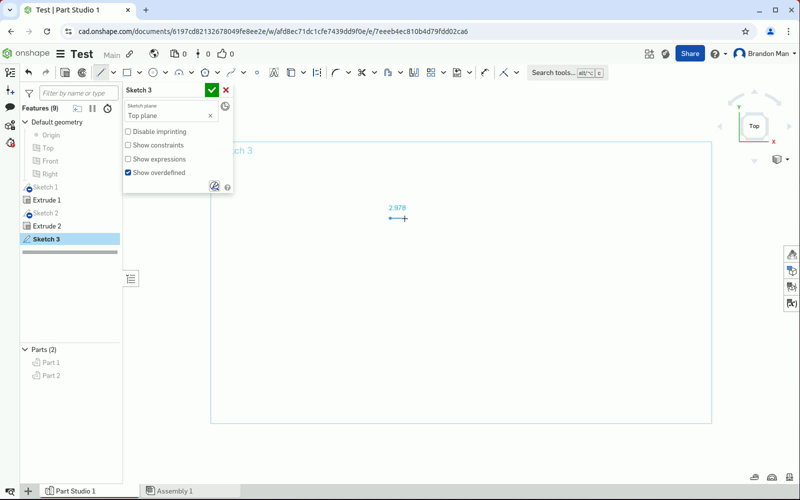
key_down(shift)
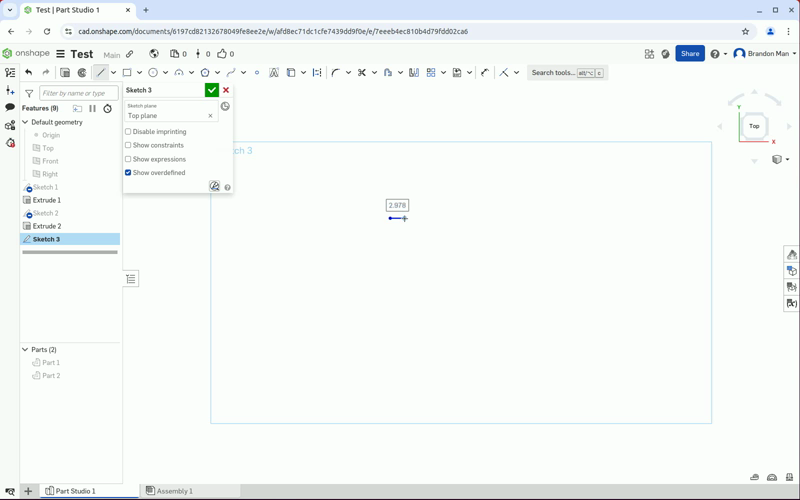
mouse_move(434, 218)
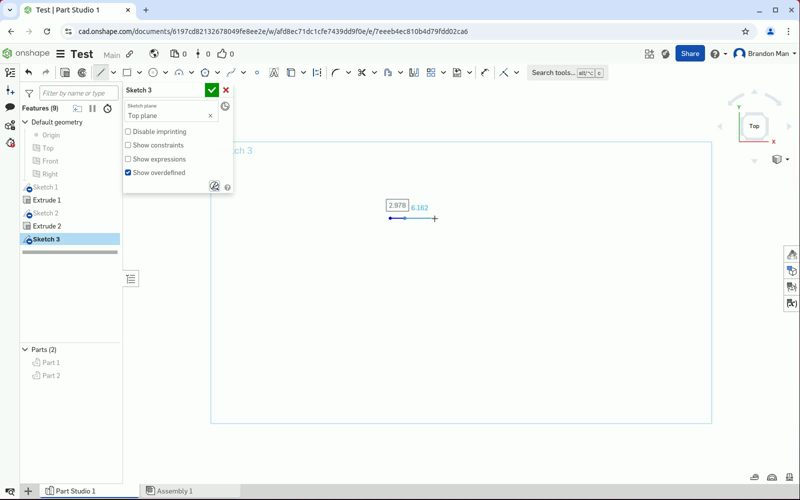
mouse_move(404, 195)
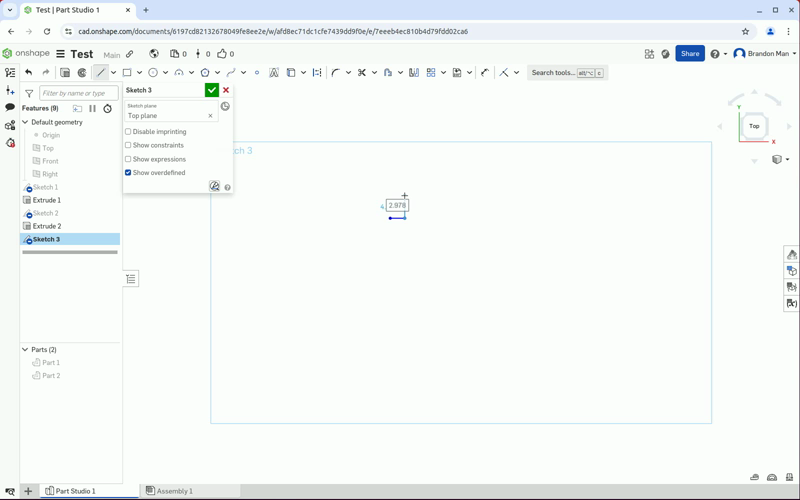
click(404, 195)
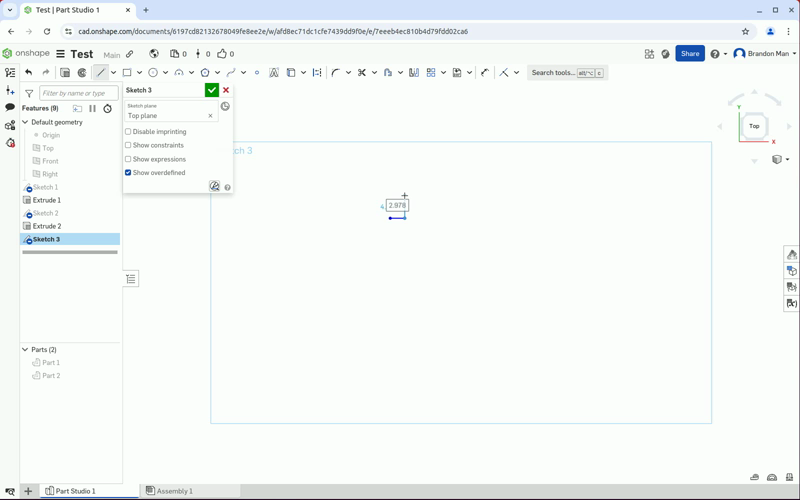
key_up(shift)
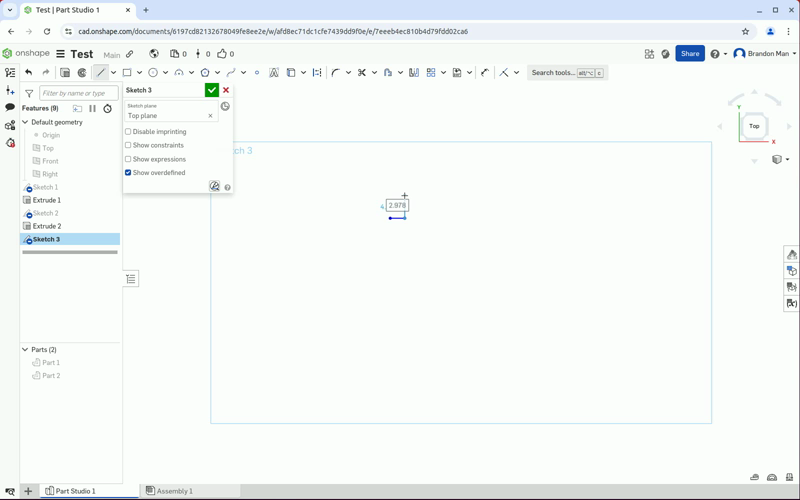
key_down(shift)
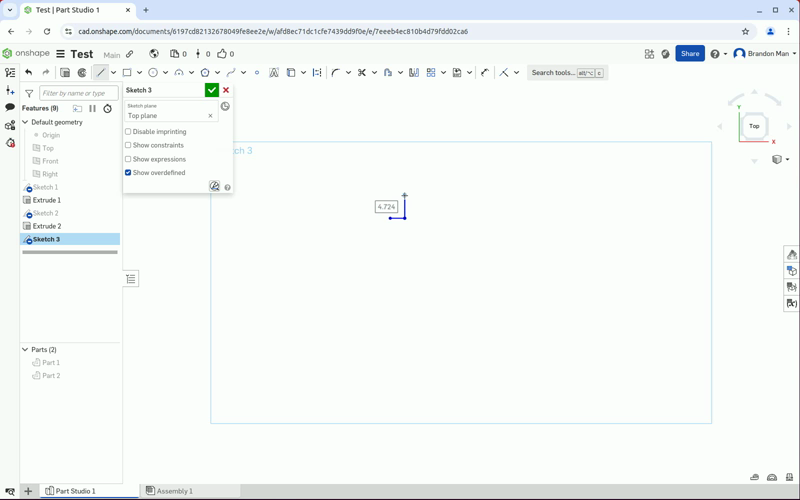
mouse_move(434, 195)
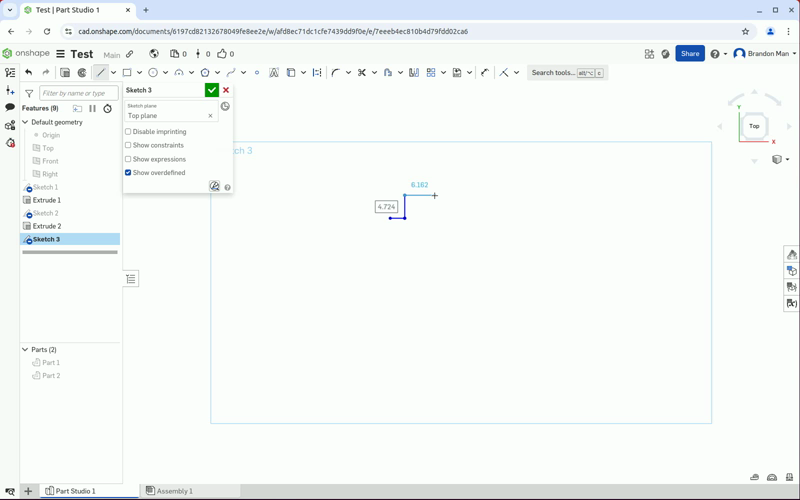
mouse_move(390, 195)
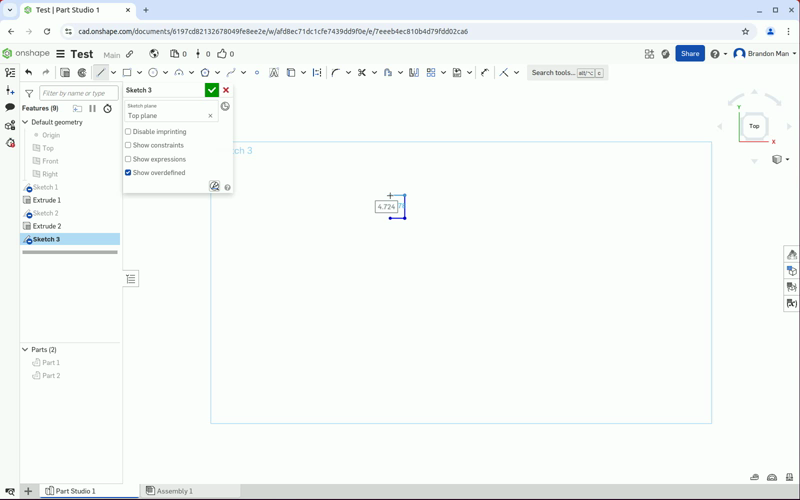
click(390, 195)
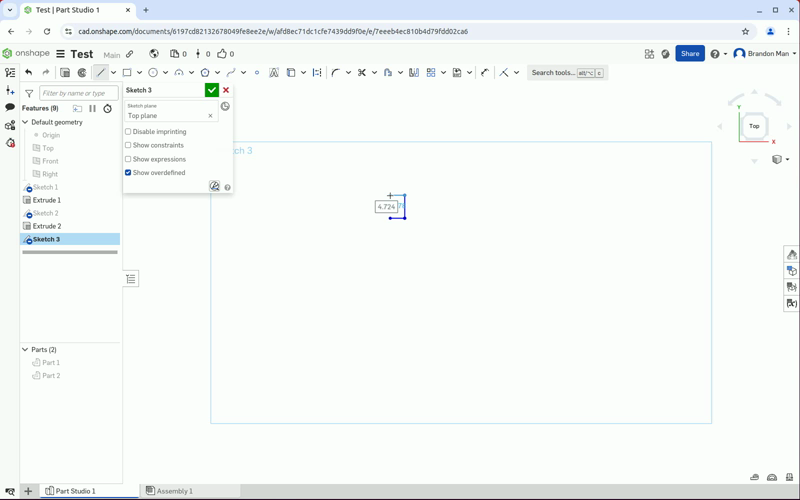
key_up(shift)
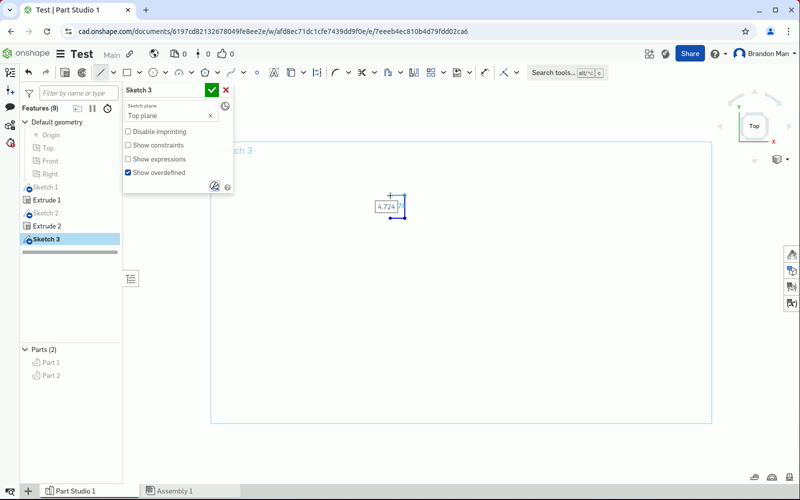
mouse_move(420, 195)
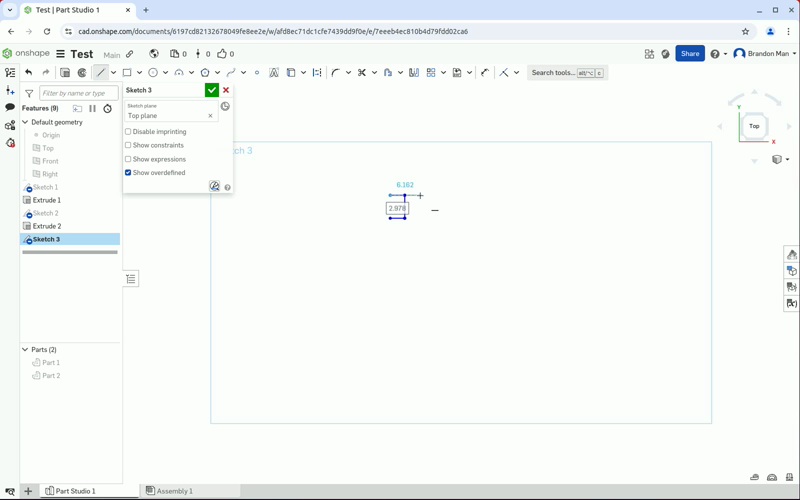
key_down(shift)
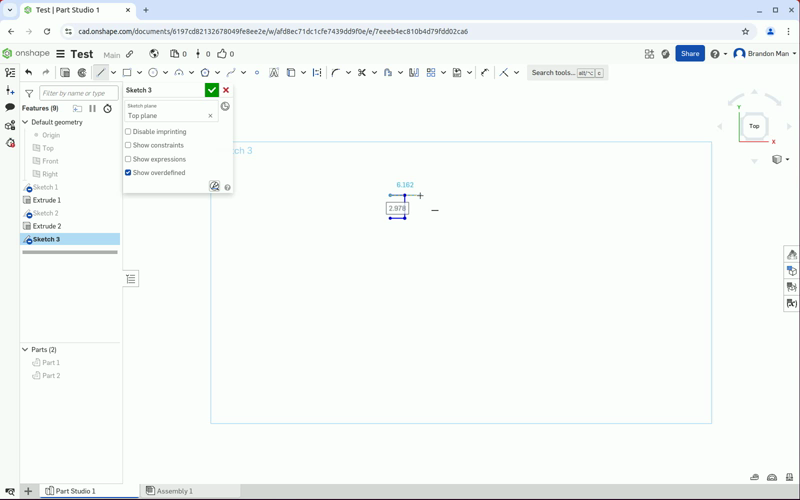
mouse_move(390, 218)
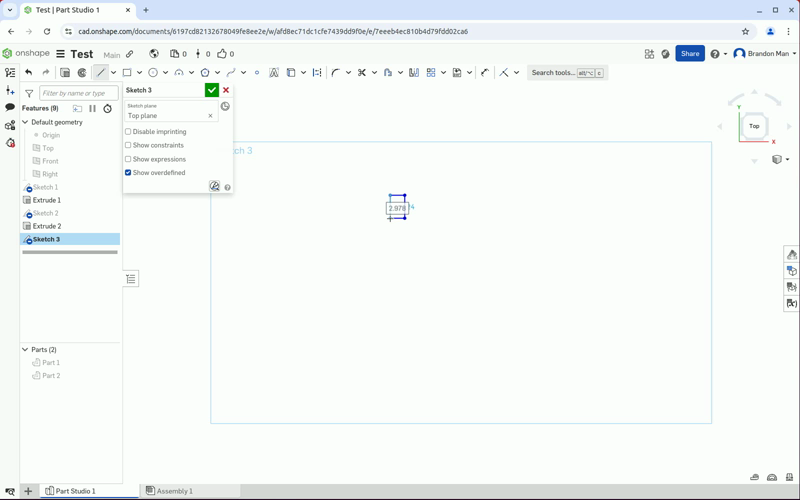
key_up(shift)
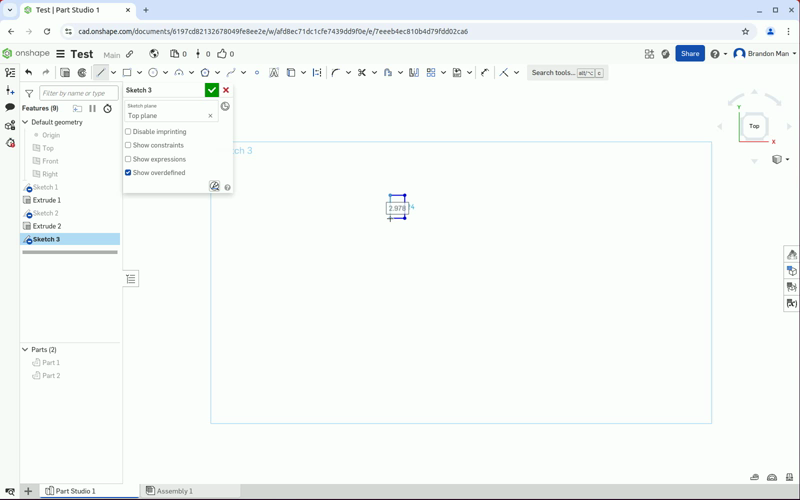
click(390, 218)
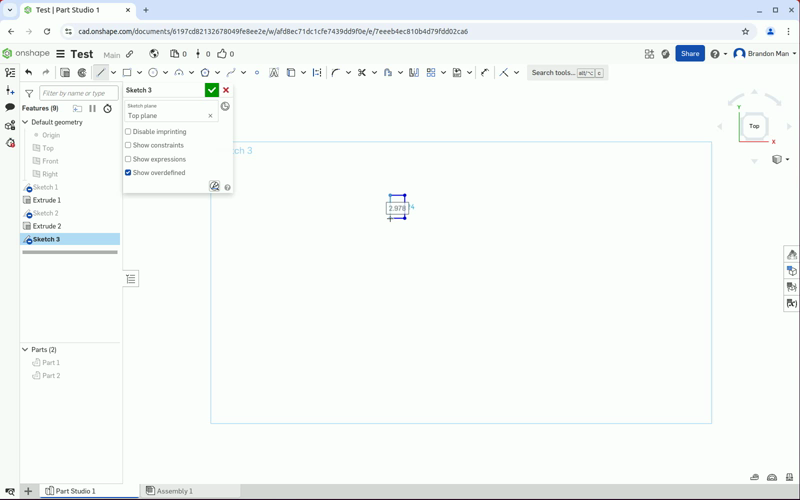
key(esc)
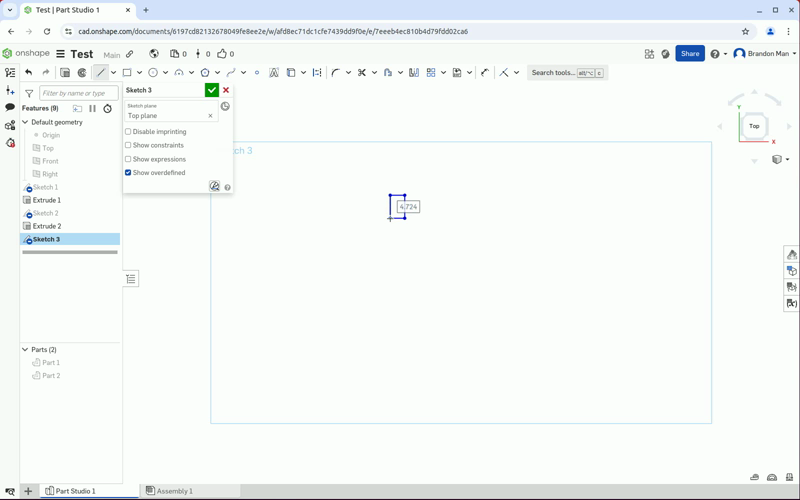
mouse_move(399, 198)
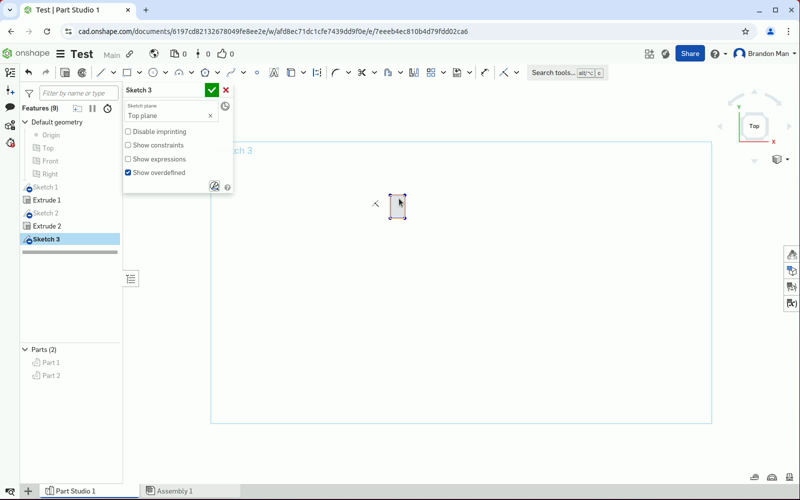
scroll(6)
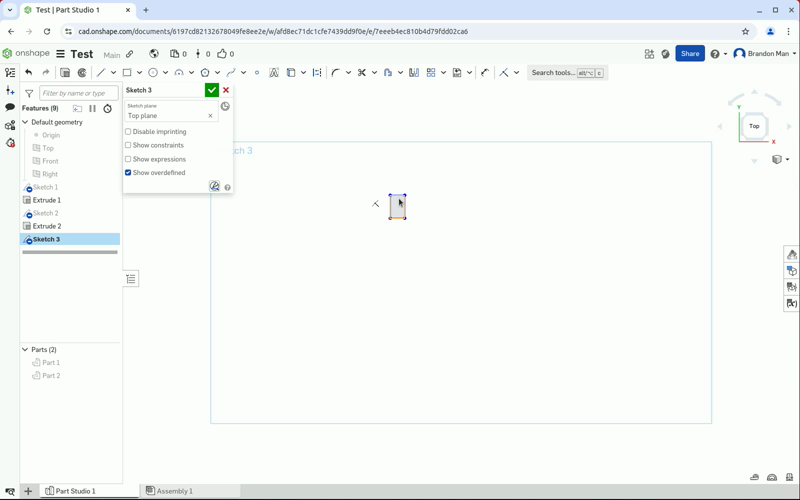
scroll(6)
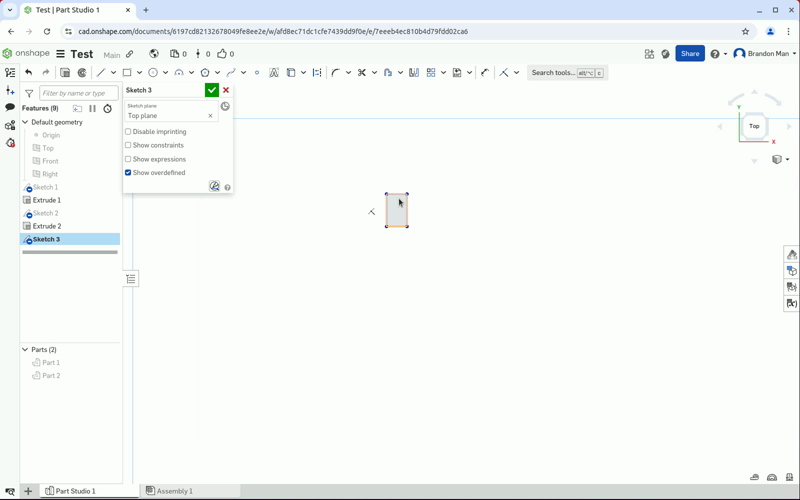
scroll(6)
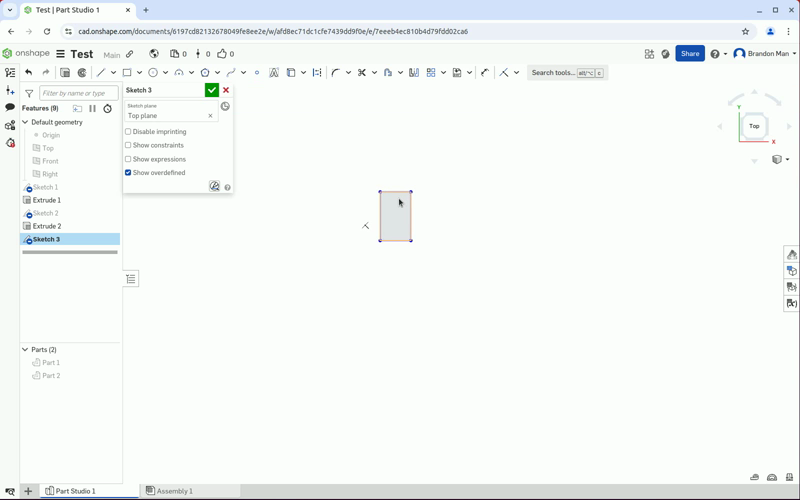
scroll(6)
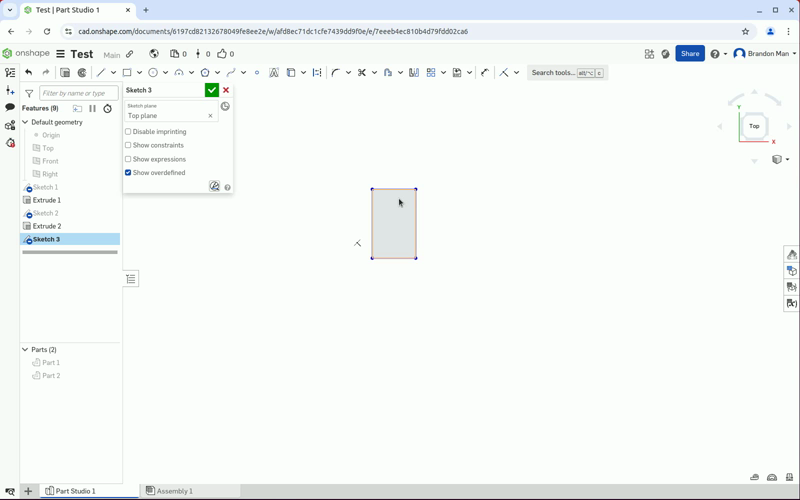
scroll(6)
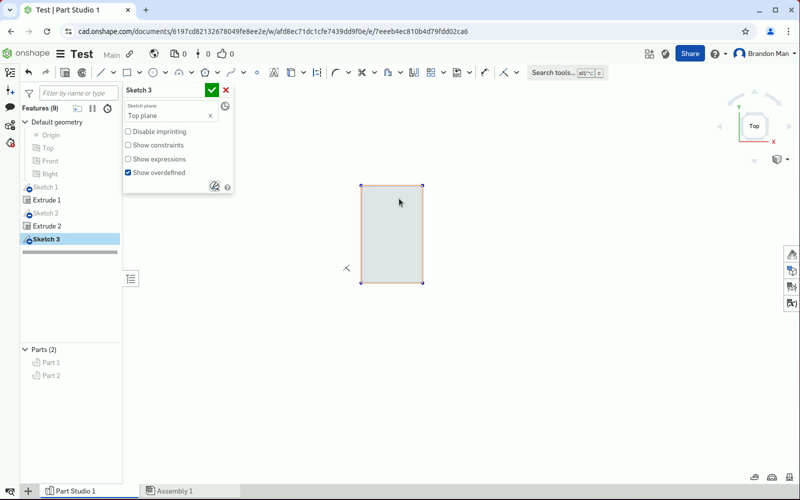
scroll(6)
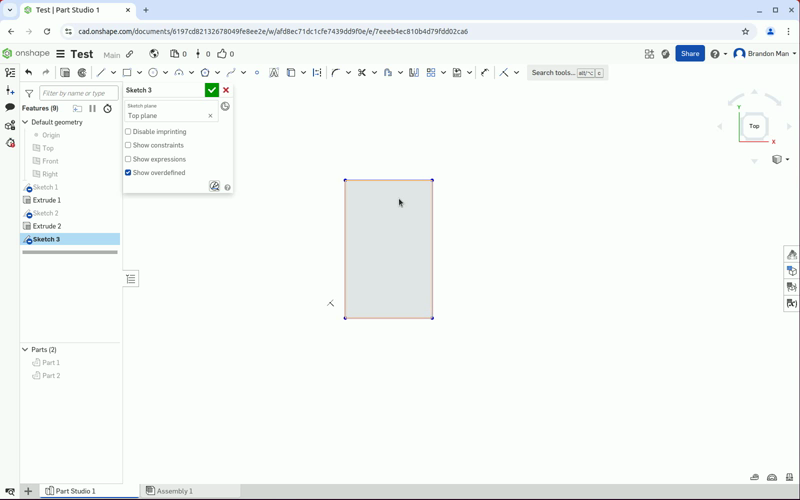
scroll(6)
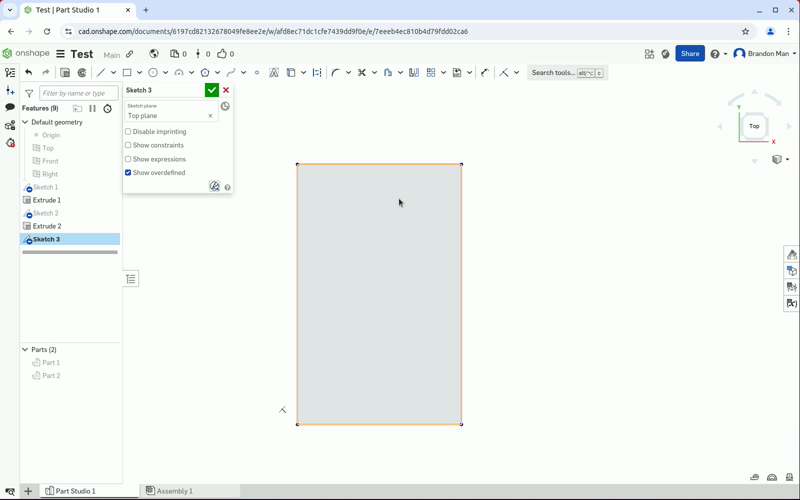
click(399, 198)
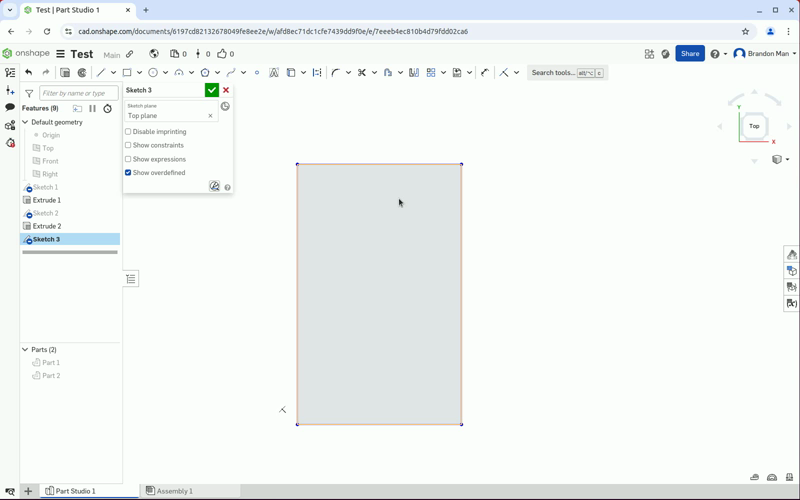
scroll(-6)
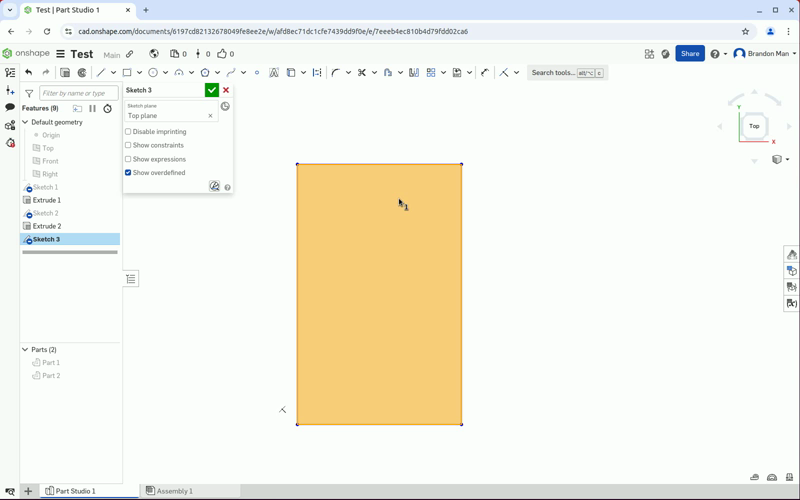
scroll(-6)
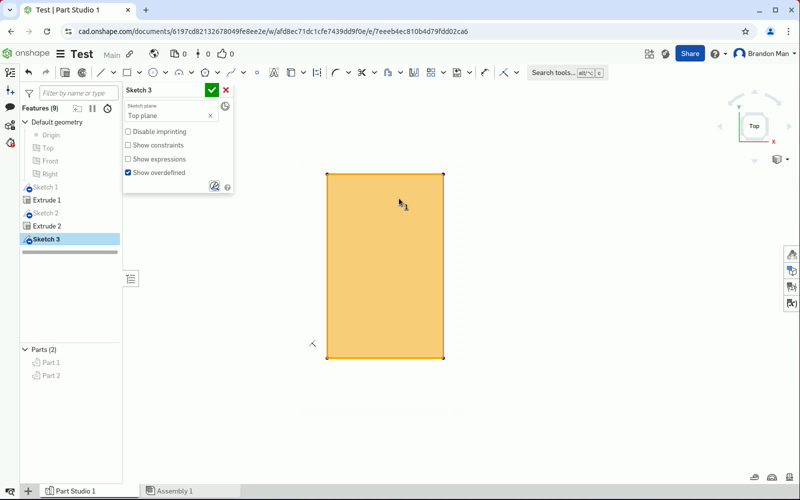
scroll(-6)
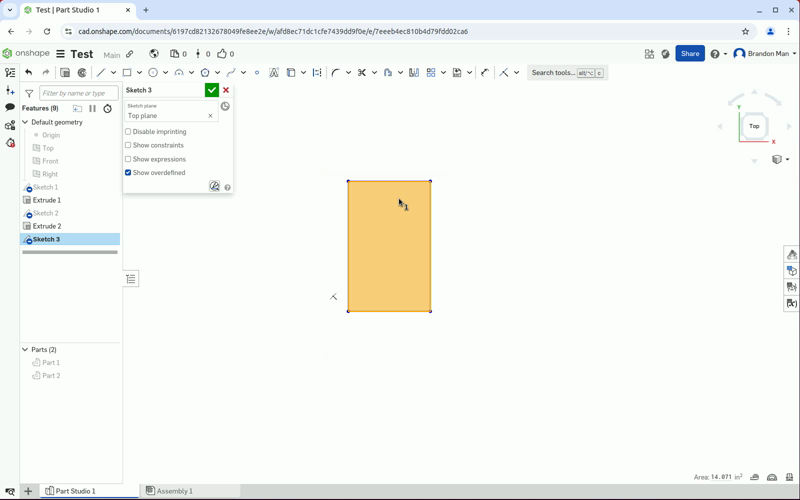
scroll(-6)
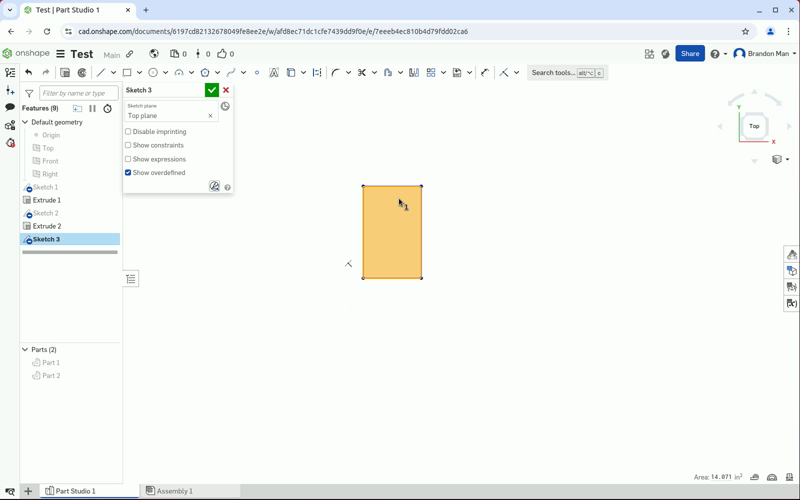
scroll(-6)
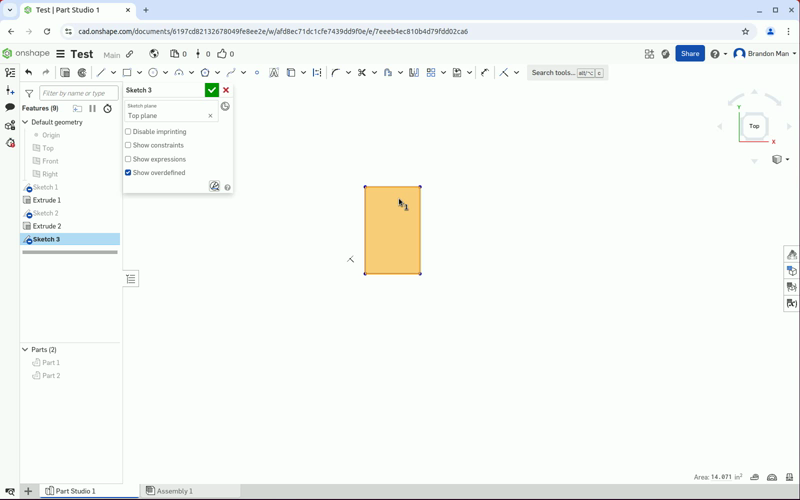
scroll(-6)
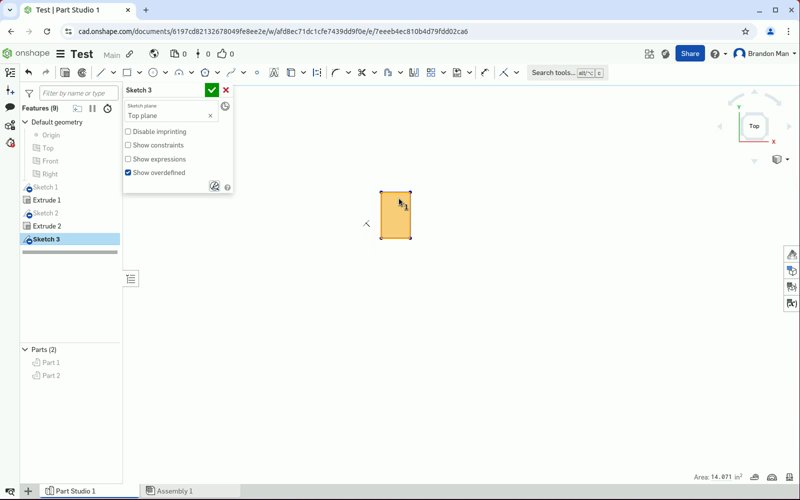
scroll(-6)
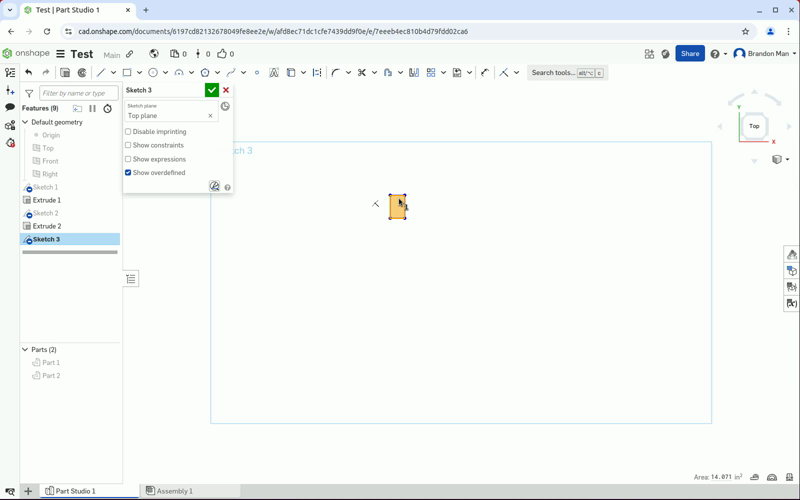
mouse_move(73, 352)
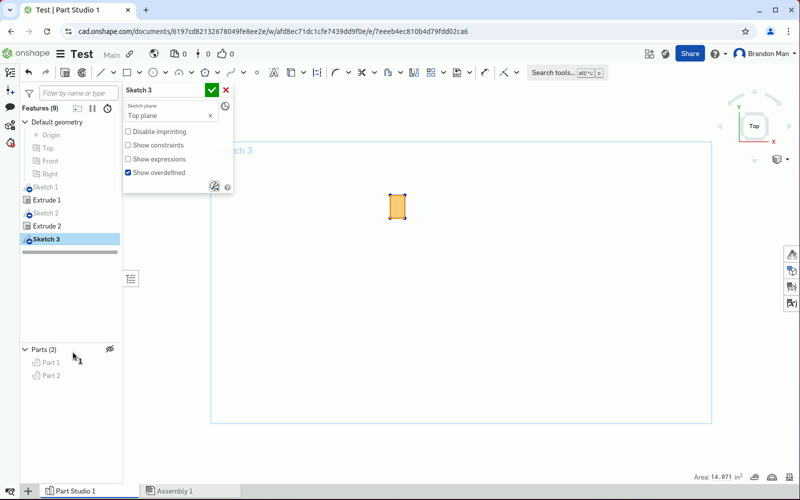
key(shift+y)
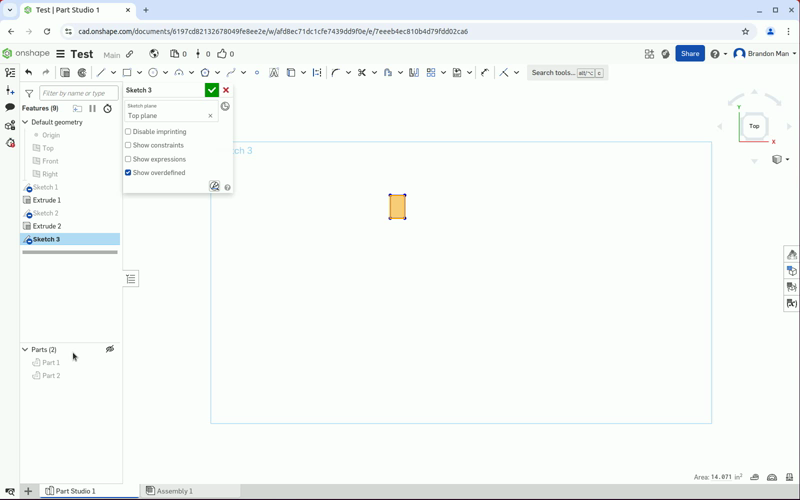
key(shift+e)
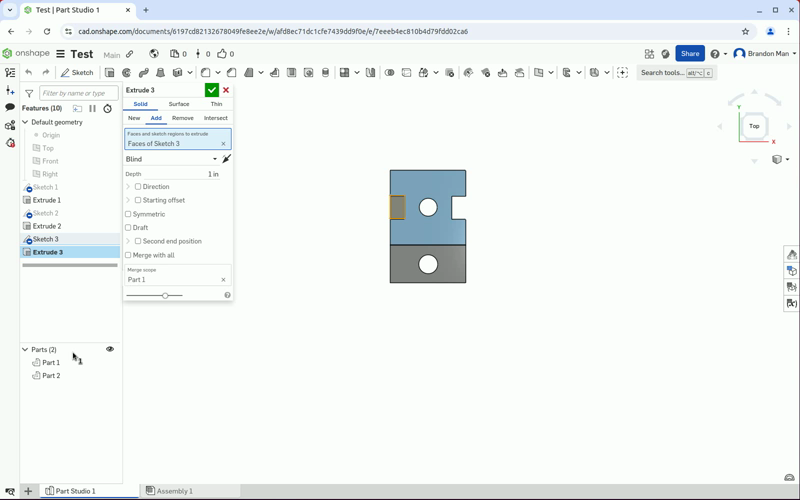
mouse_move(143, 106)
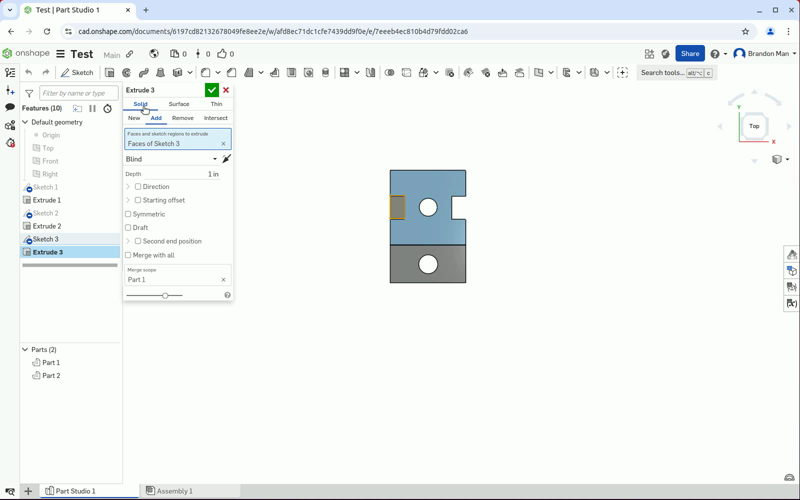
click(143, 106)
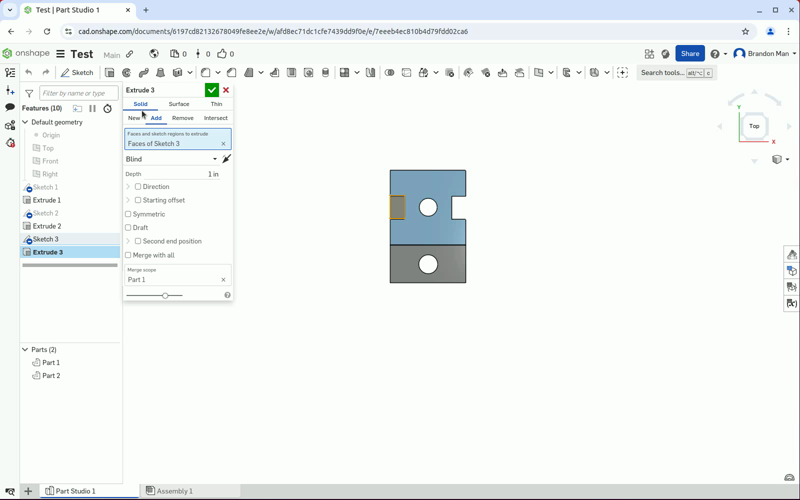
mouse_move(137, 120)
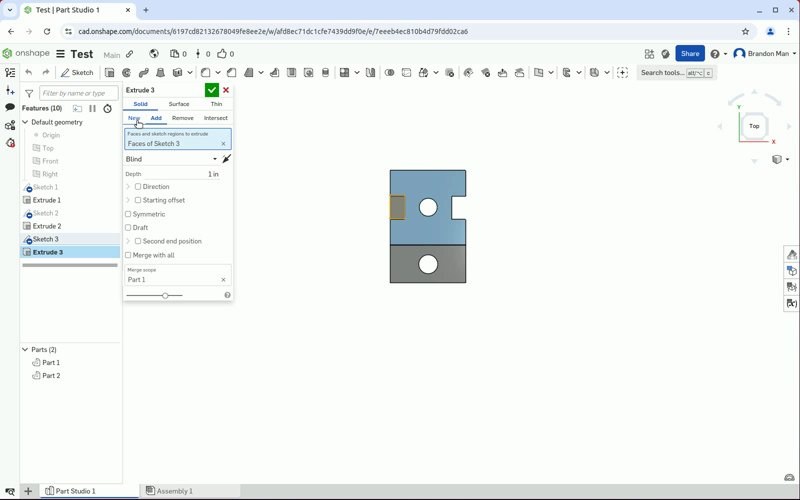
click(137, 120)
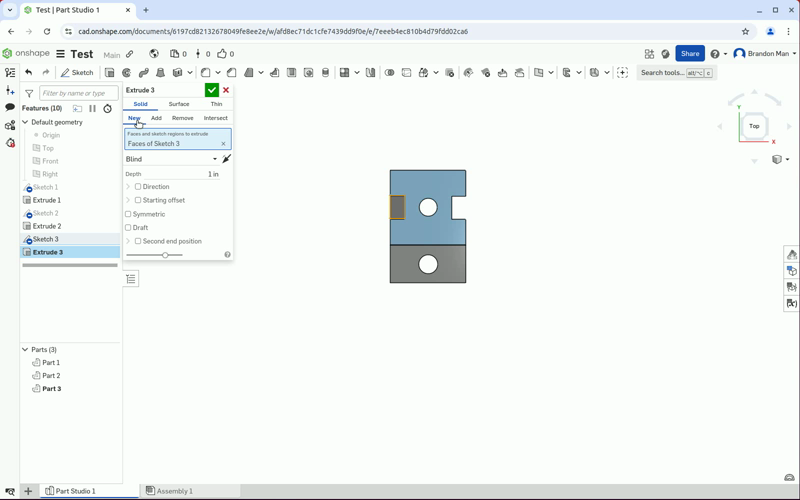
key(tab, 4)
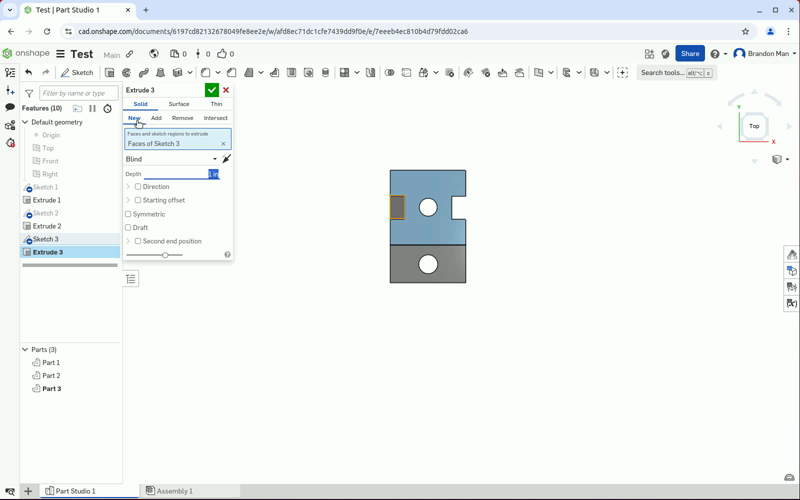
text(7.703)
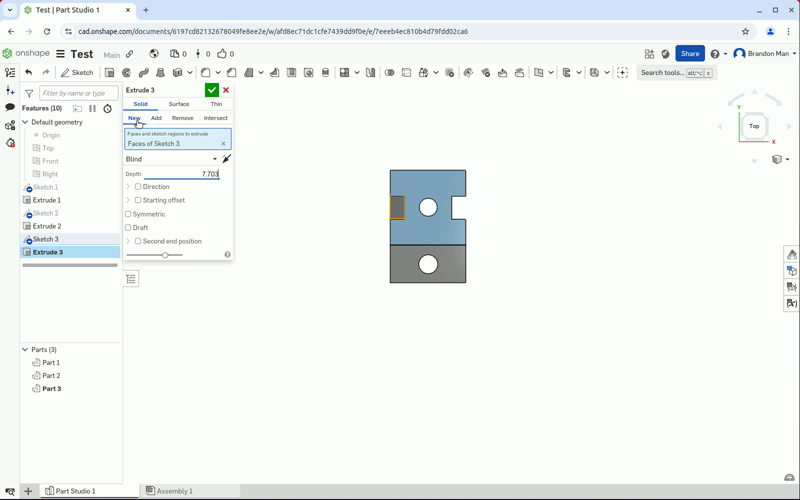
key(enter)
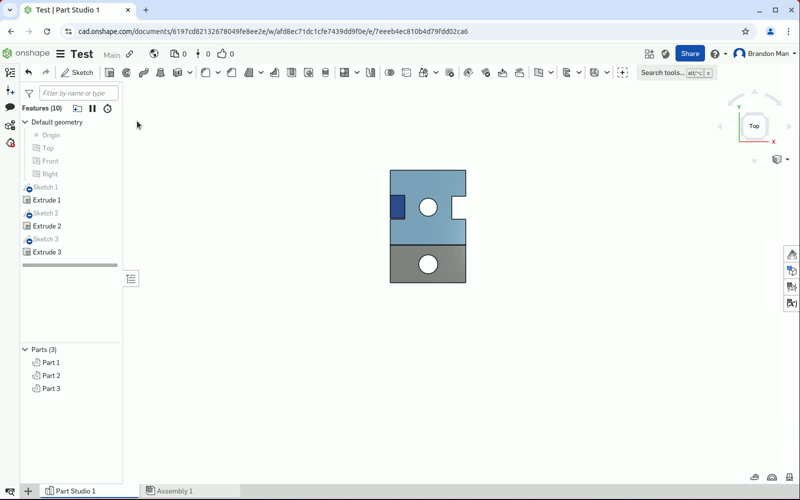
key(shift+h)
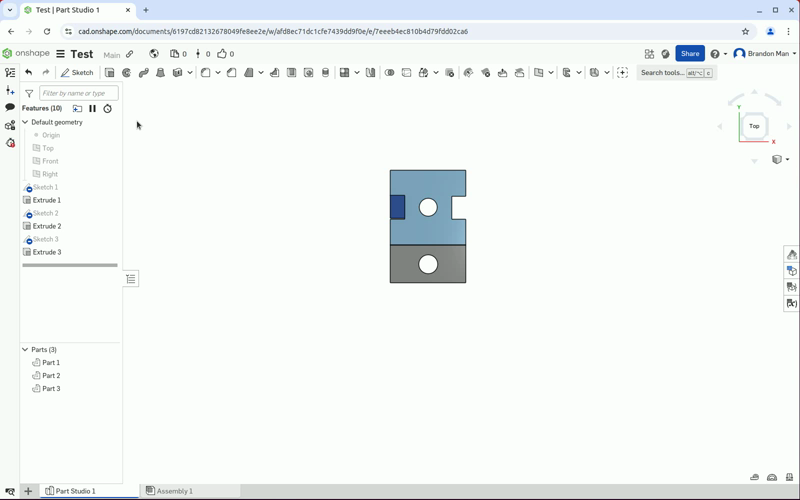
key(shift+h)
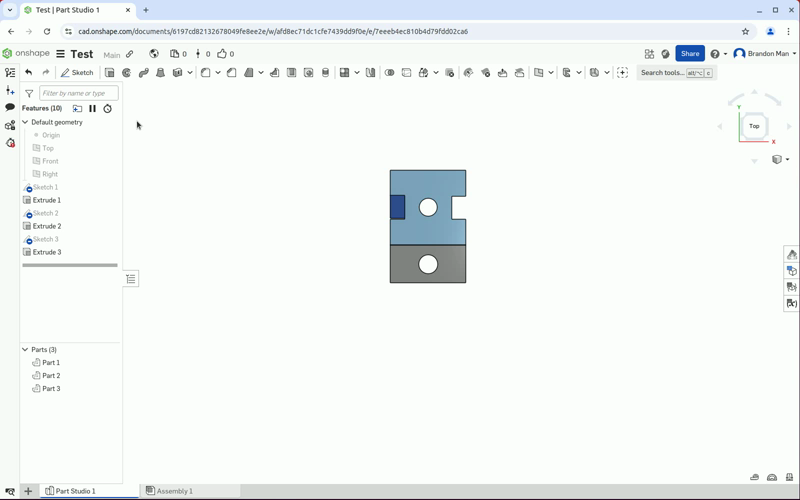
mouse_move(73, 189)
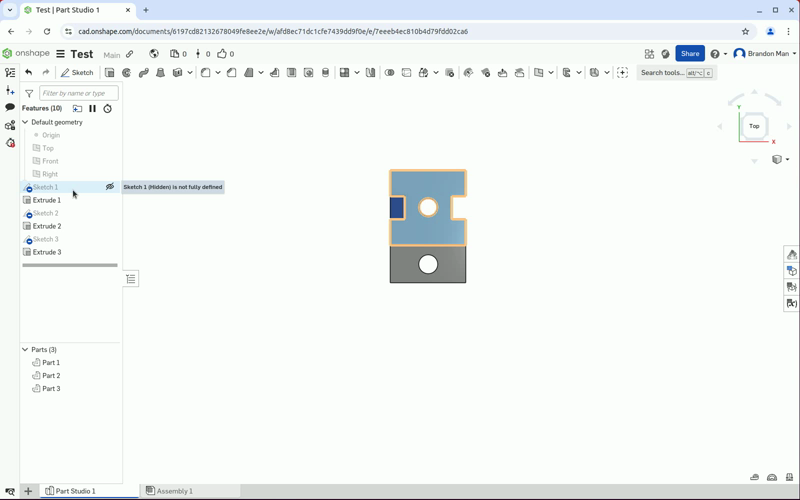
click(73, 189)
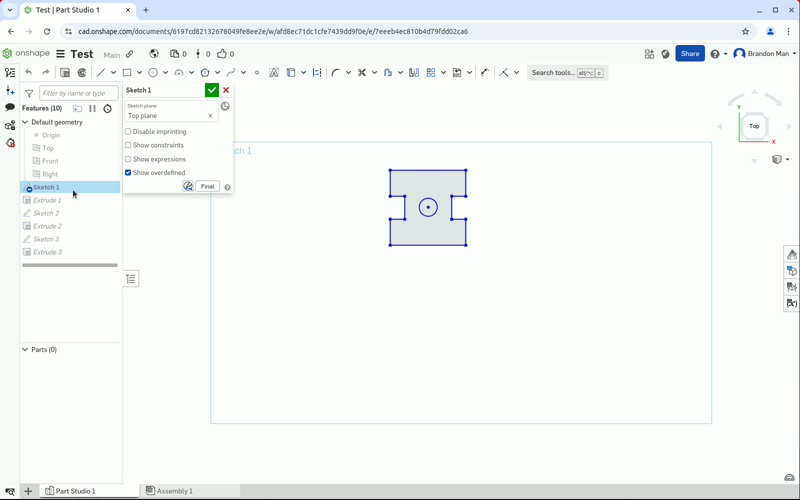
mouse_move(229, 92)
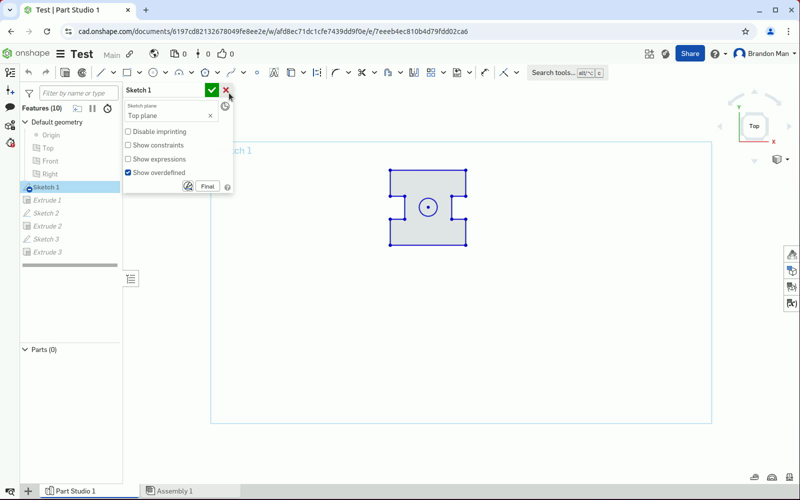
click(229, 92)
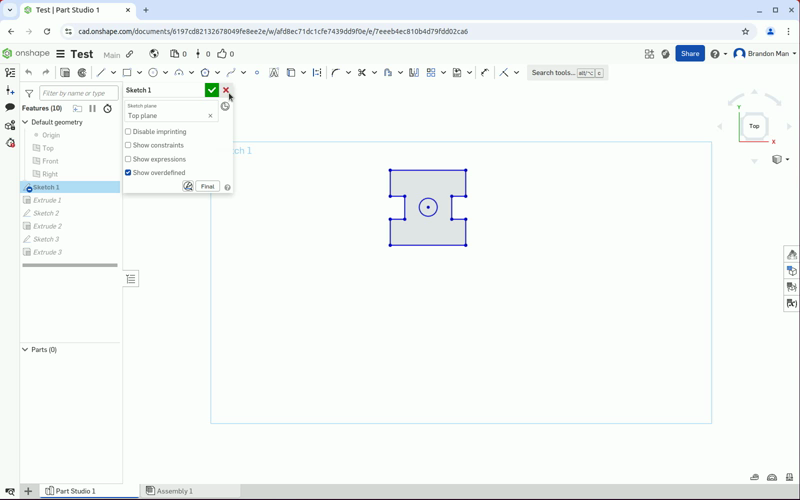
key(shift+s)
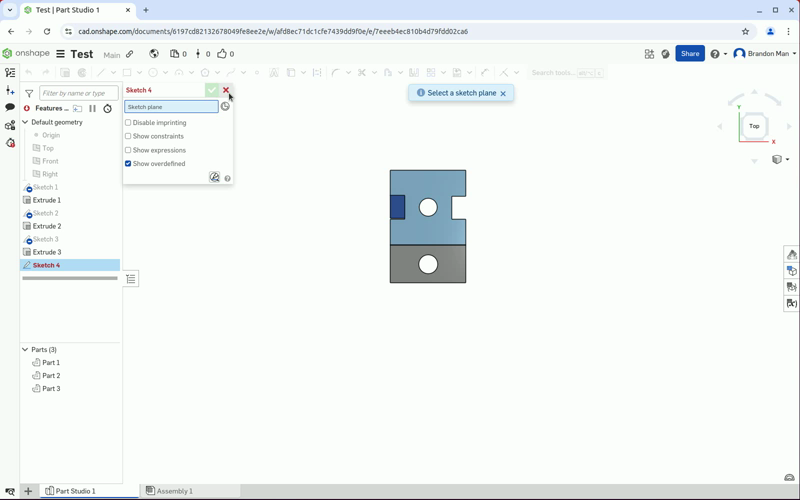
mouse_move(73, 150)
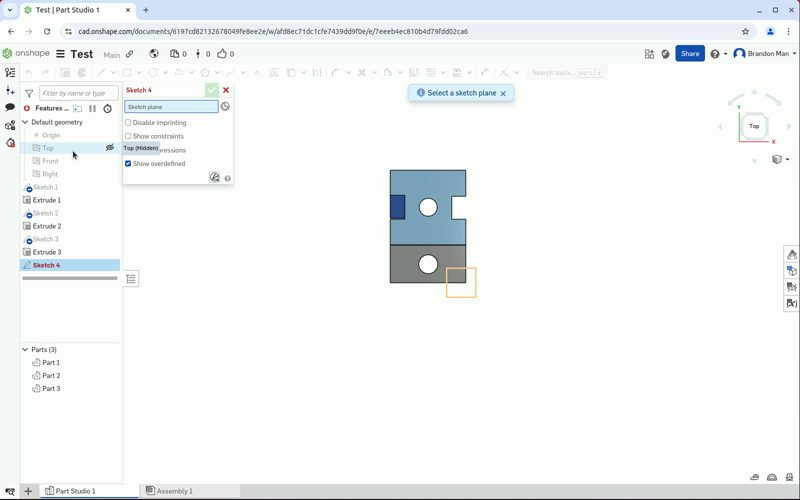
click(73, 150)
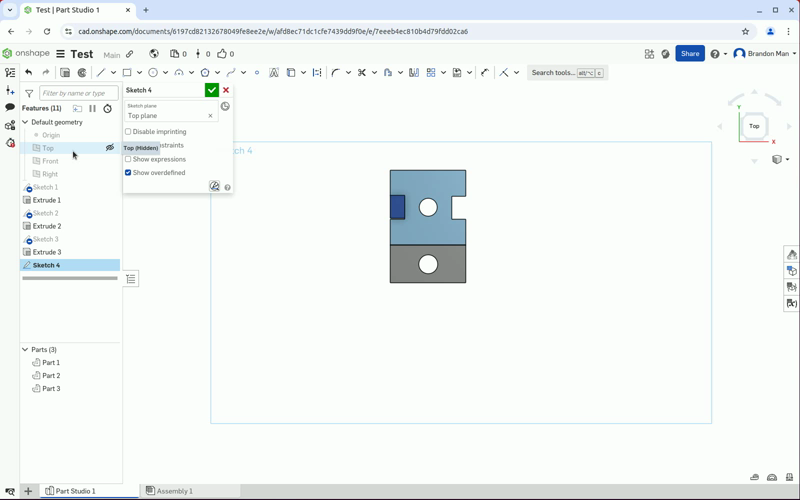
mouse_move(73, 352)
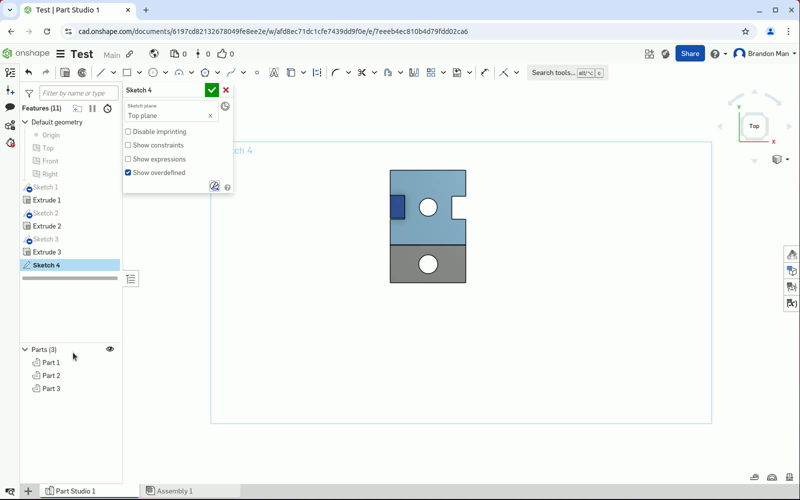
key(y)
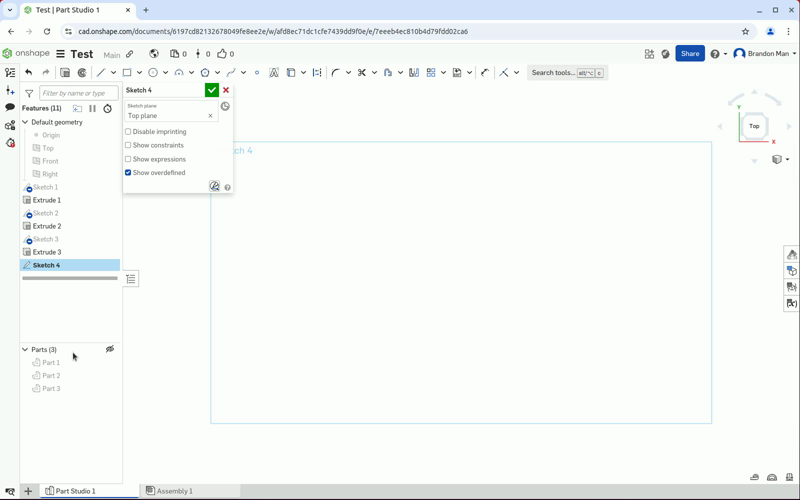
key(l)
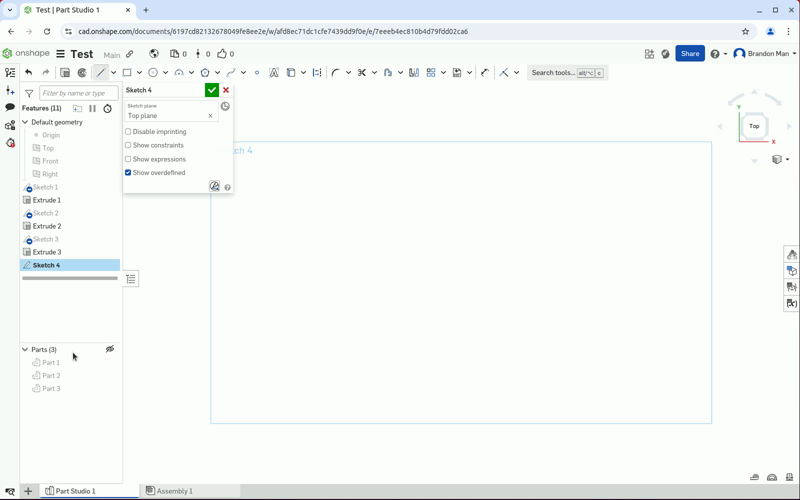
key_down(shift)
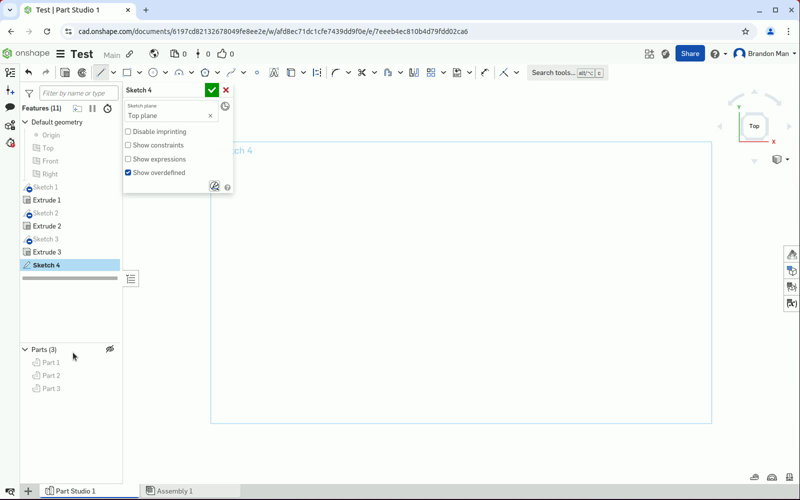
mouse_move(451, 218)
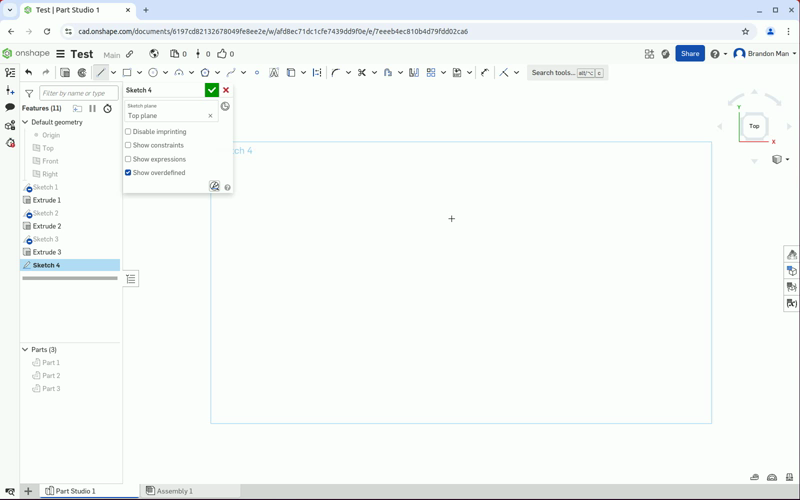
click(451, 218)
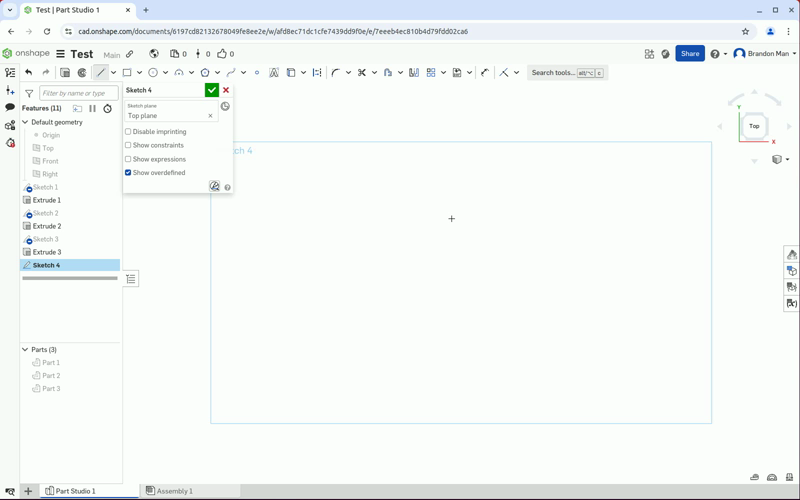
key_up(shift)
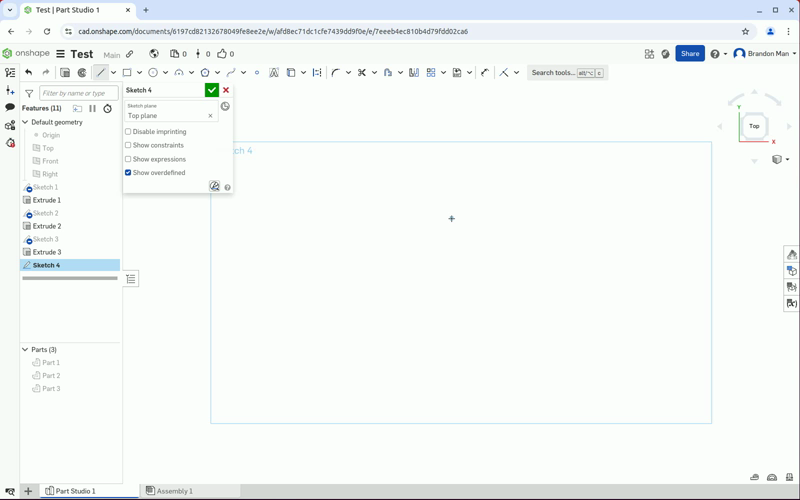
key_down(shift)
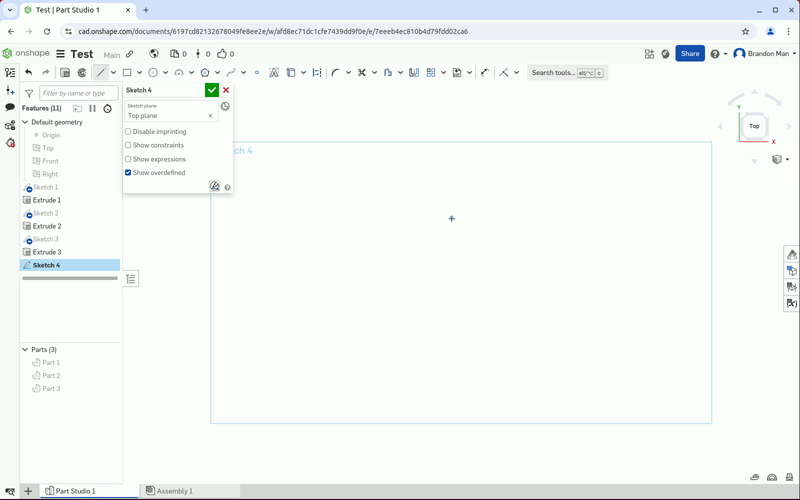
mouse_move(481, 218)
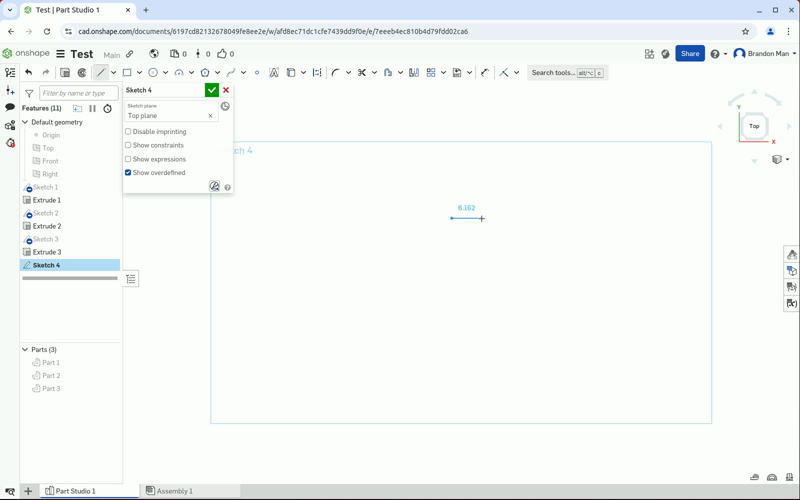
mouse_move(466, 218)
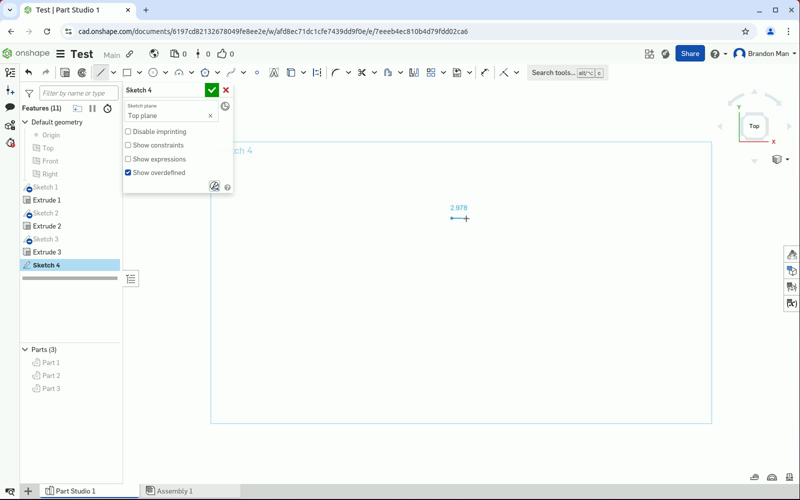
click(466, 218)
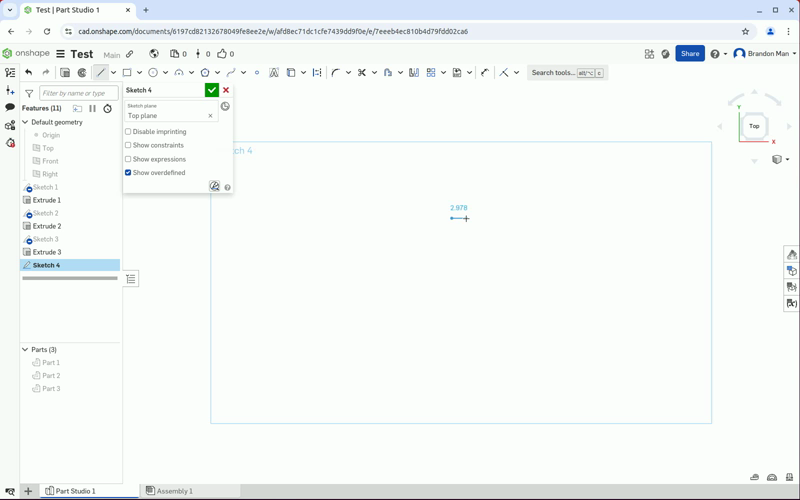
key_up(shift)
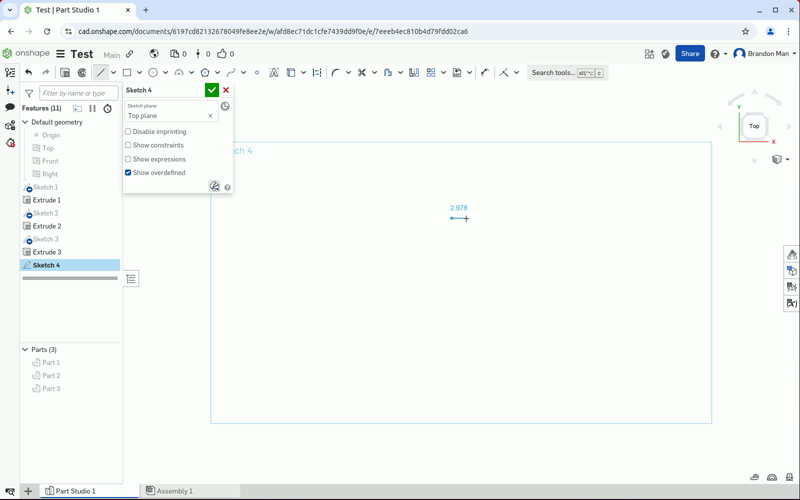
key_down(shift)
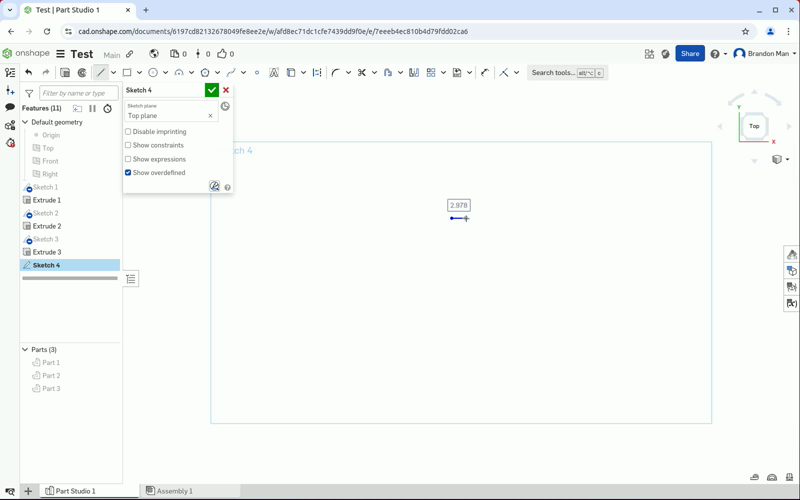
mouse_move(496, 218)
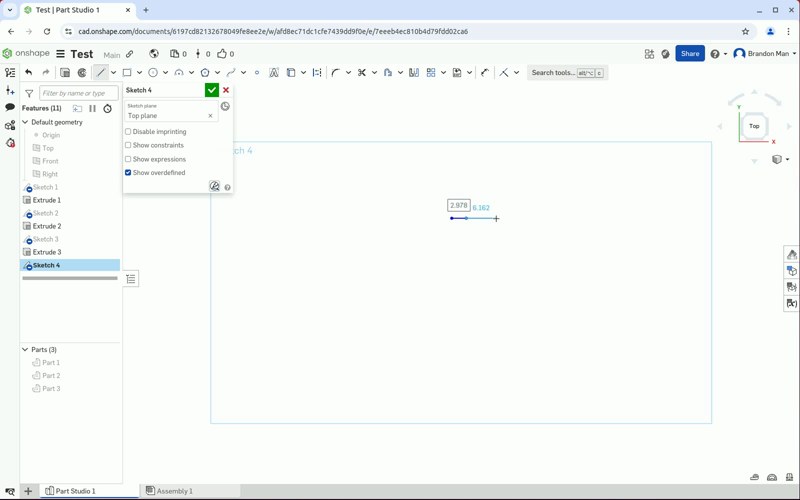
mouse_move(466, 195)
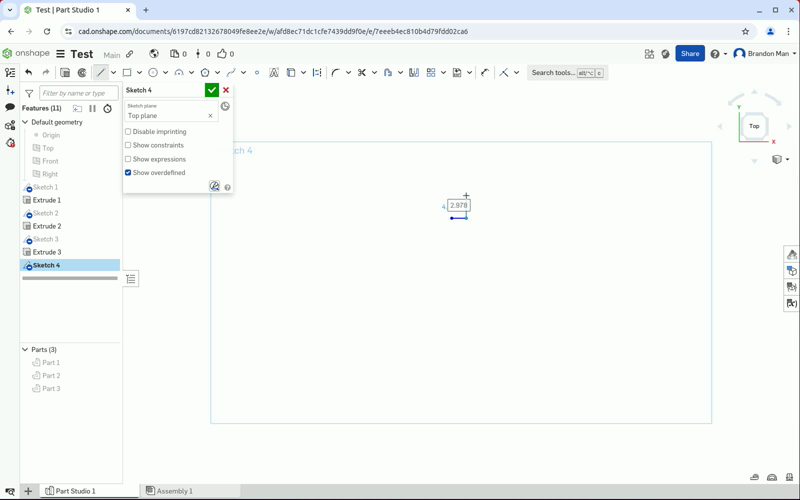
click(466, 195)
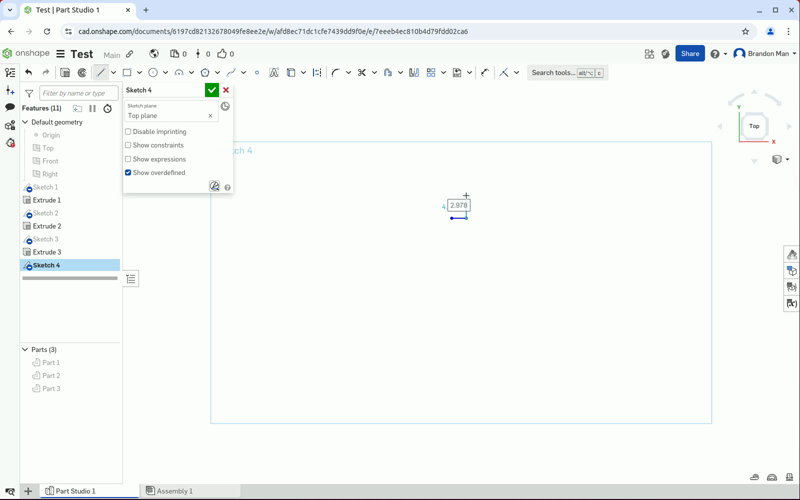
key_up(shift)
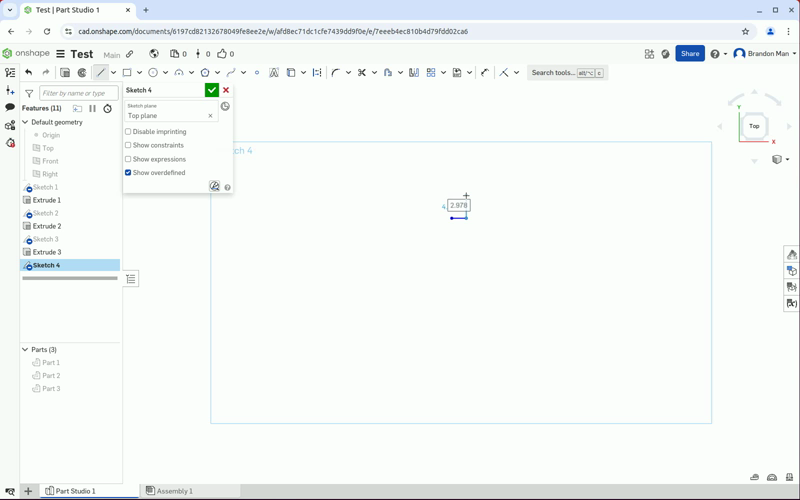
key_down(shift)
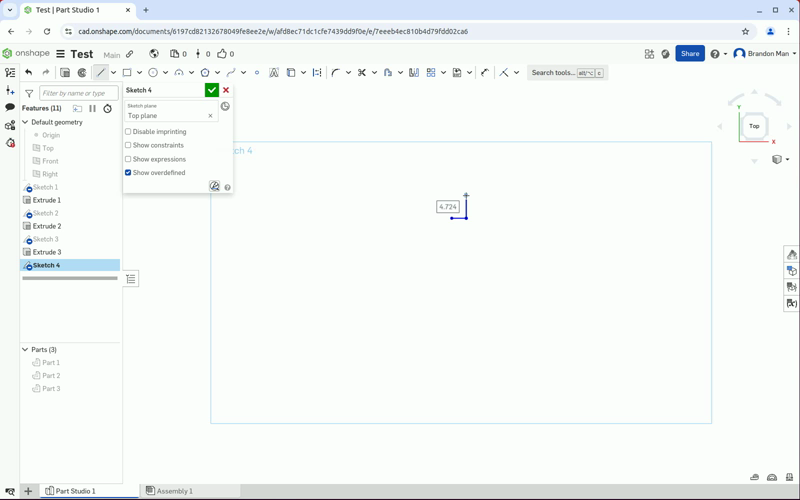
mouse_move(496, 195)
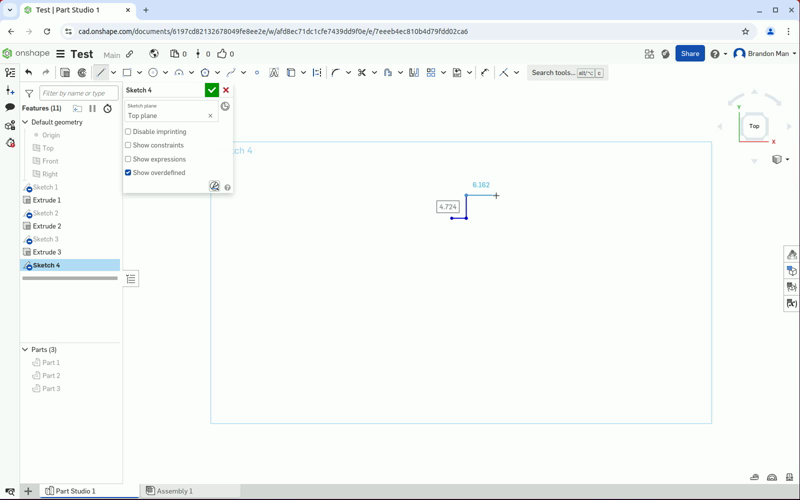
mouse_move(451, 195)
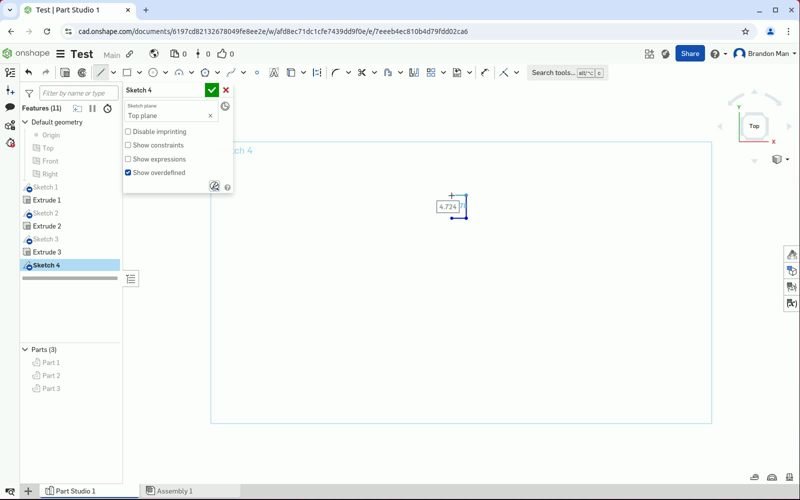
click(451, 195)
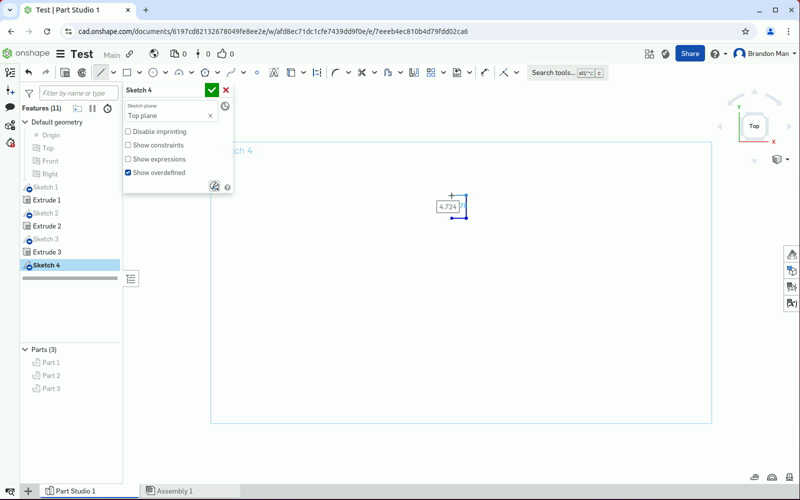
key_up(shift)
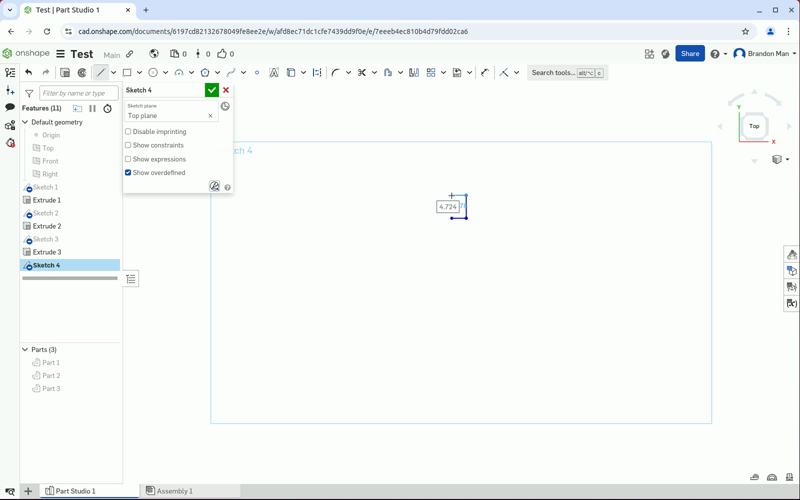
mouse_move(481, 195)
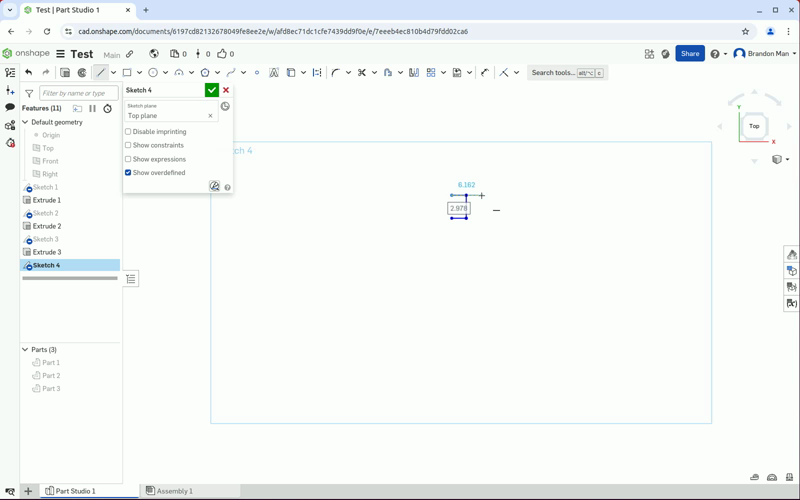
key_down(shift)
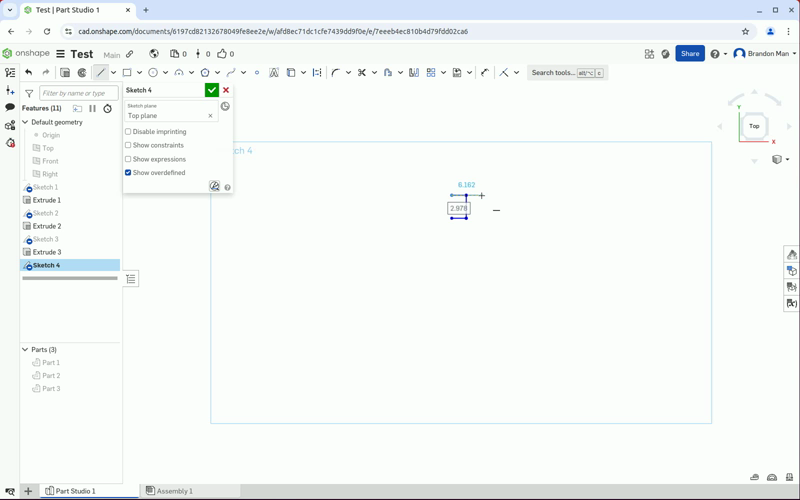
mouse_move(451, 218)
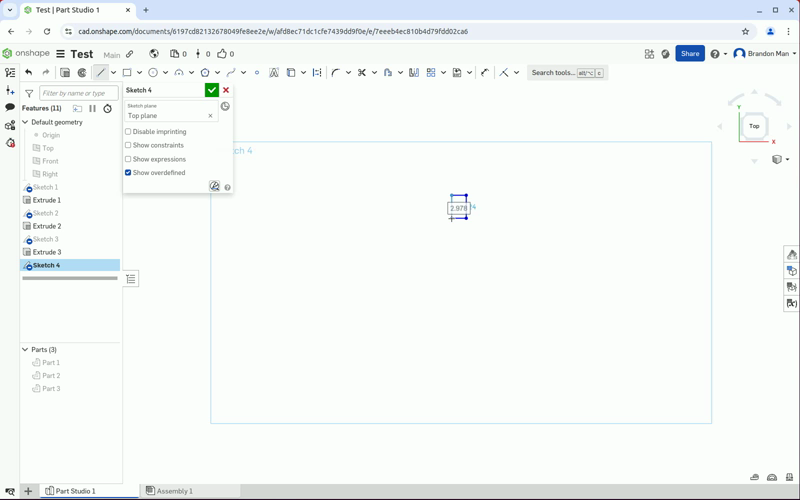
key_up(shift)
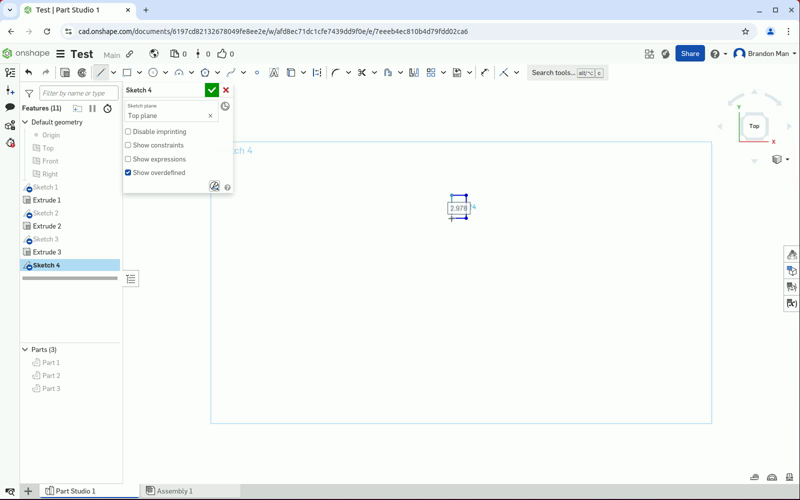
click(451, 218)
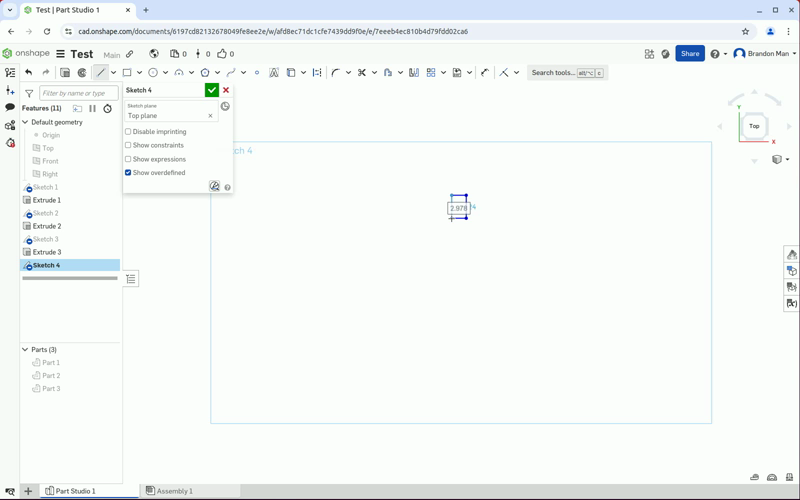
key(esc)
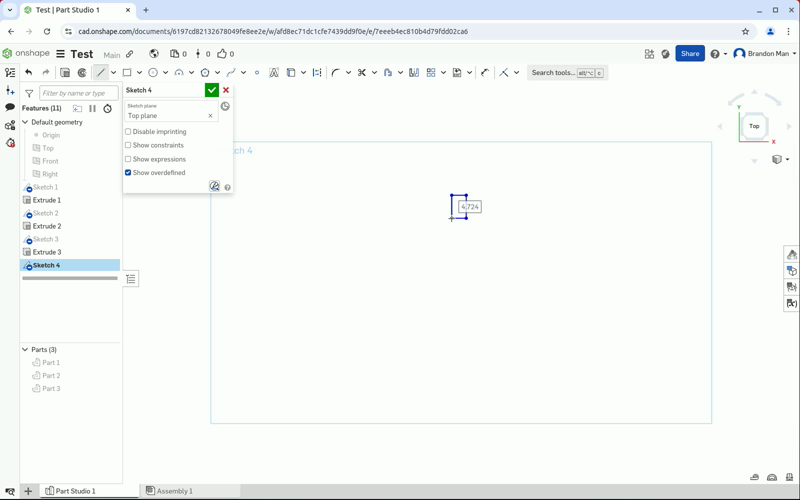
mouse_move(459, 212)
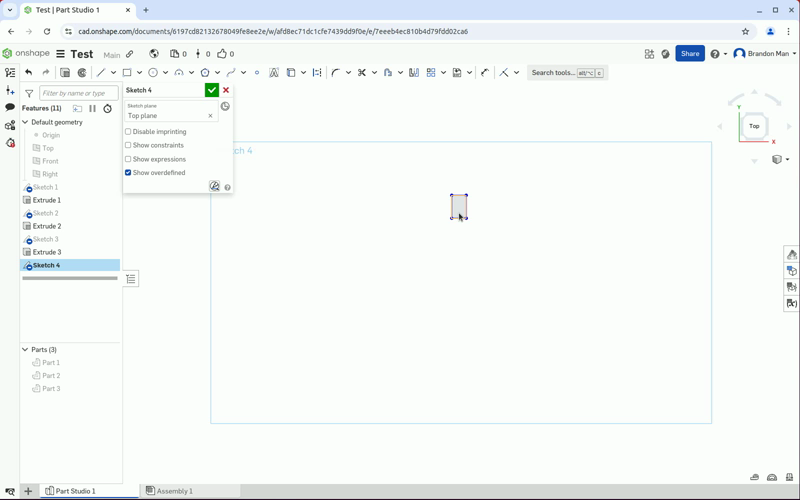
scroll(6)
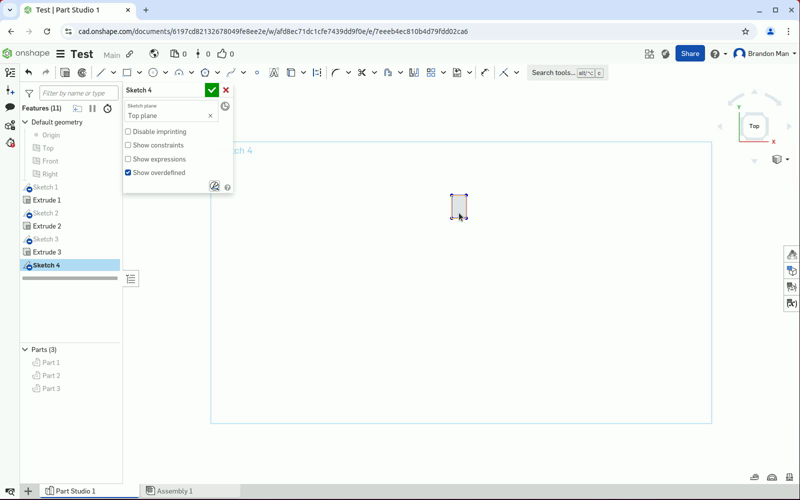
scroll(6)
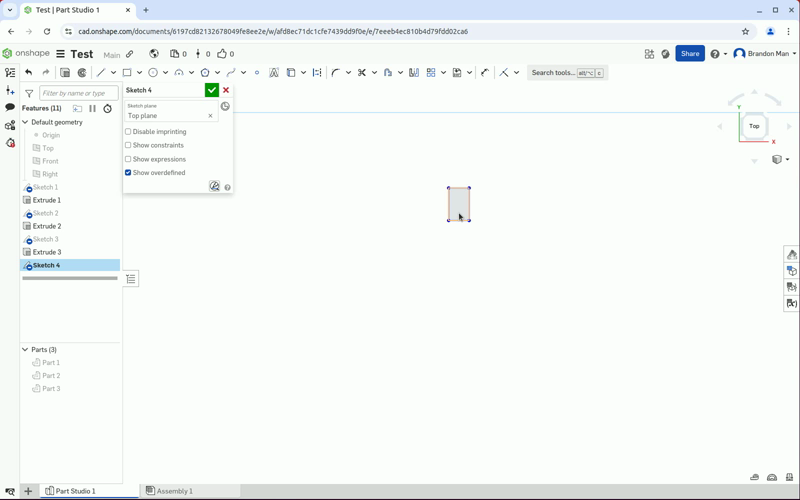
scroll(6)
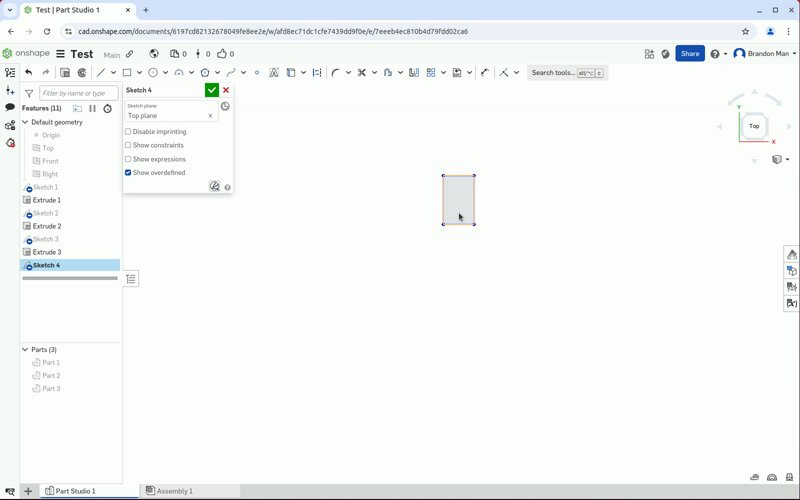
scroll(6)
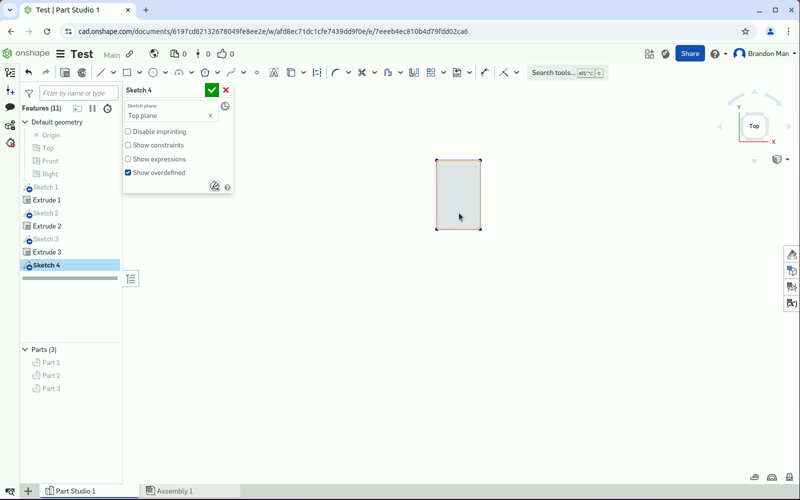
scroll(6)
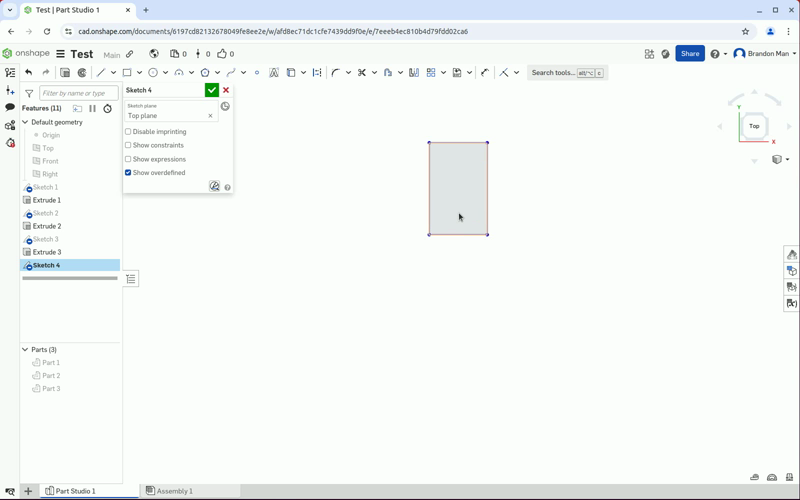
scroll(6)
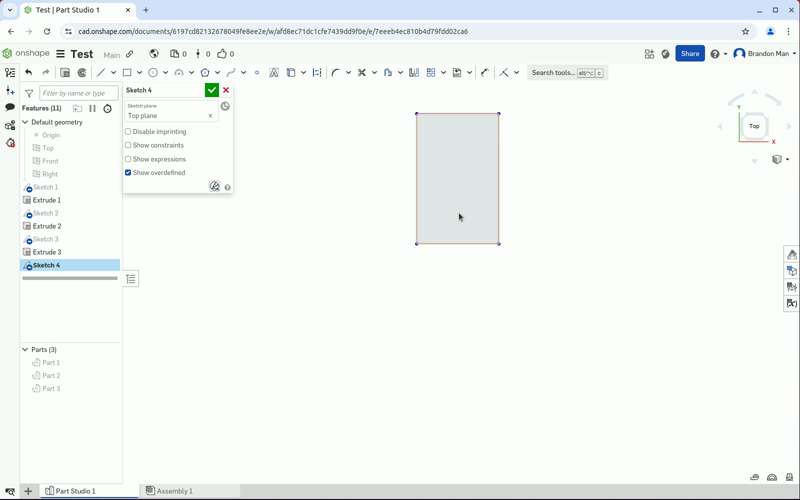
scroll(6)
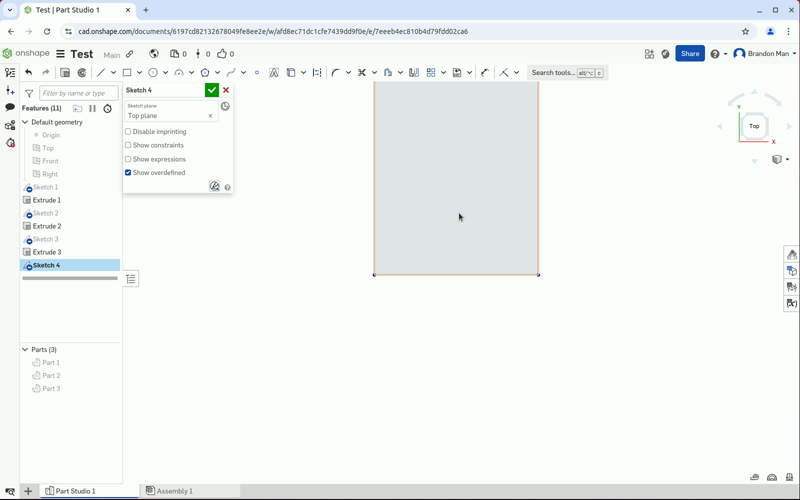
click(459, 212)
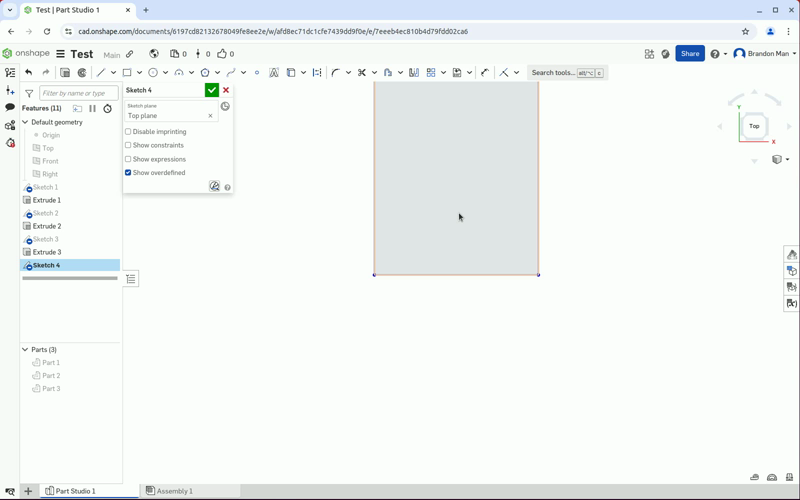
scroll(-6)
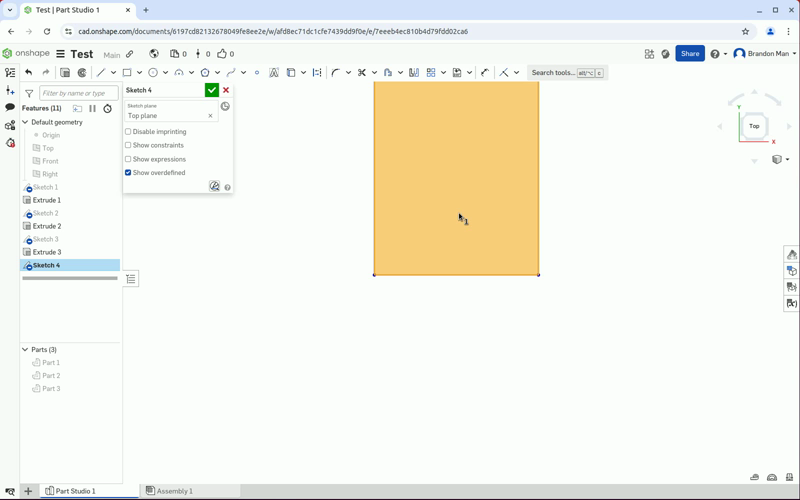
scroll(-6)
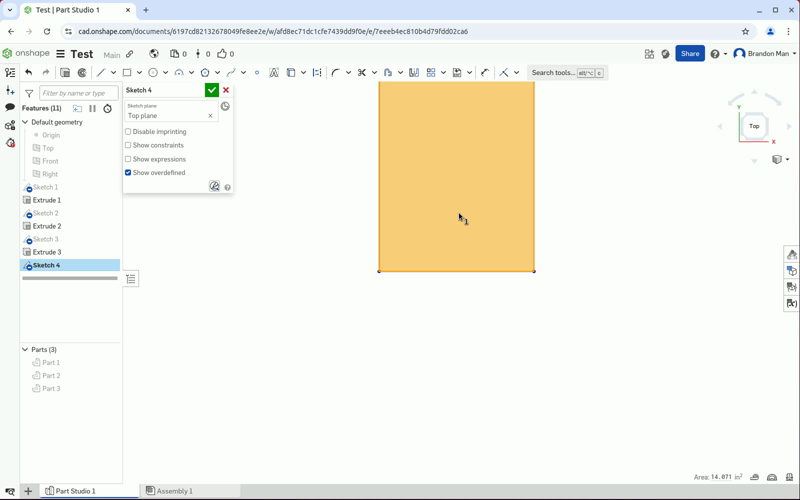
scroll(-6)
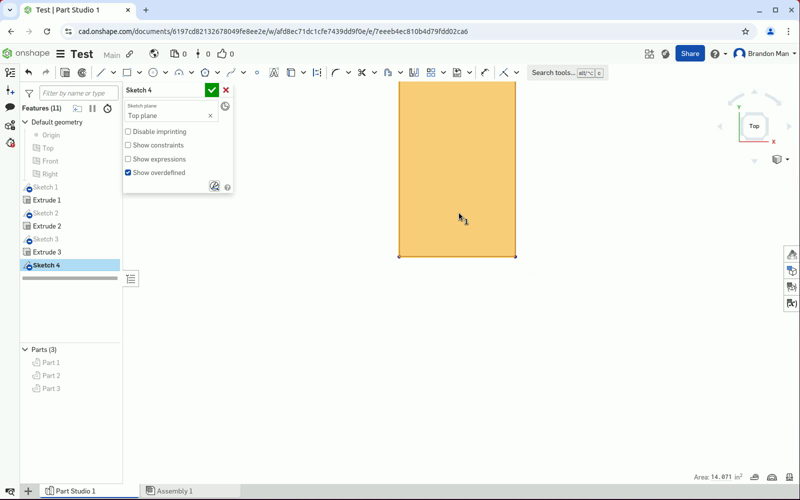
scroll(-6)
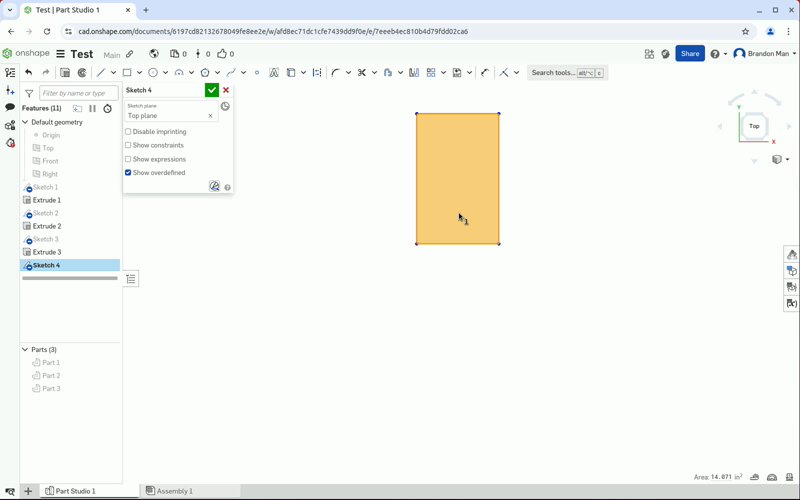
scroll(-6)
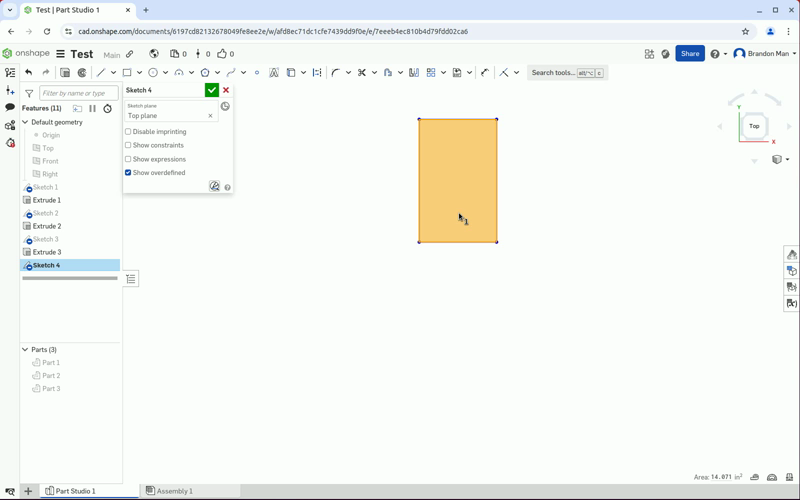
scroll(-6)
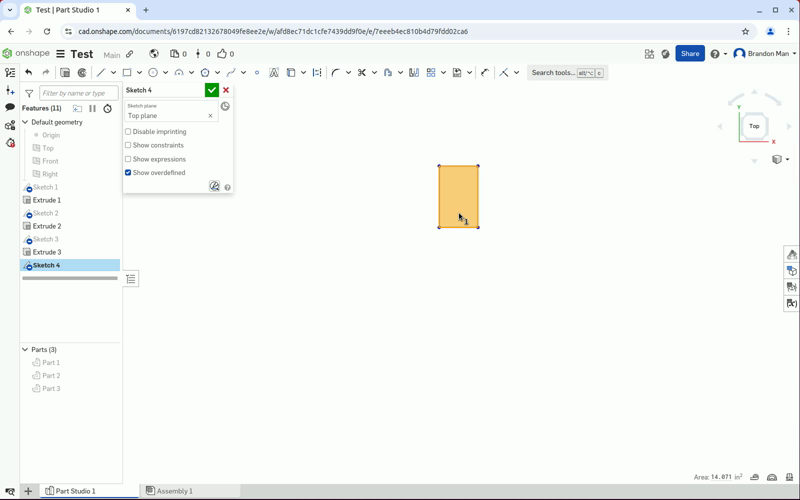
scroll(-6)
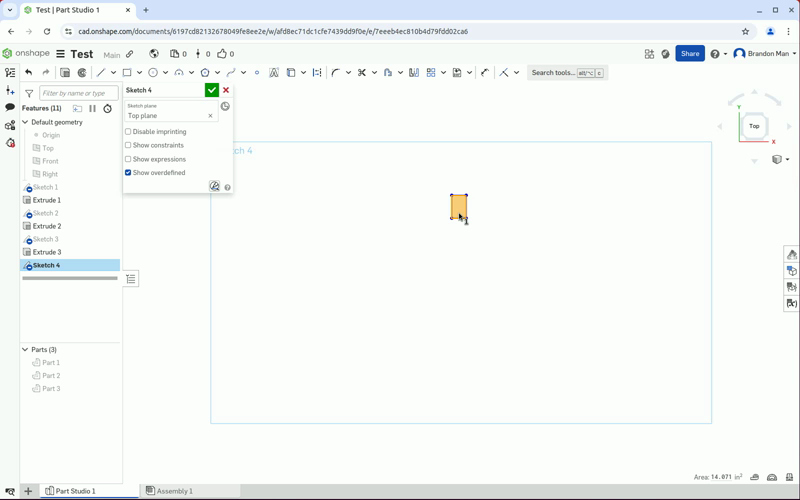
mouse_move(73, 352)
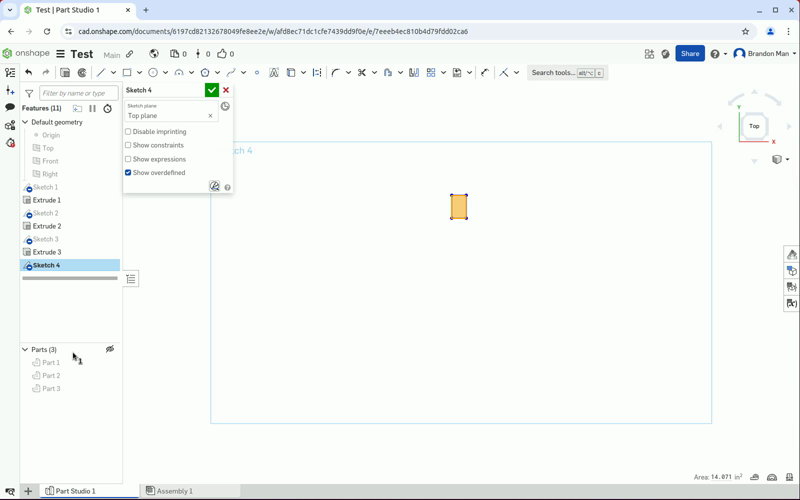
key(shift+y)
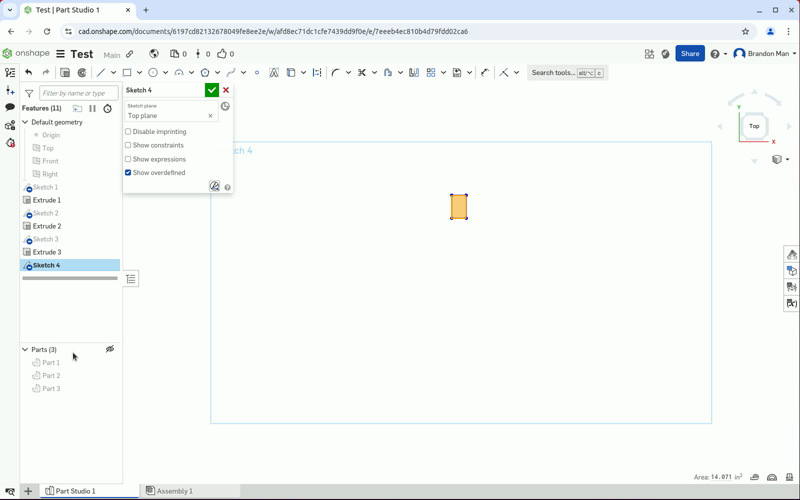
key(shift+e)
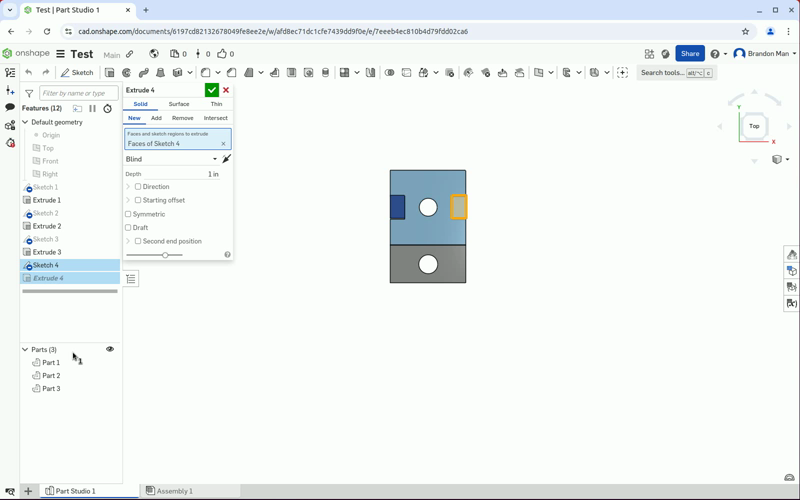
mouse_move(143, 106)
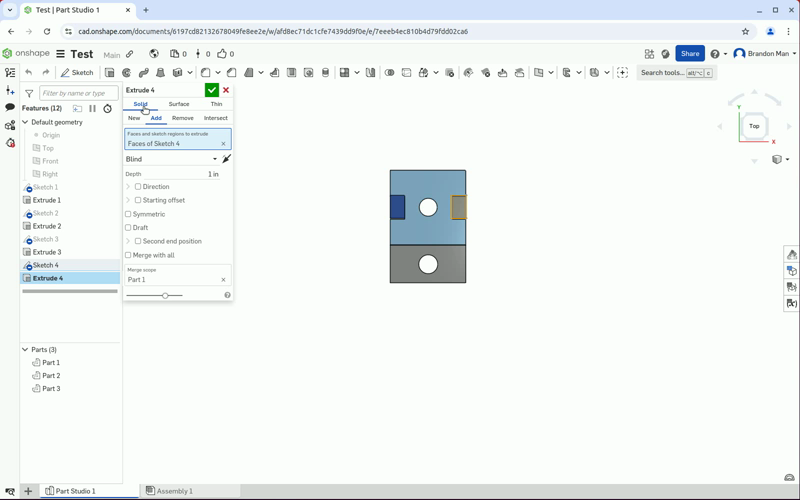
click(143, 106)
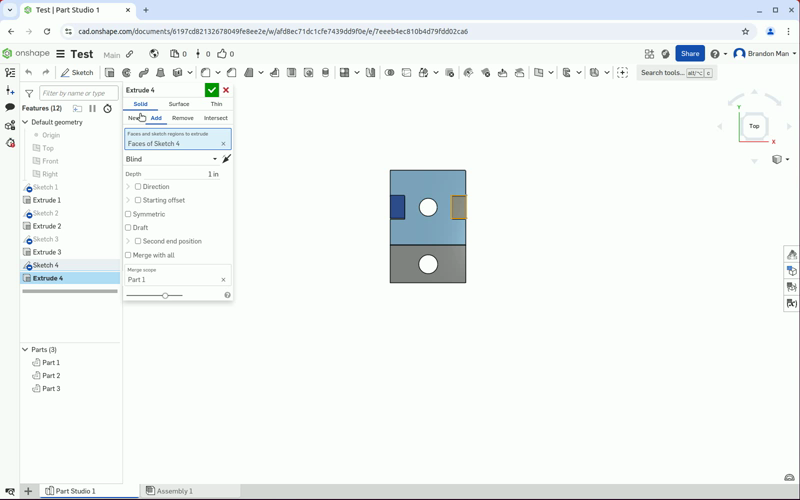
mouse_move(137, 120)
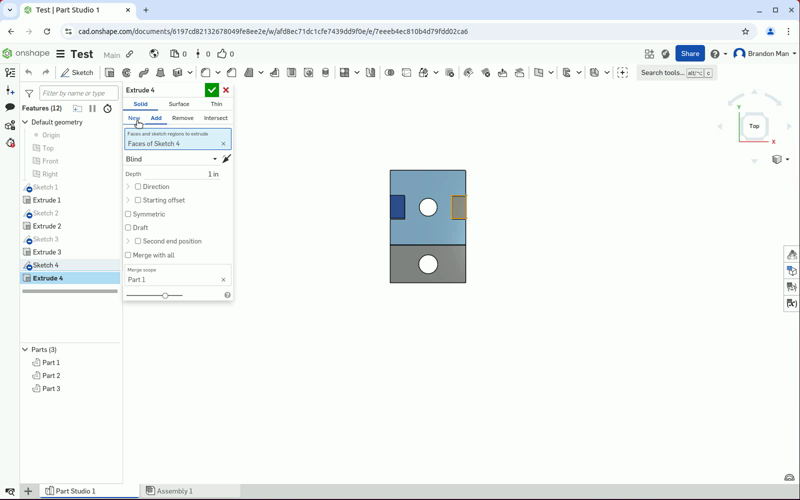
click(137, 120)
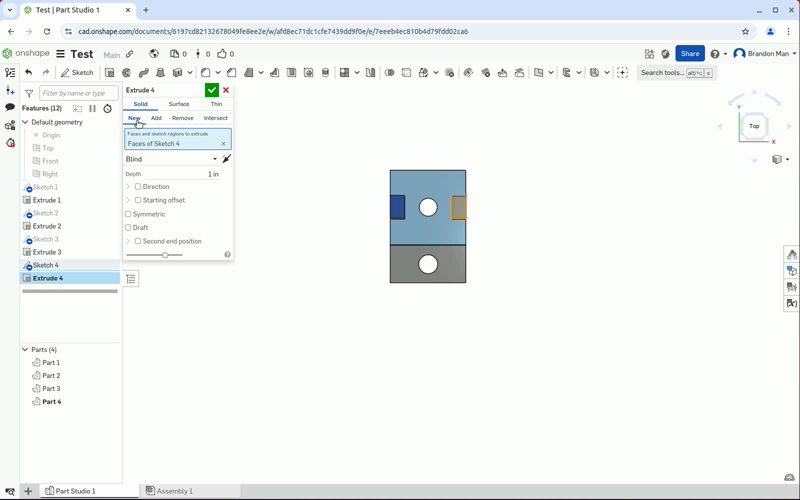
key(tab, 4)
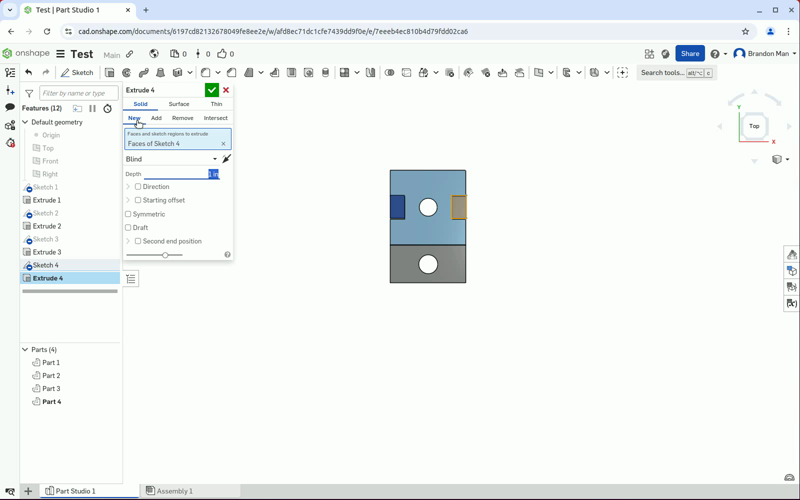
text(7.703)
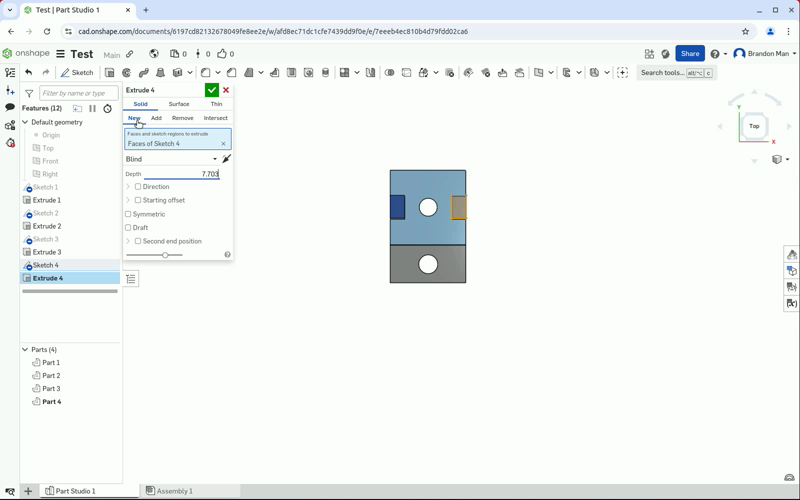
key(enter)
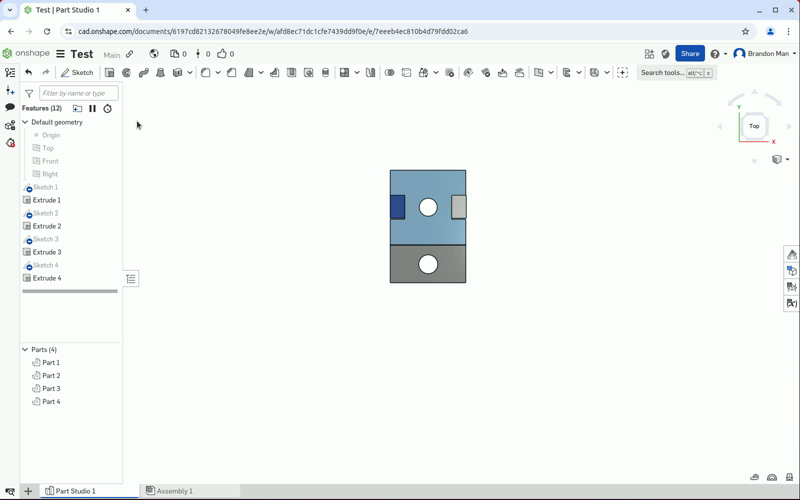
key(shift+h)
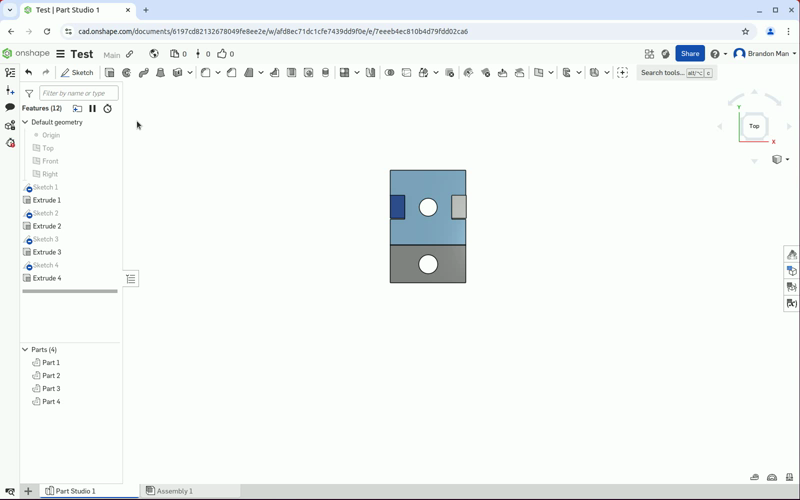
key(shift+h)
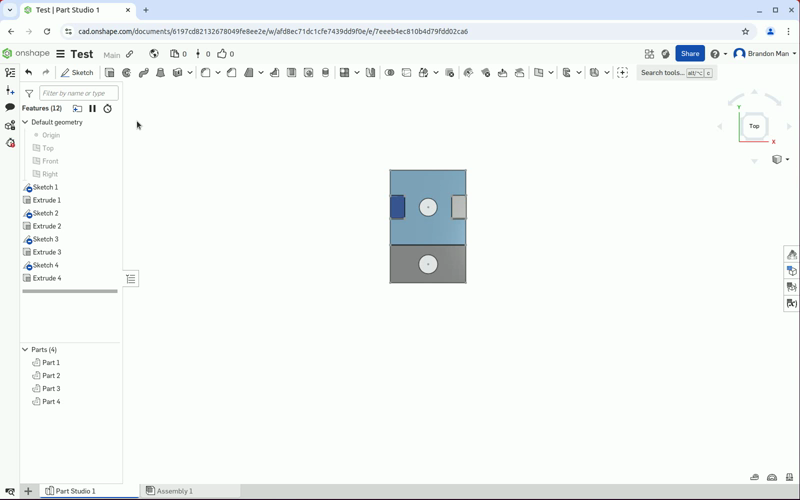
key(shift+7)
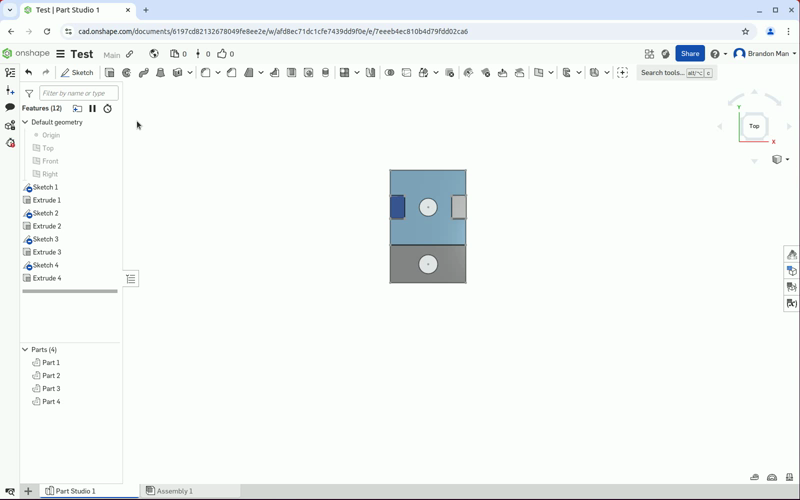
key(up, 3)
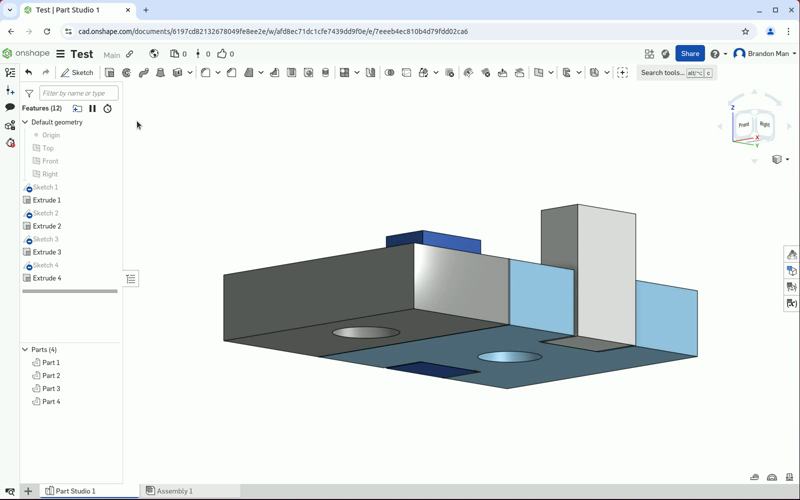
key(left, 3)
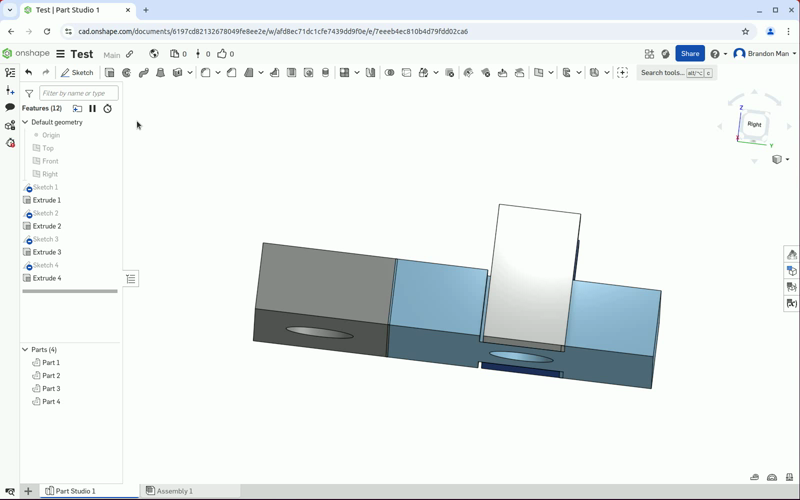
key(right, 3)
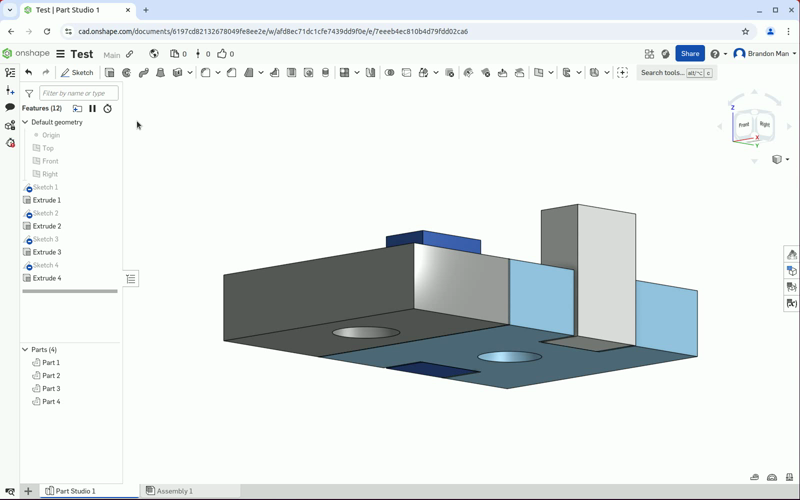
key(down, 3)
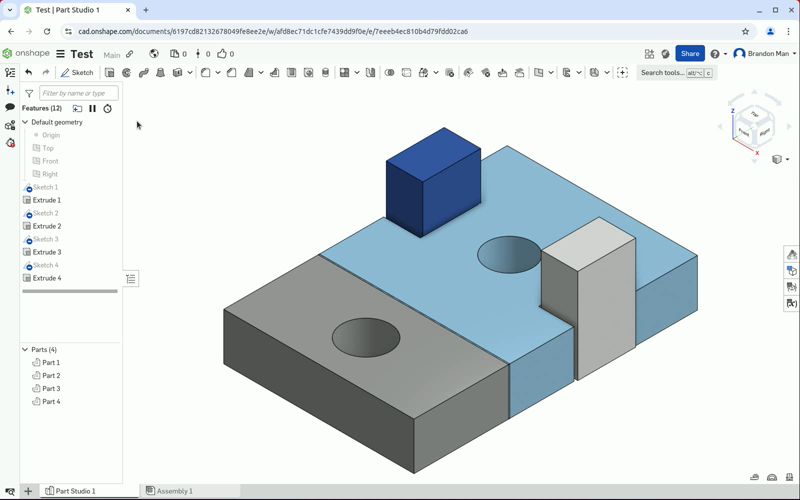
mouse_move(73, 189)
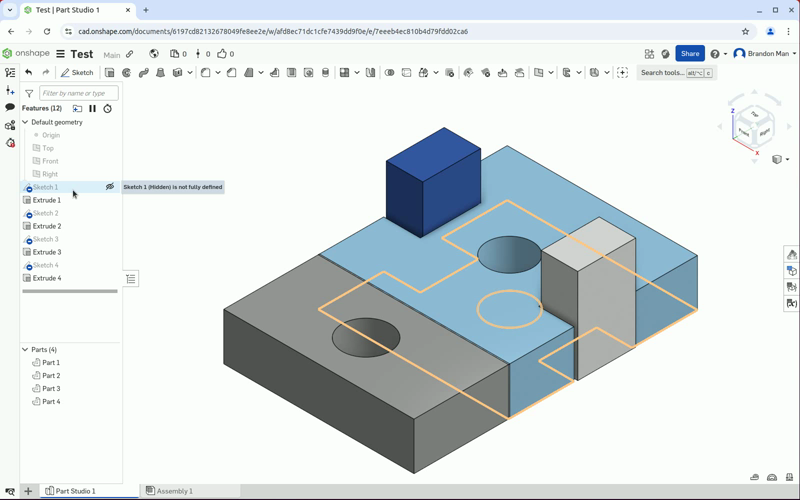
click(73, 189)